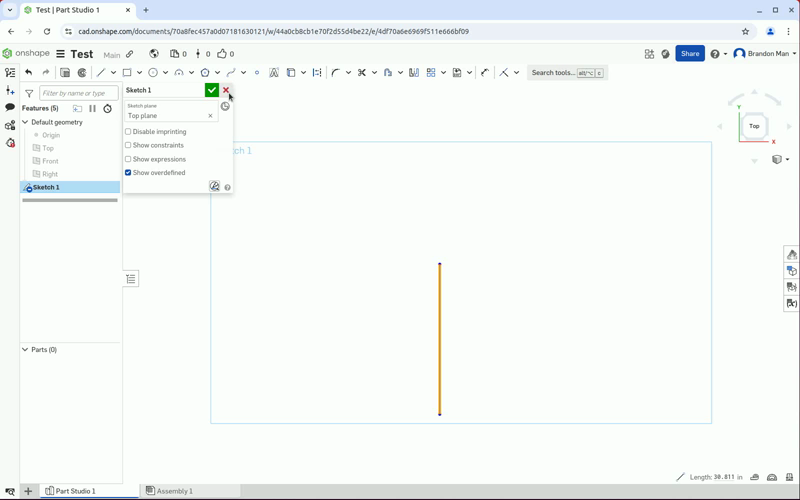
key(shift+h)
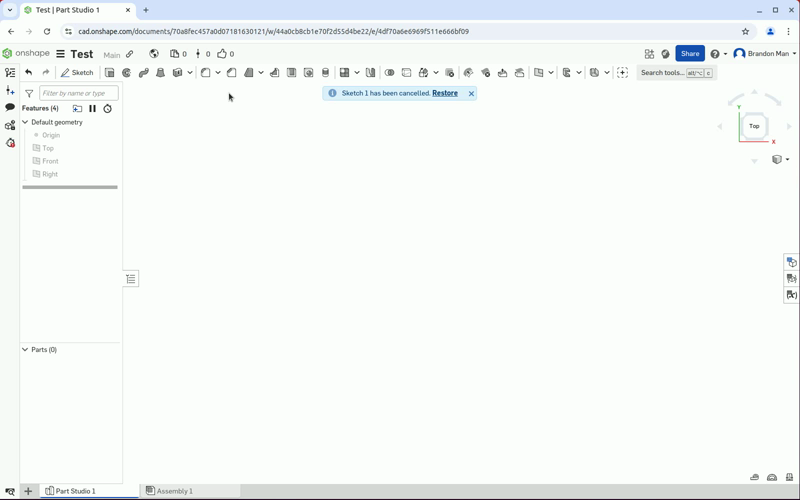
mouse_move(73, 352)
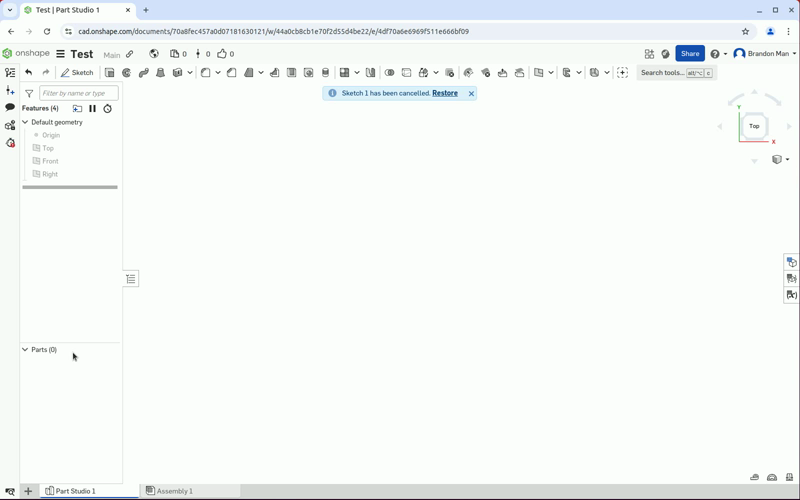
key(y)
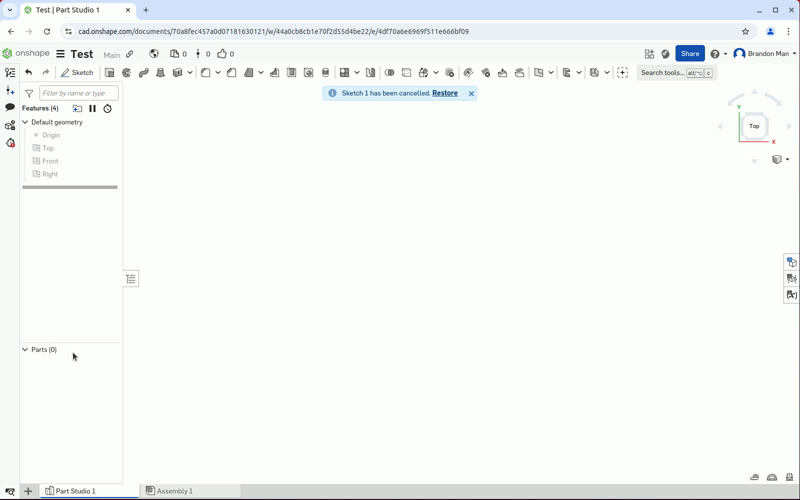
key(shift+p)
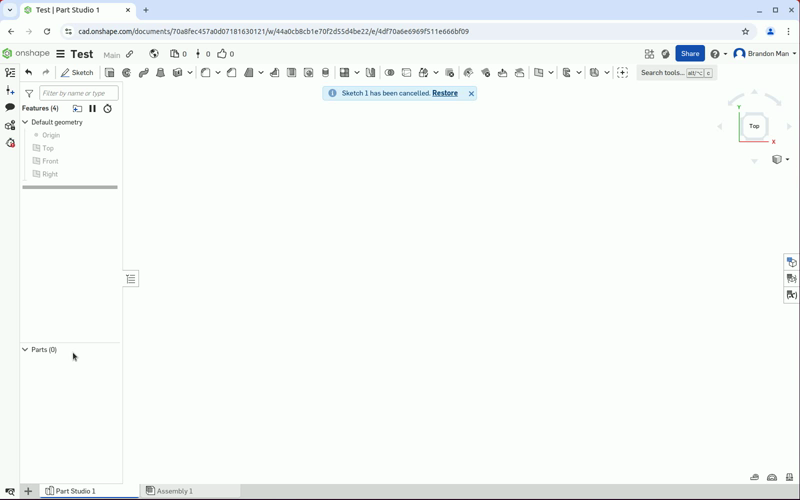
key(space)
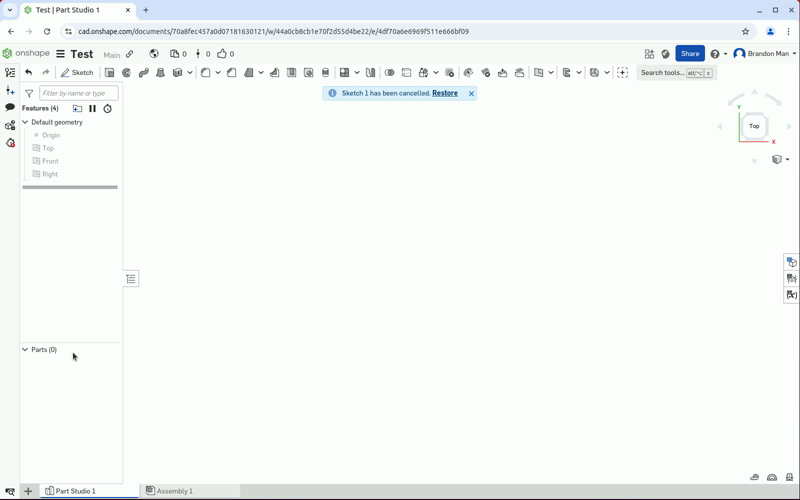
key_down(shift)
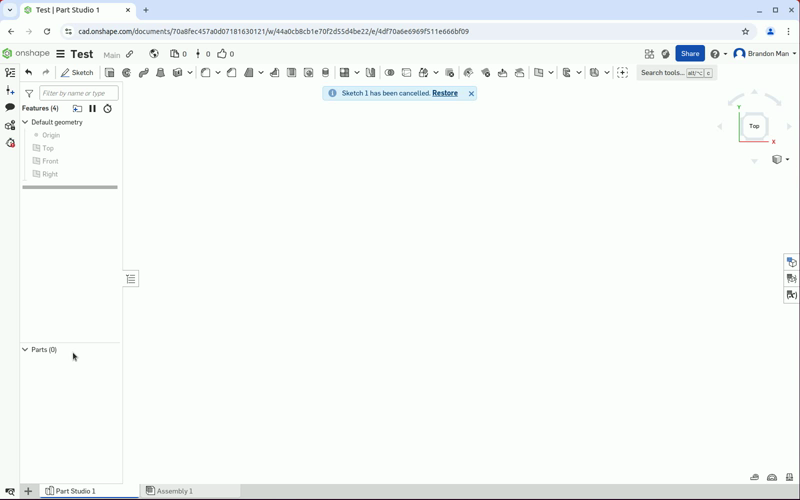
key(up)
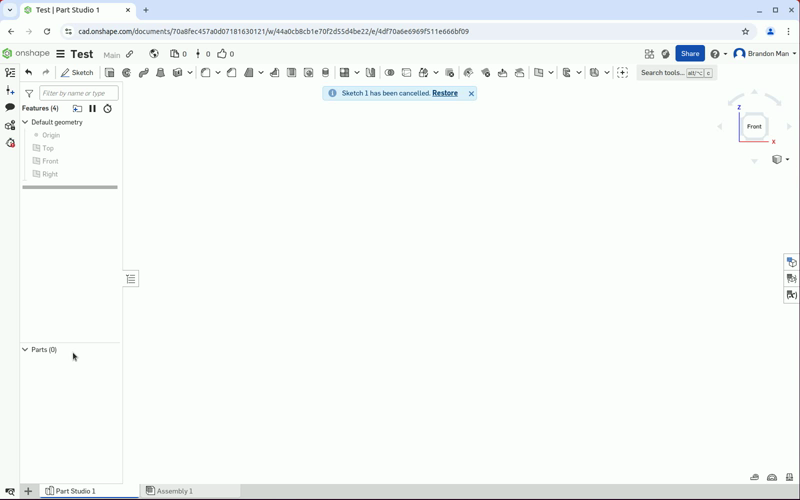
key_up(shift)
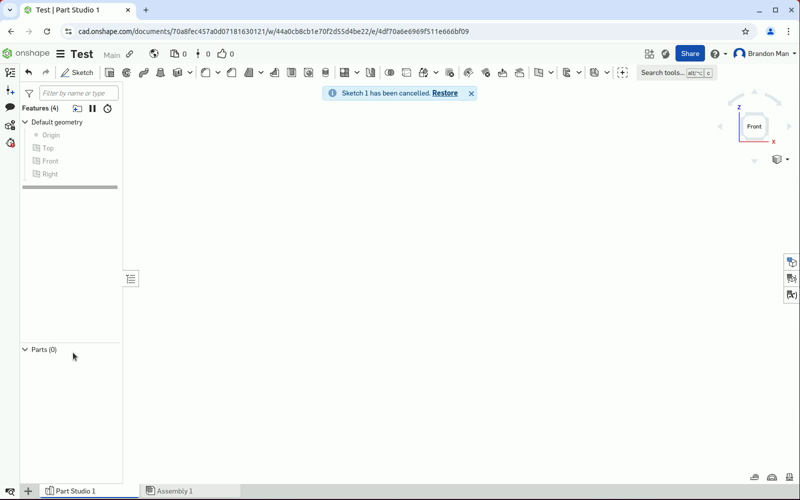
mouse_move(73, 352)
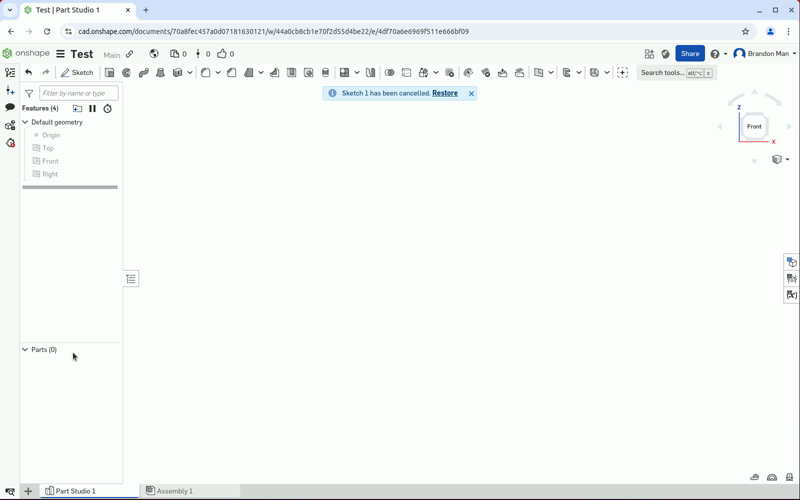
key(shift+y)
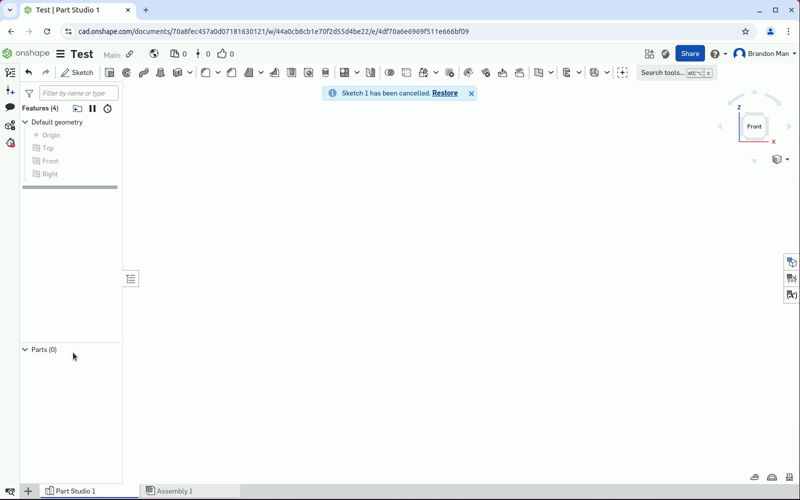
key(shift+s)
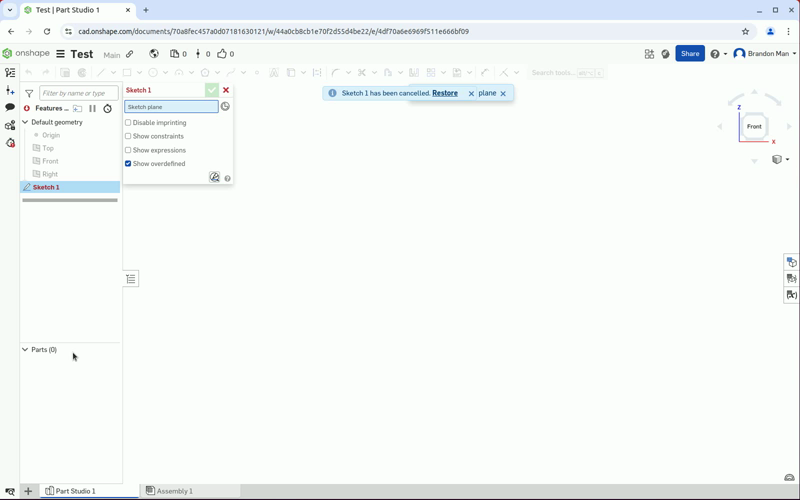
mouse_move(73, 163)
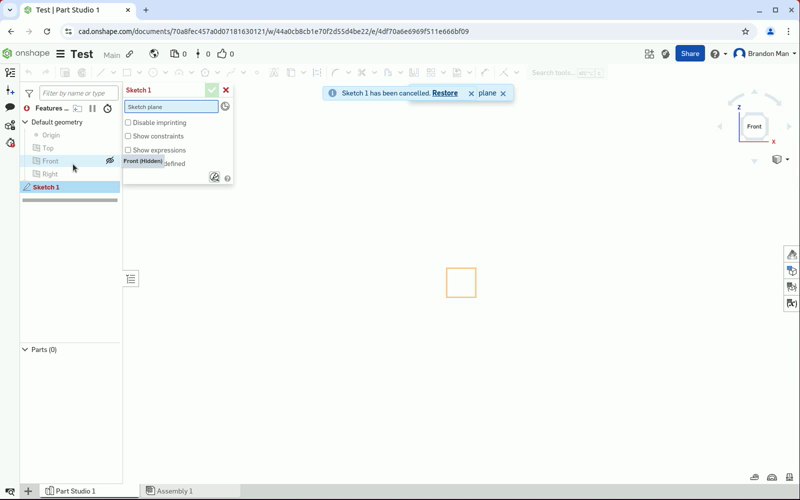
click(73, 163)
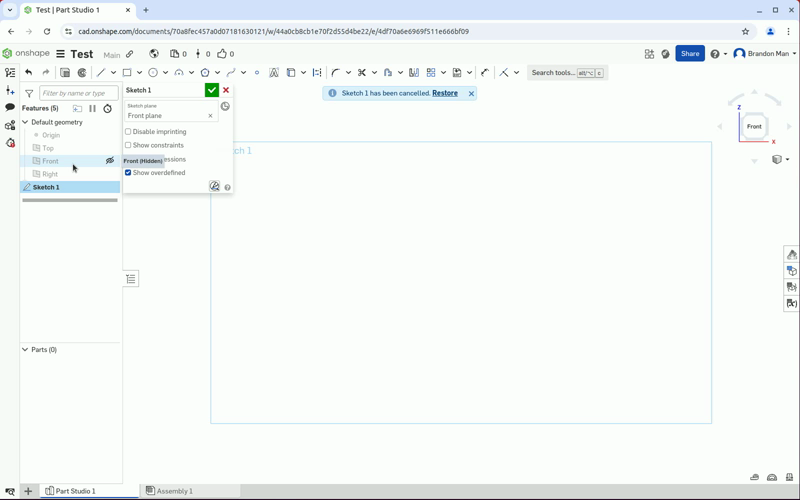
mouse_move(73, 352)
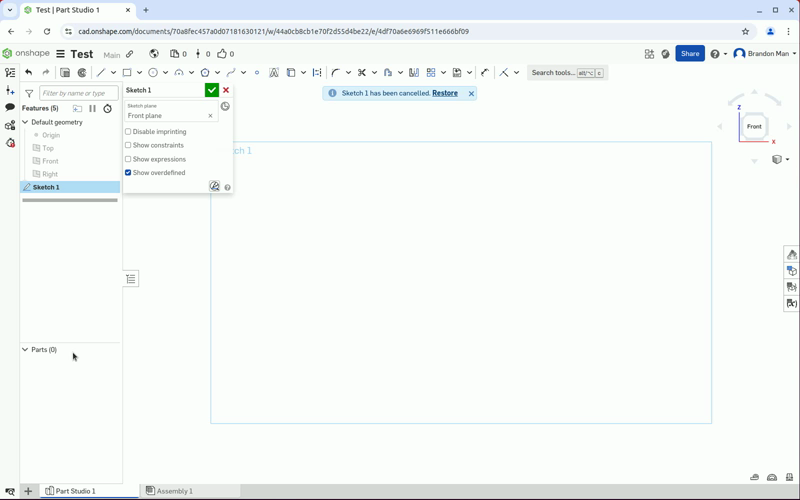
key(y)
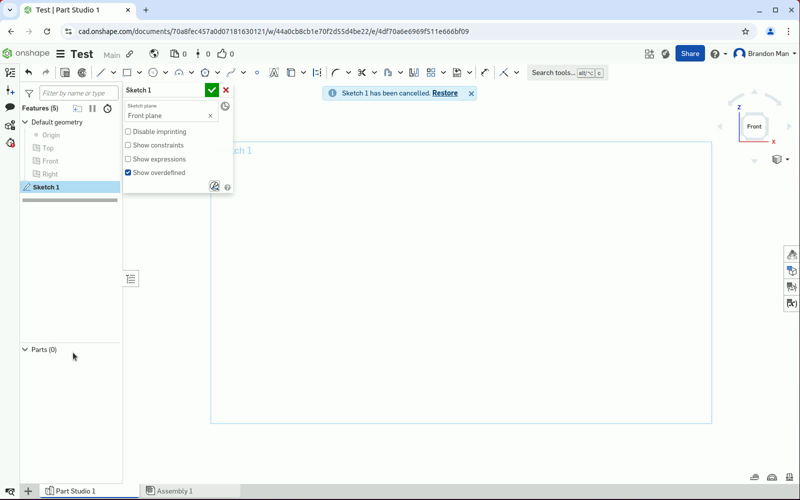
key(a)
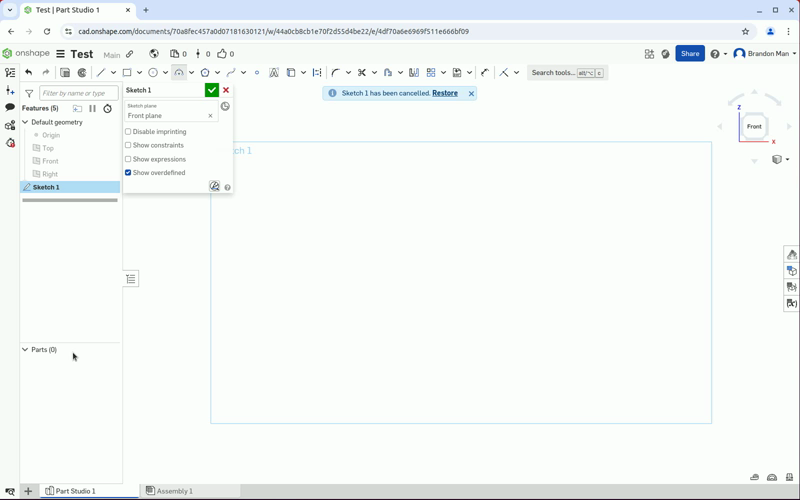
key_down(shift)
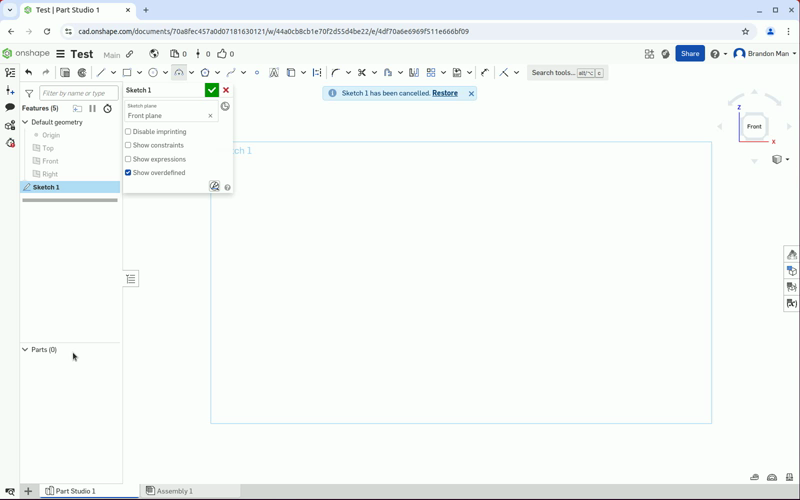
mouse_move(460, 250)
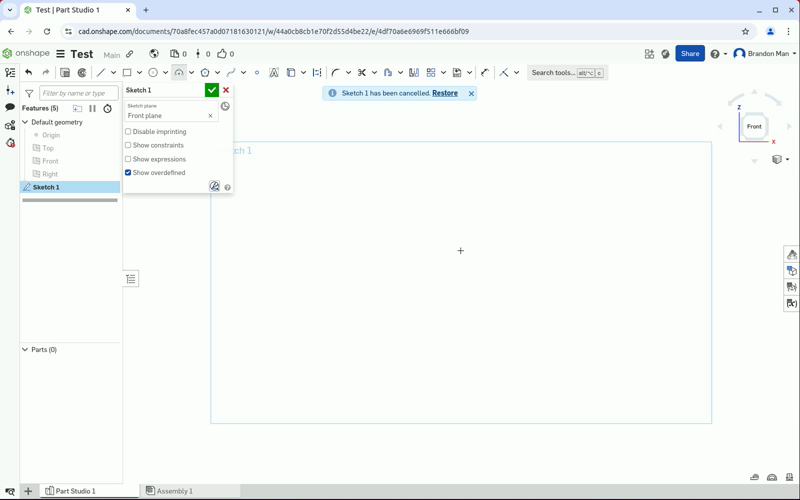
click(460, 250)
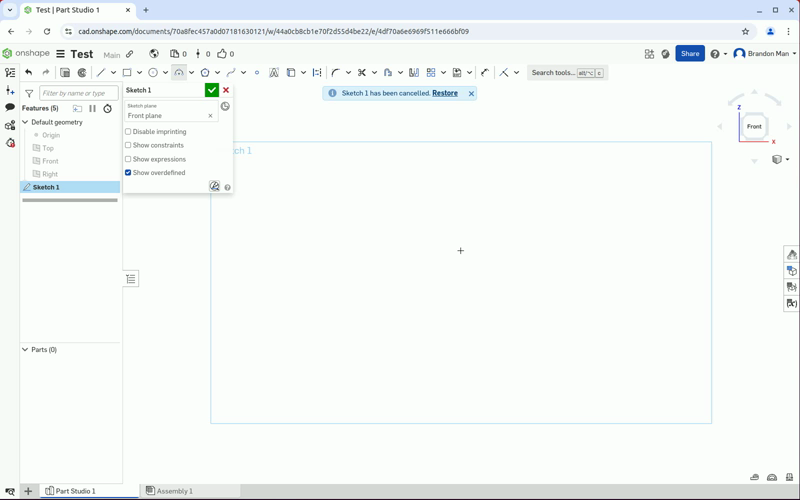
key_up(shift)
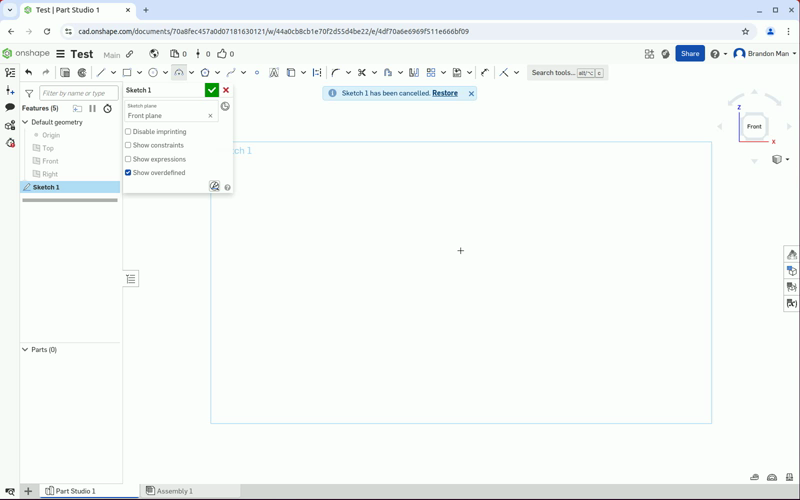
key_down(shift)
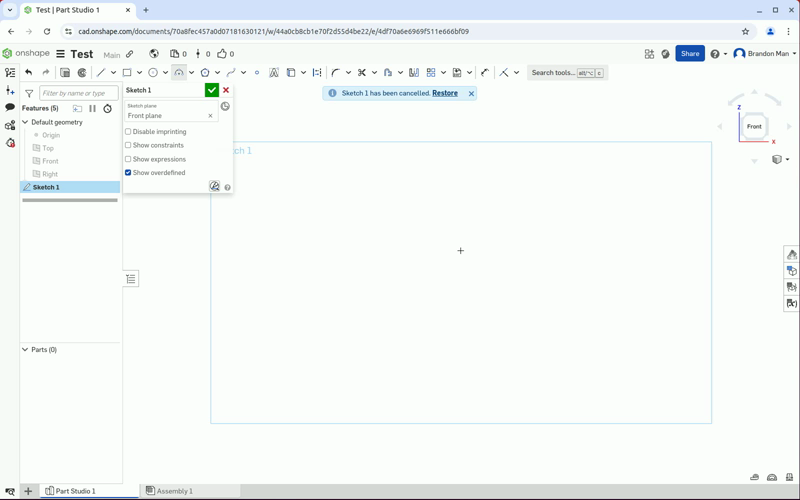
mouse_move(494, 284)
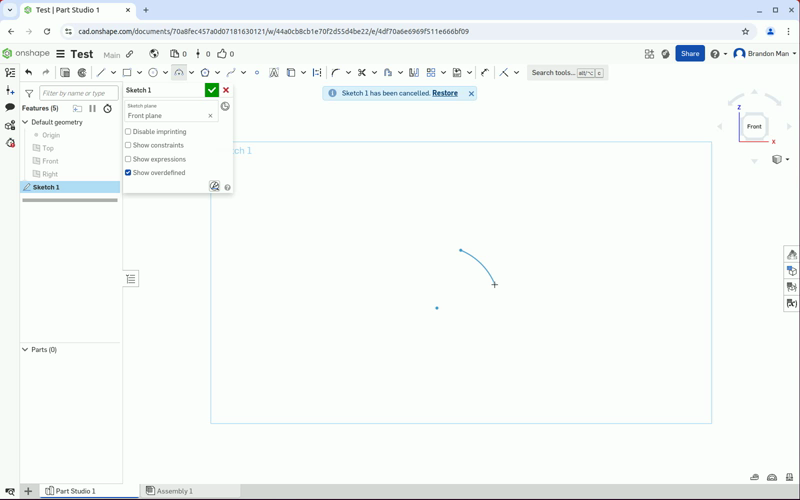
click(494, 284)
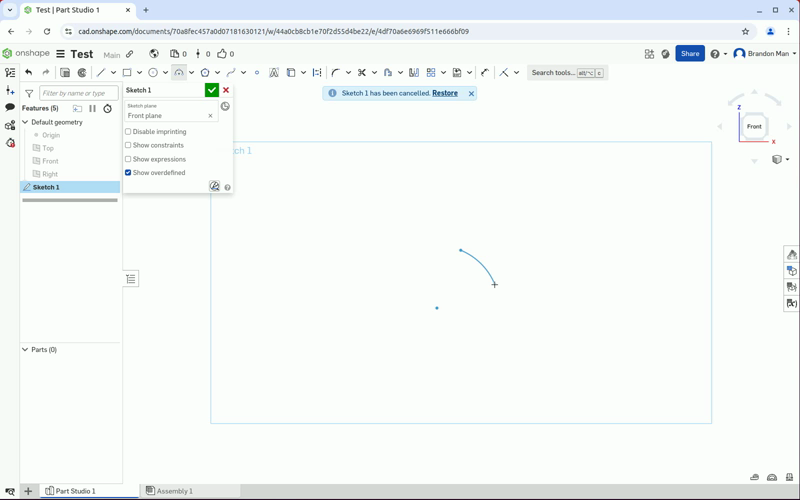
mouse_move(436, 308)
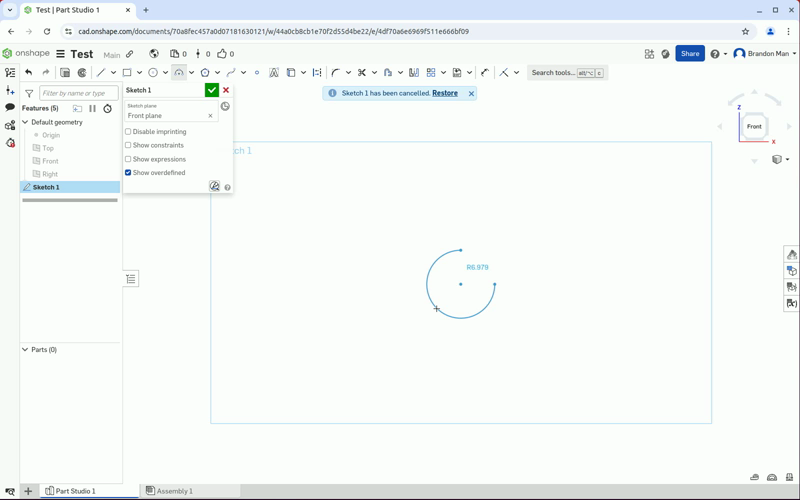
click(436, 308)
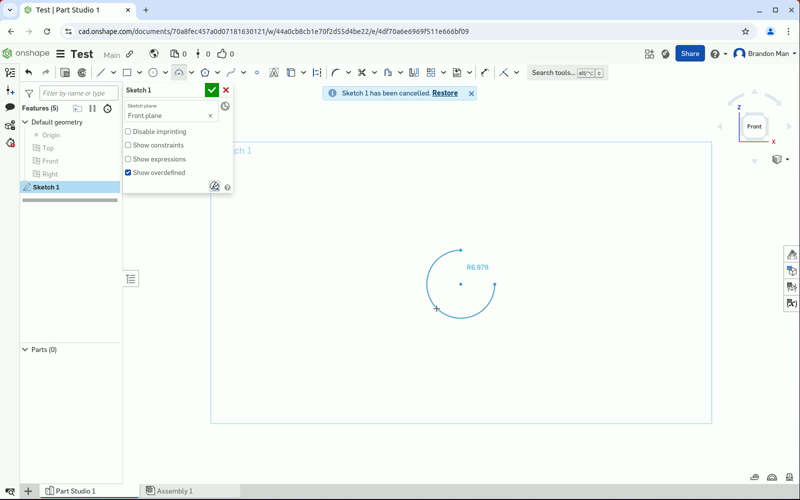
key_up(shift)
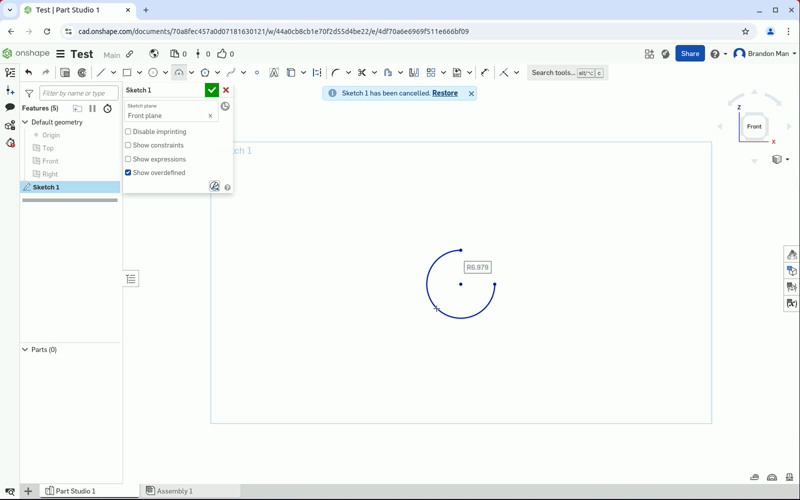
mouse_move(494, 284)
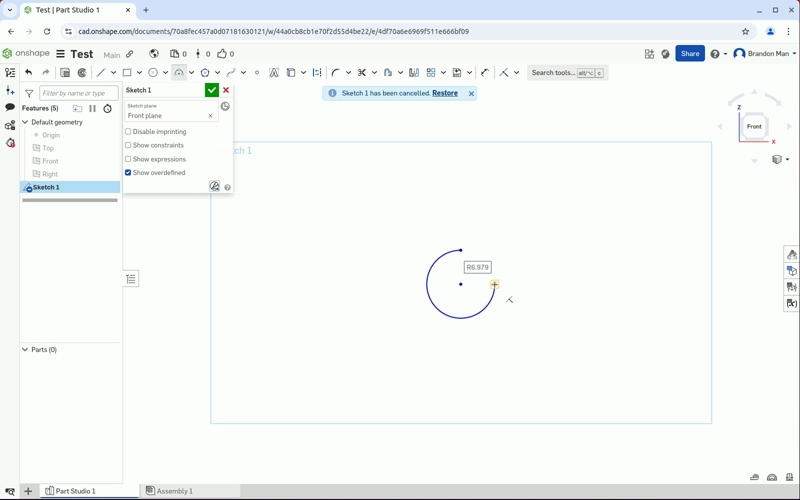
click(494, 284)
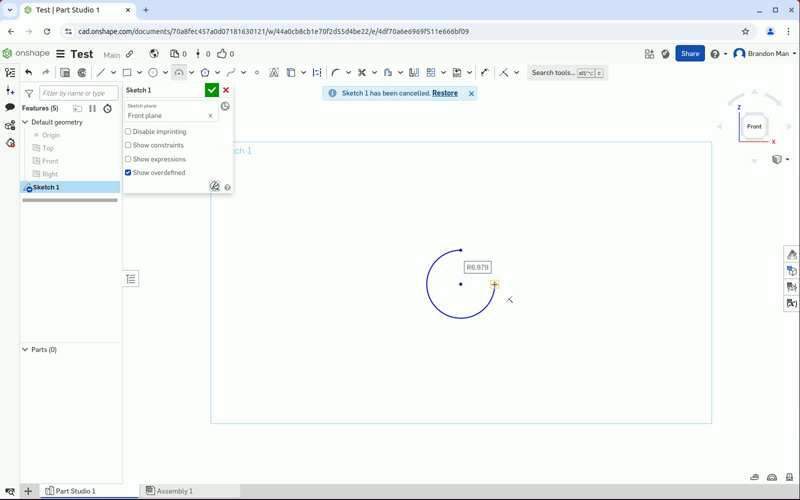
key_down(shift)
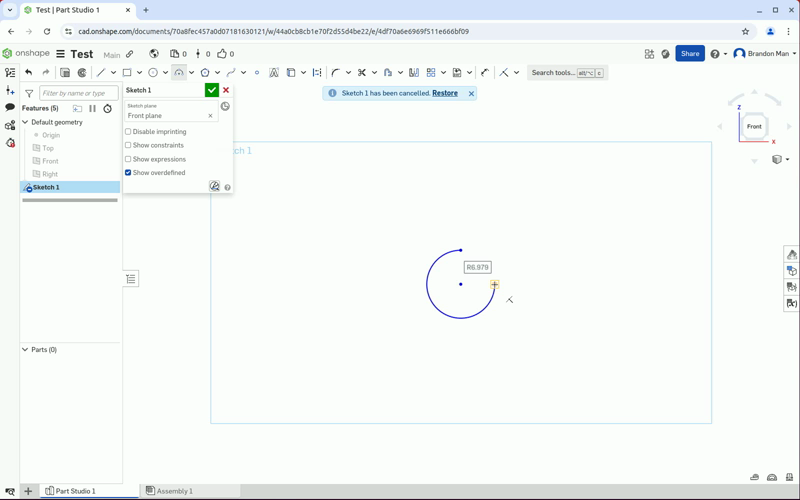
mouse_move(505, 272)
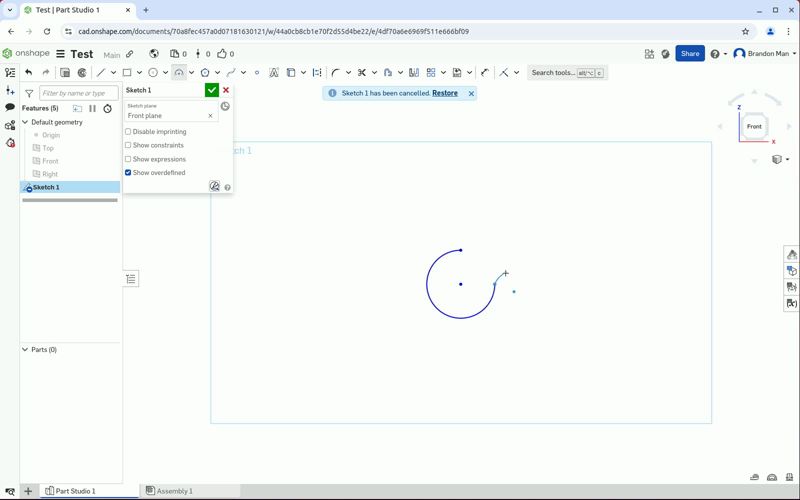
click(505, 272)
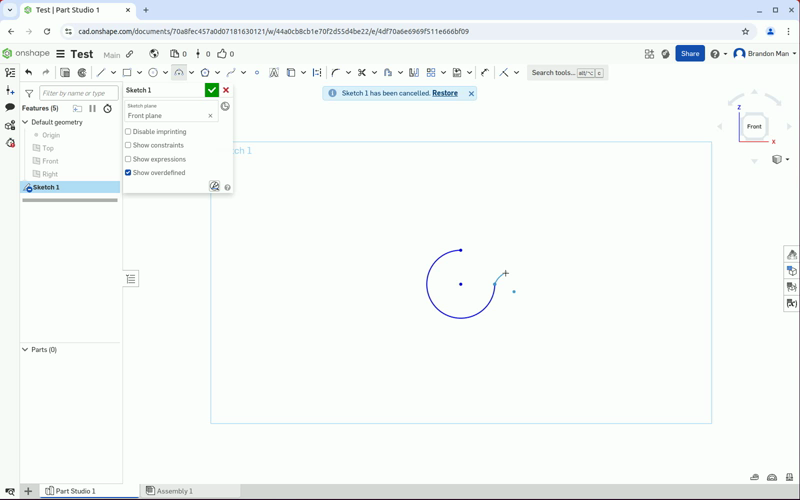
mouse_move(497, 276)
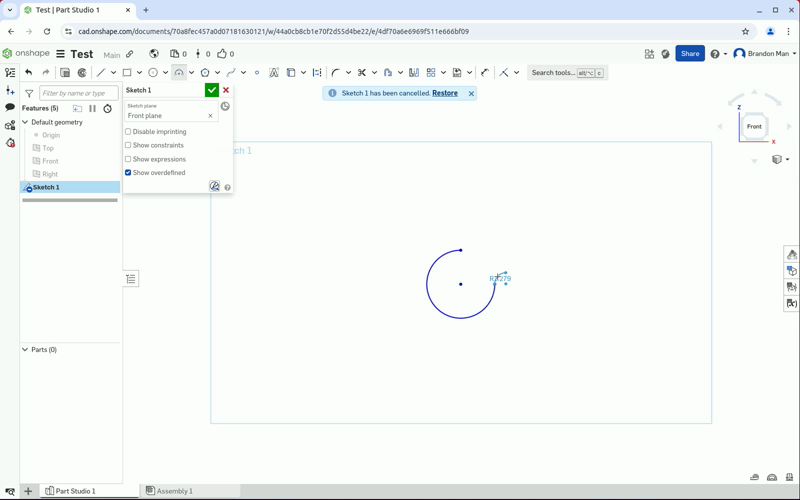
click(497, 276)
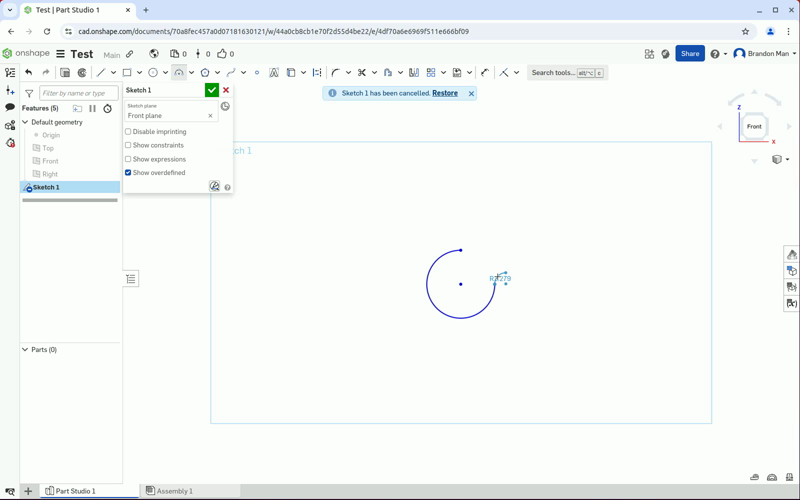
key_up(shift)
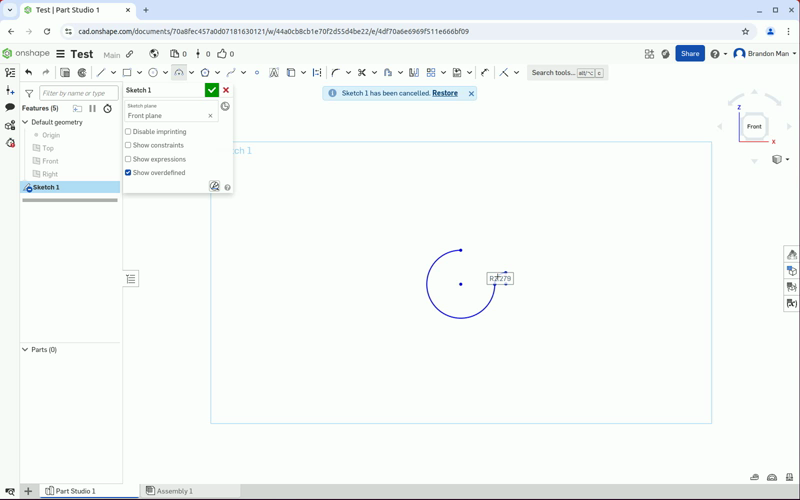
key(esc)
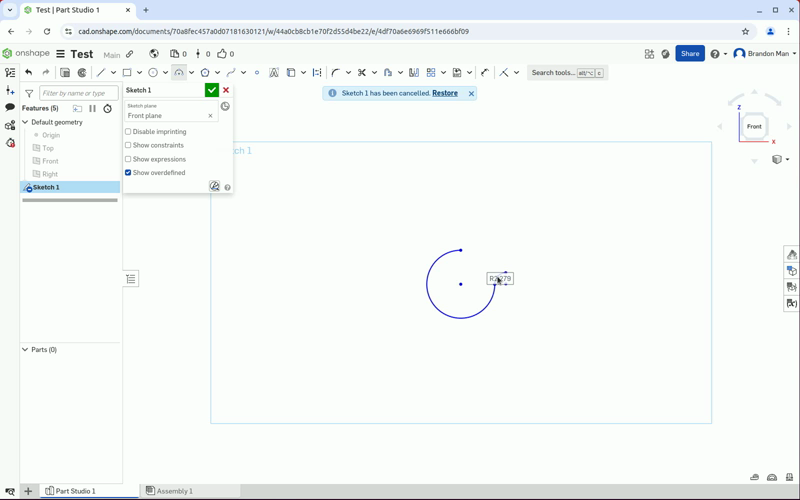
key(l)
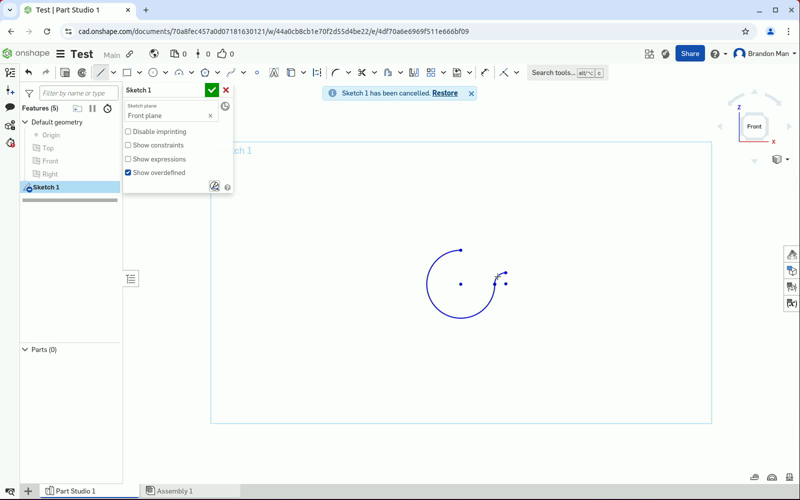
mouse_move(505, 272)
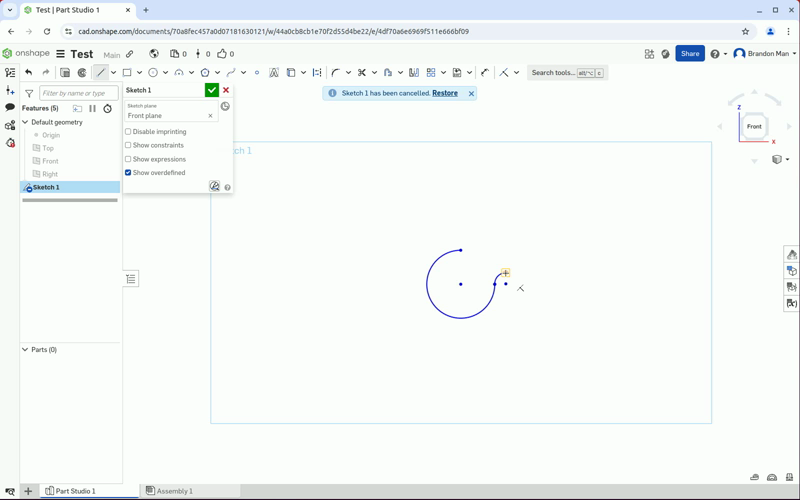
click(505, 272)
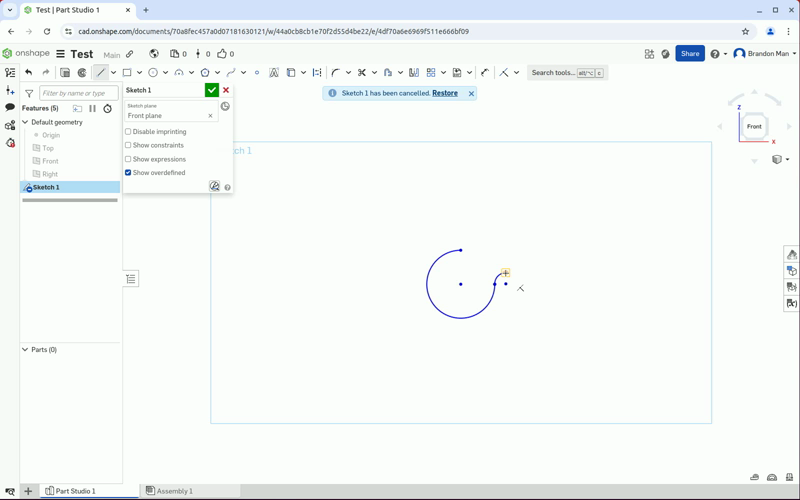
key_down(shift)
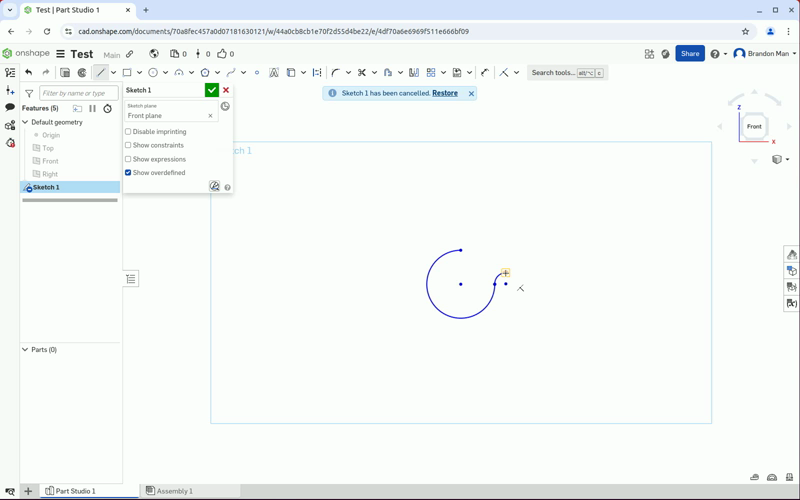
mouse_move(535, 272)
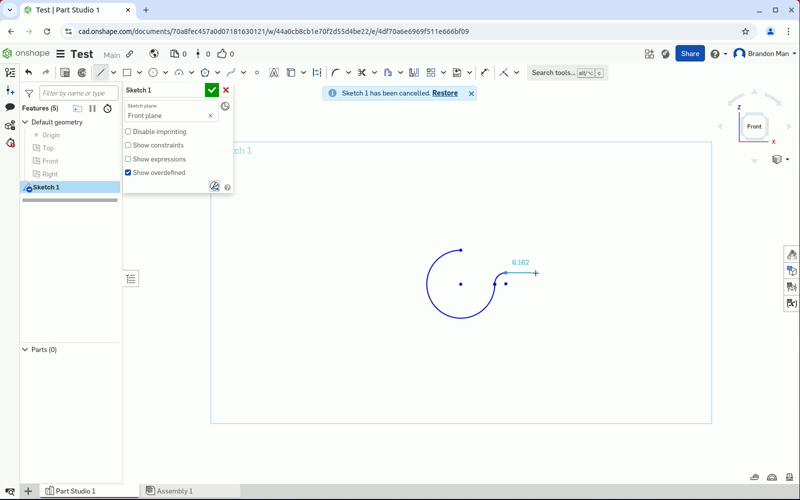
mouse_move(520, 272)
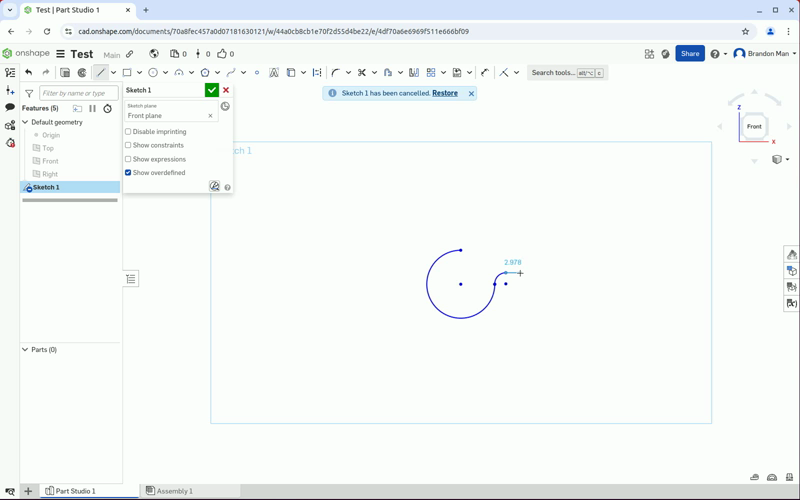
click(520, 272)
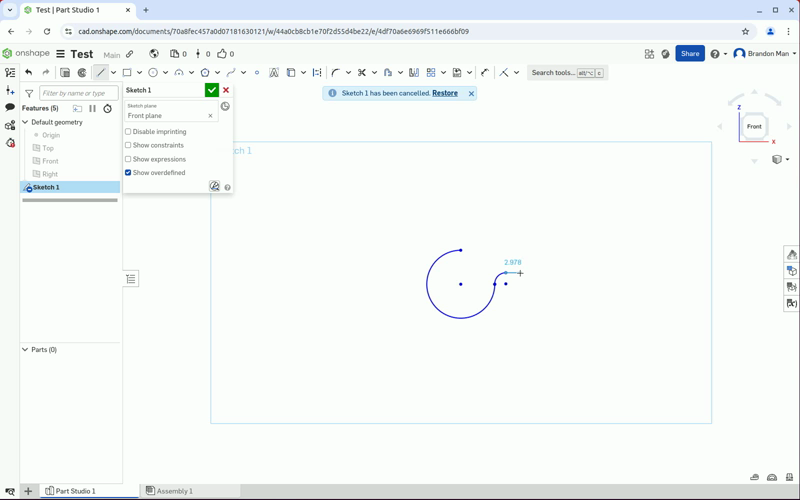
key_up(shift)
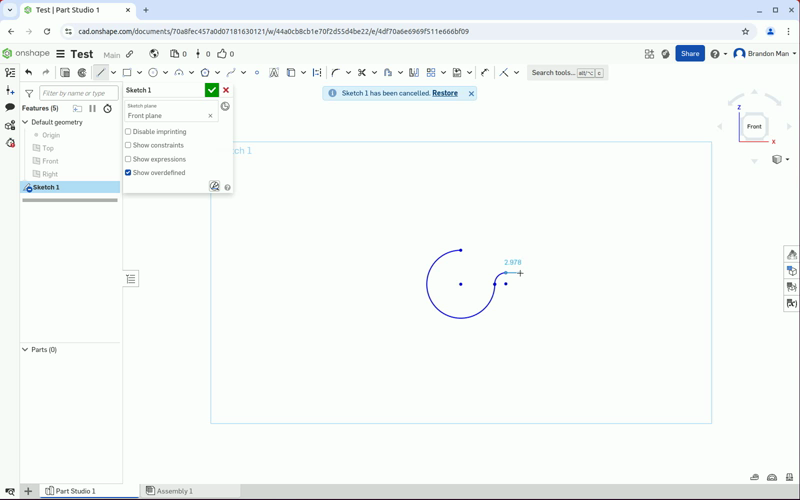
key_down(shift)
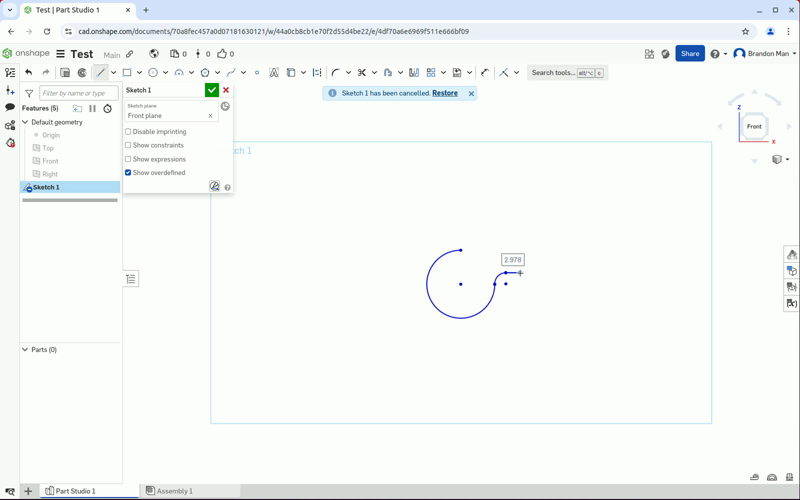
mouse_move(550, 272)
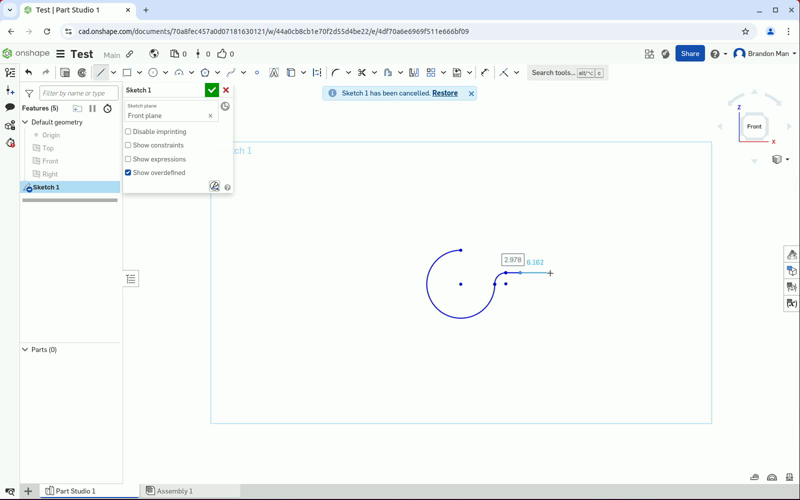
mouse_move(520, 250)
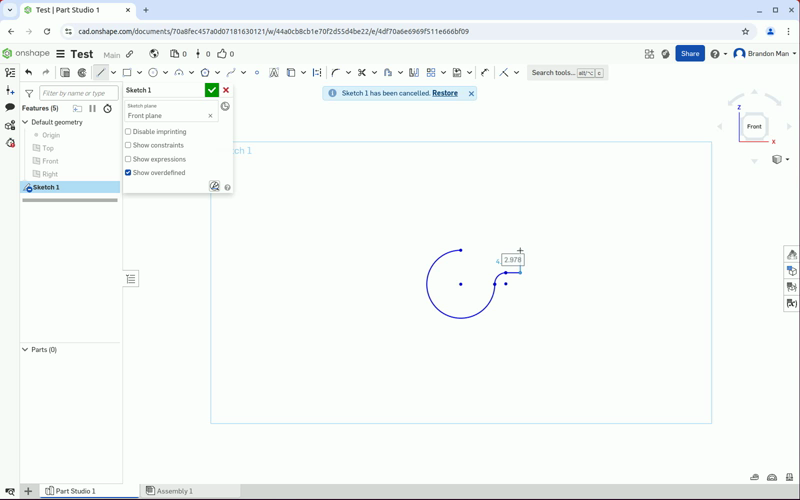
click(520, 250)
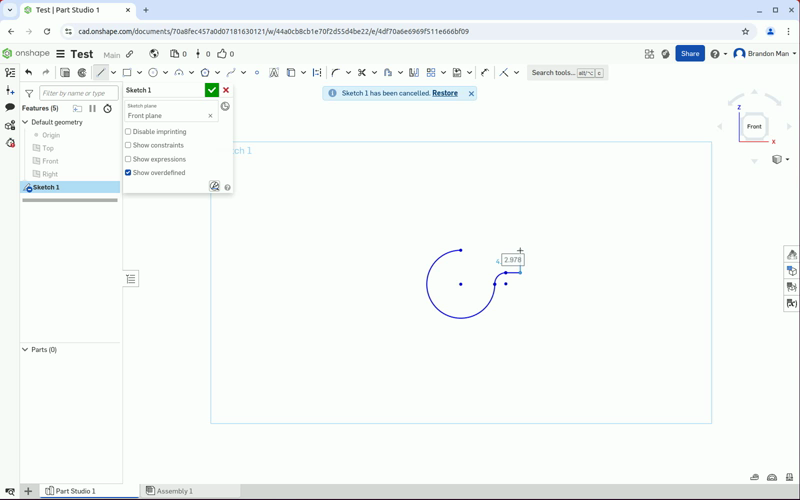
key_up(shift)
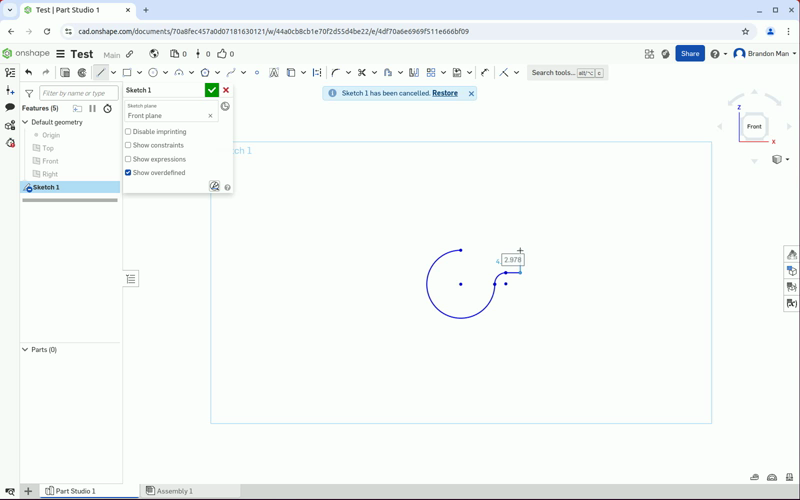
mouse_move(550, 250)
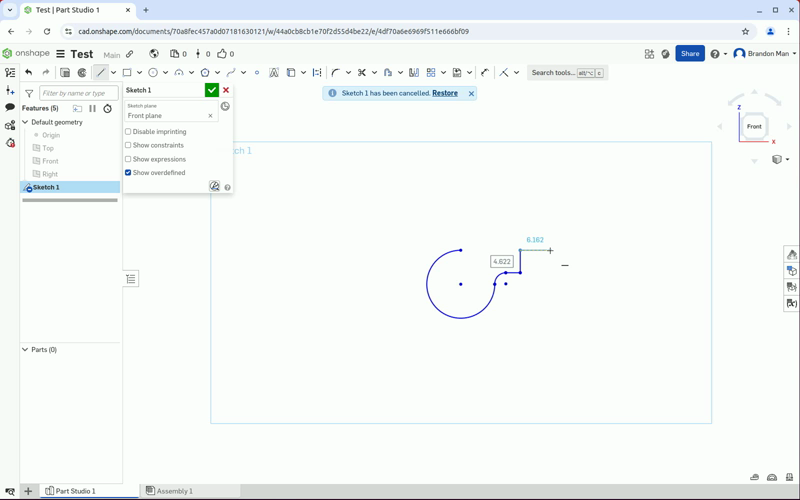
key_down(shift)
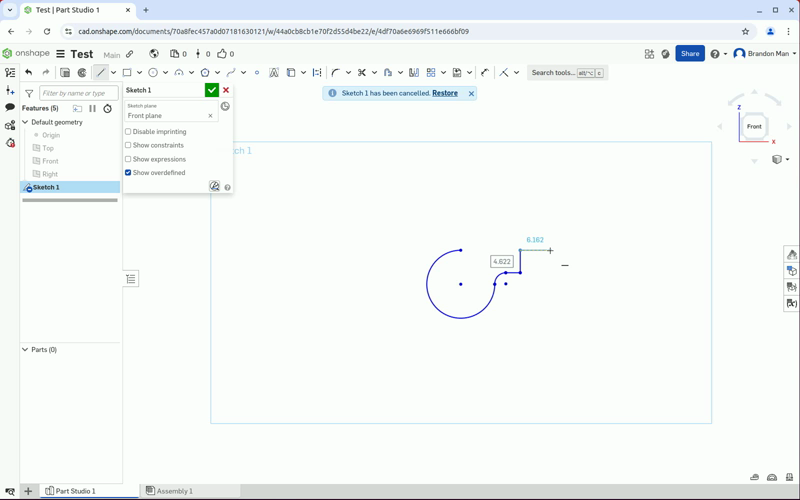
mouse_move(460, 250)
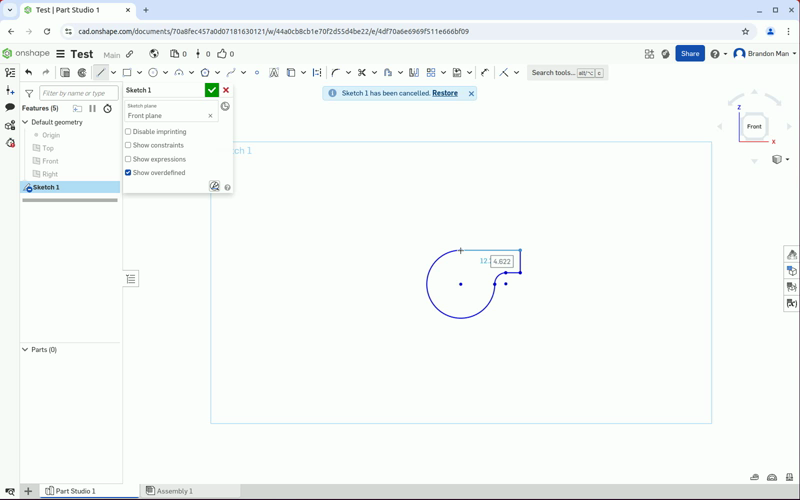
key_up(shift)
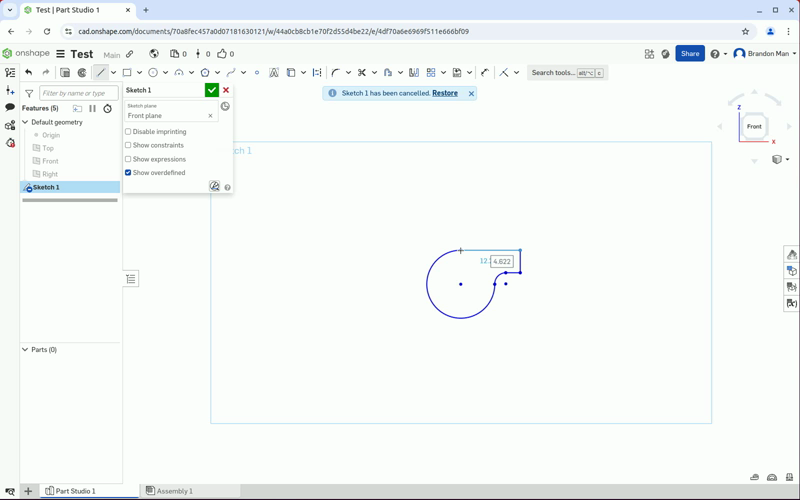
click(460, 250)
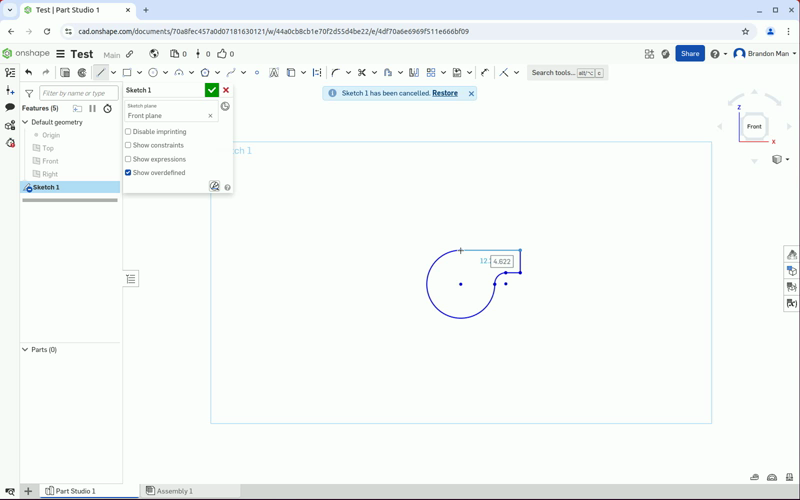
key(esc)
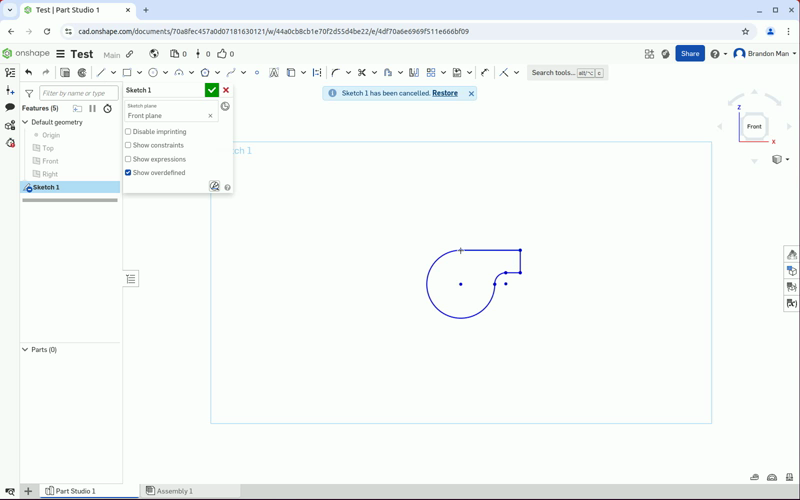
key(c)
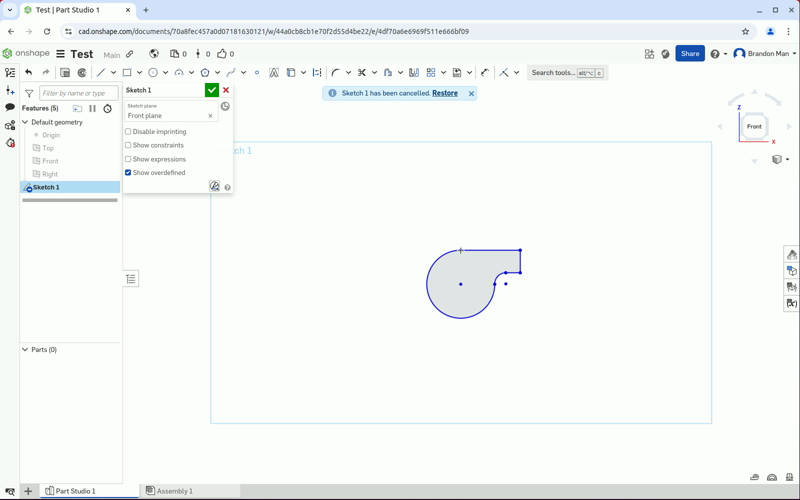
key_down(shift)
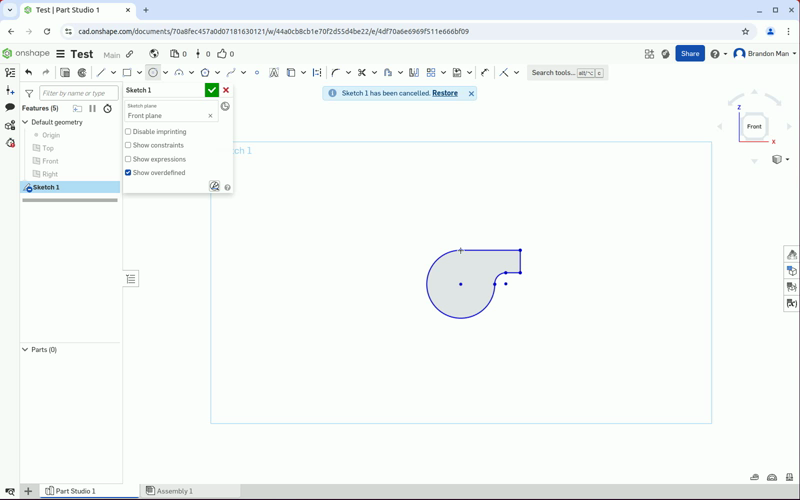
mouse_move(460, 284)
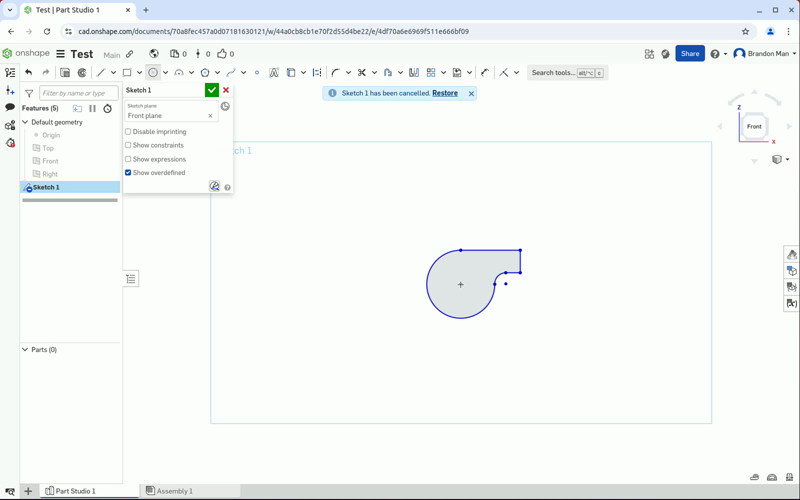
click(460, 284)
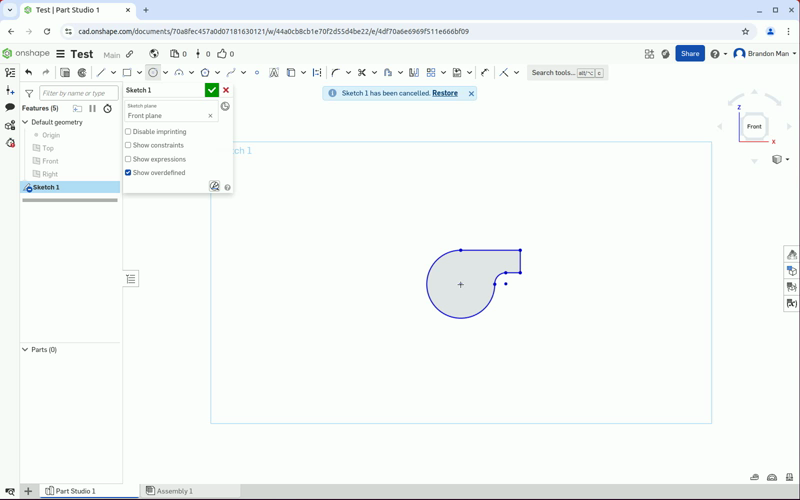
key_up(shift)
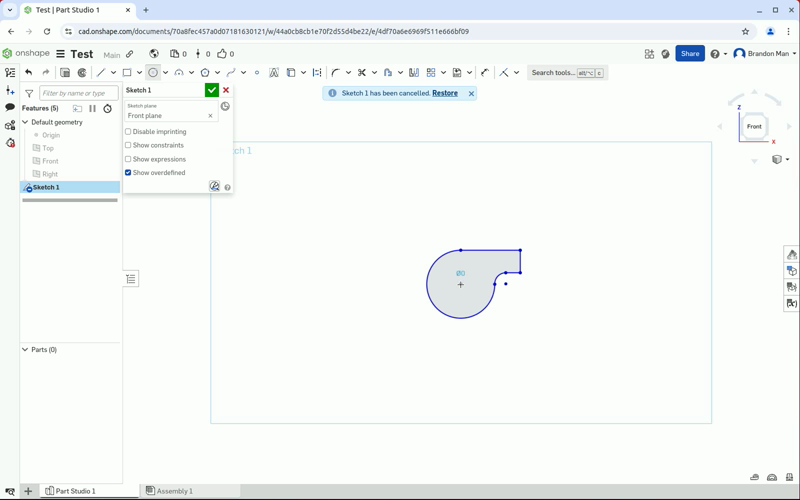
mouse_move(483, 284)
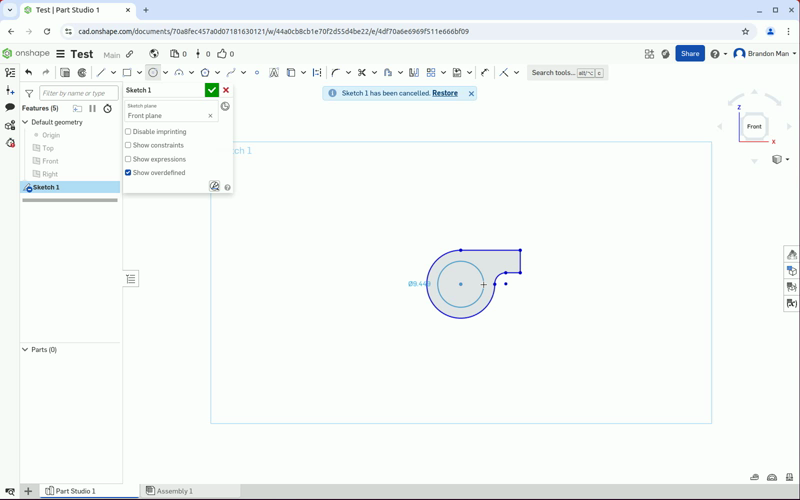
click(483, 284)
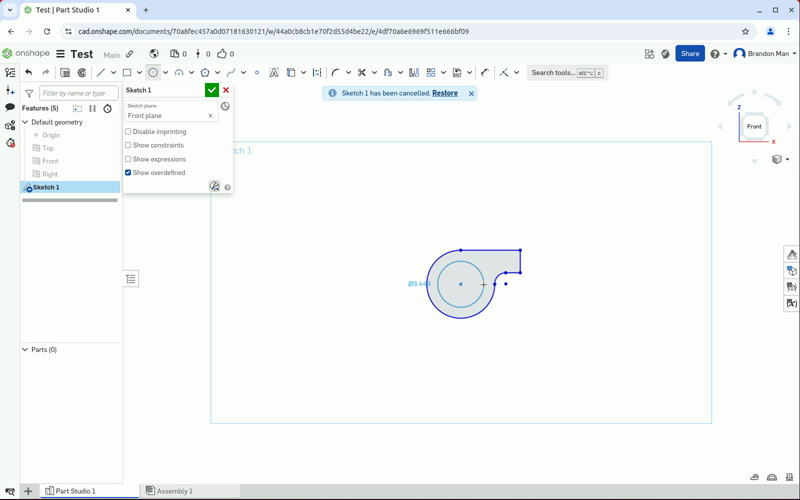
key(esc)
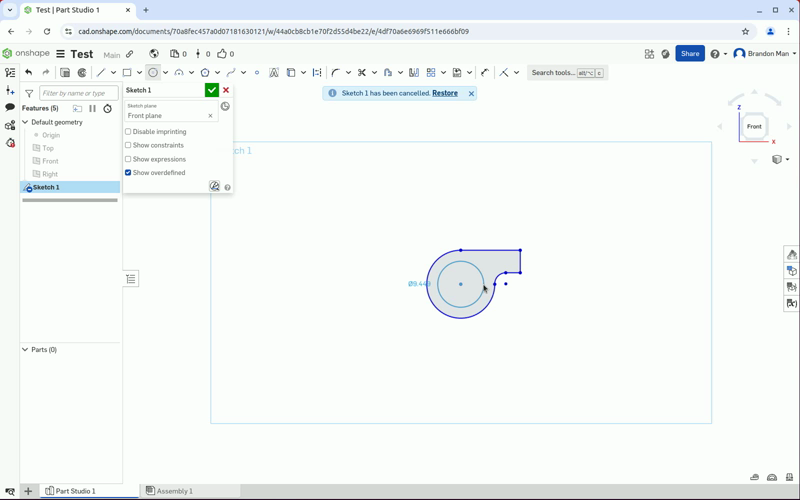
mouse_move(504, 262)
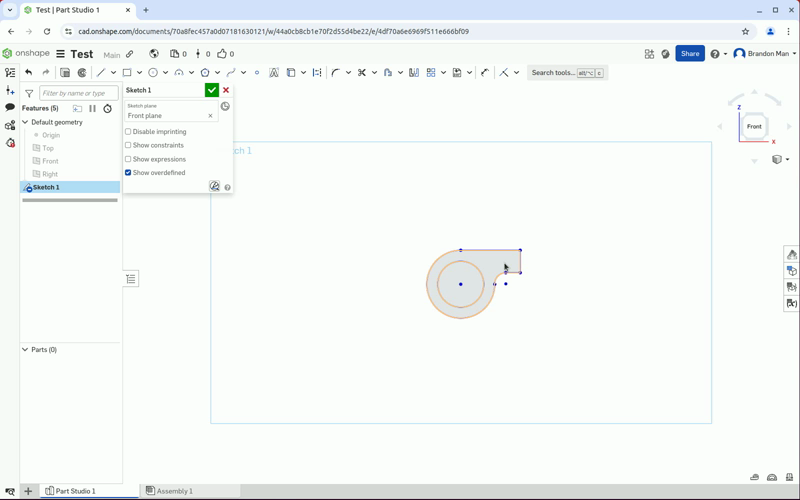
click(504, 262)
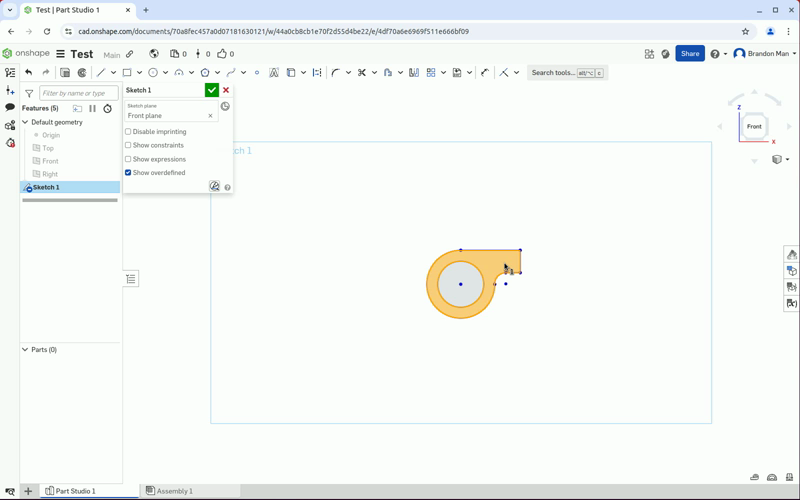
mouse_move(73, 352)
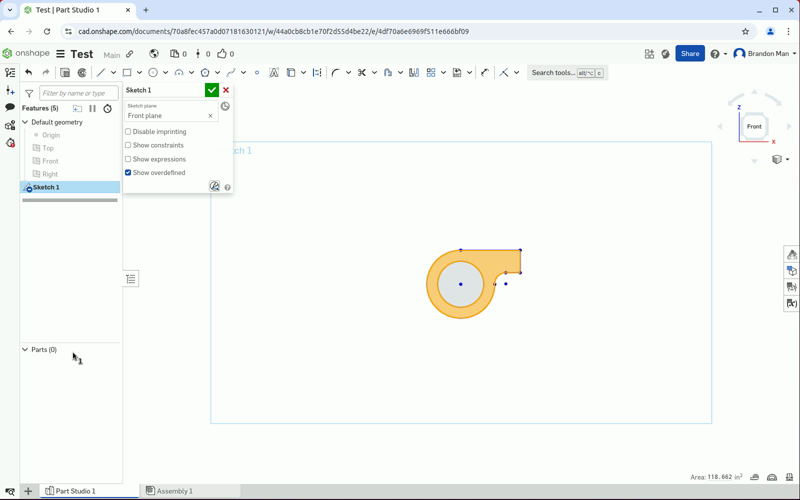
key(shift+y)
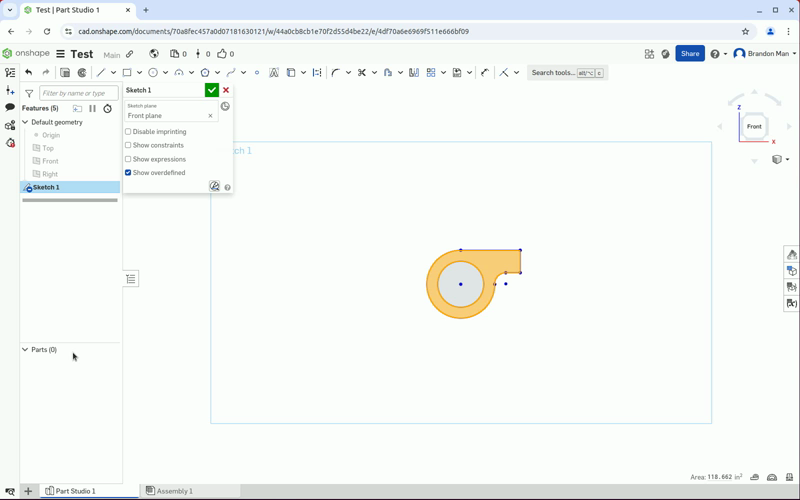
key(shift+e)
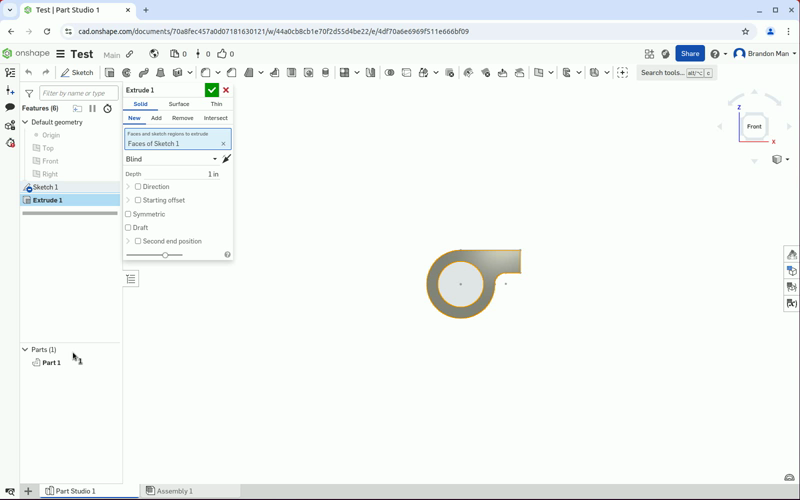
mouse_move(143, 106)
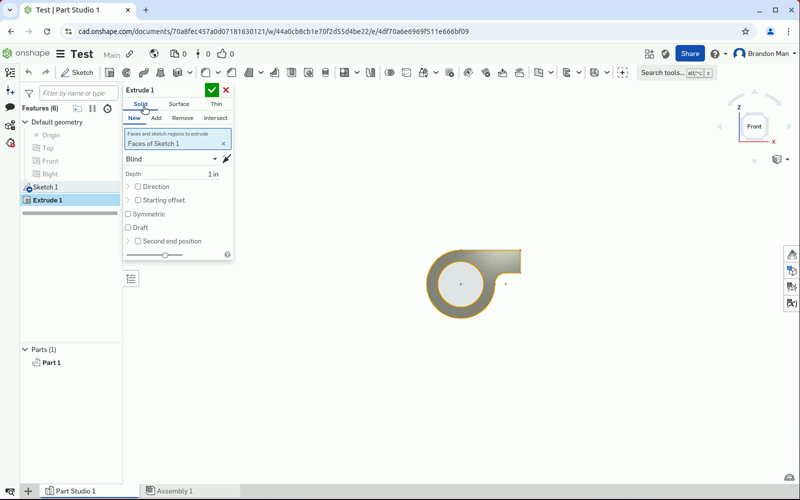
click(143, 106)
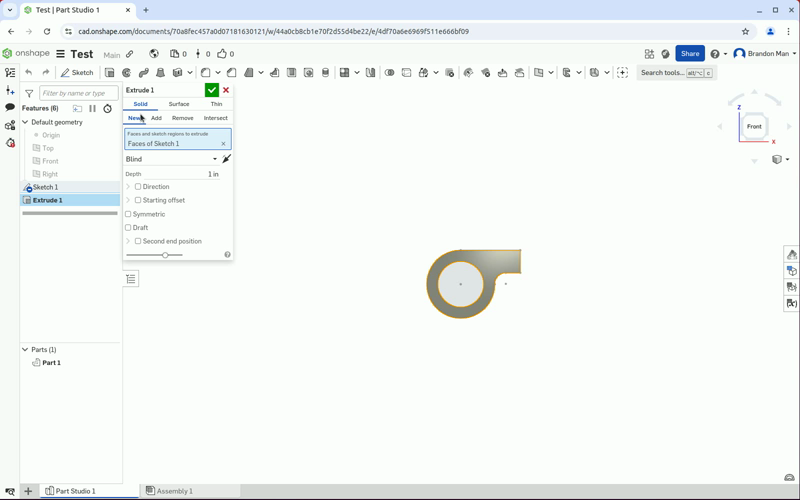
mouse_move(137, 120)
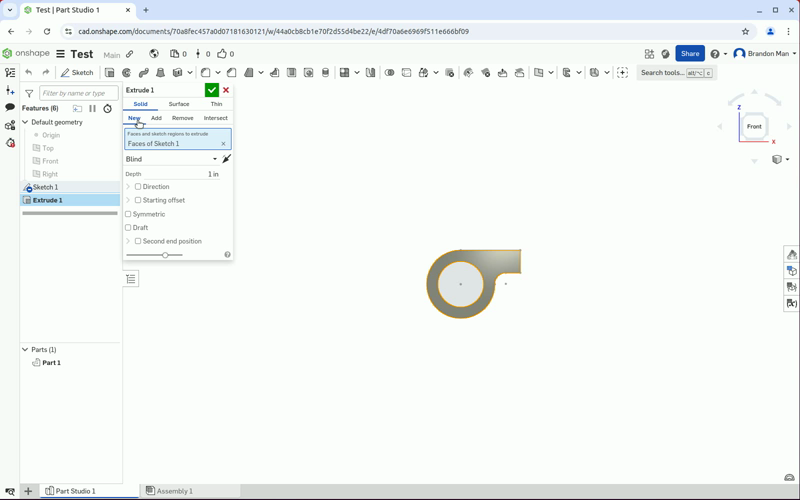
click(137, 120)
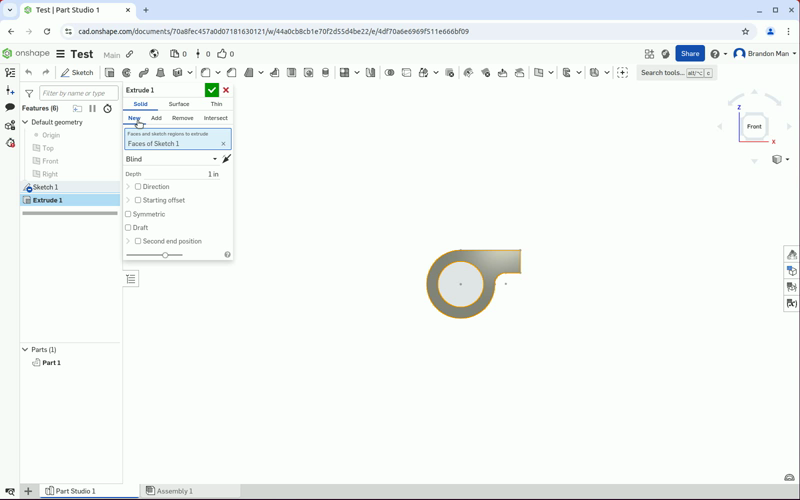
key(tab, 4)
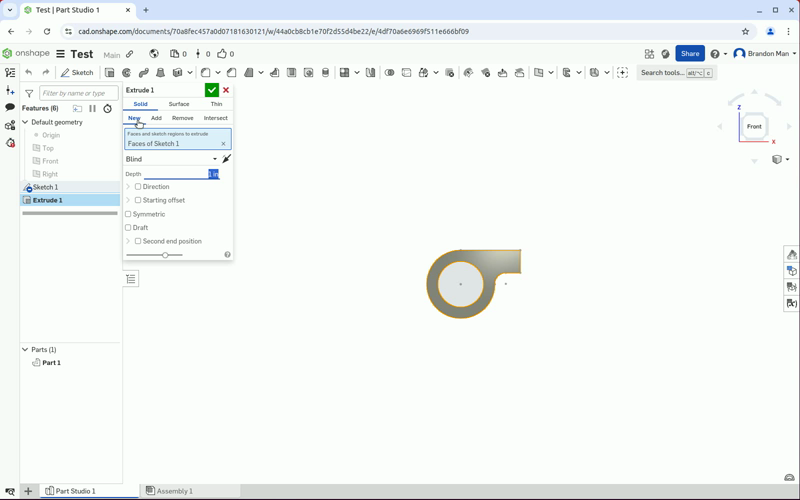
text(14.924)
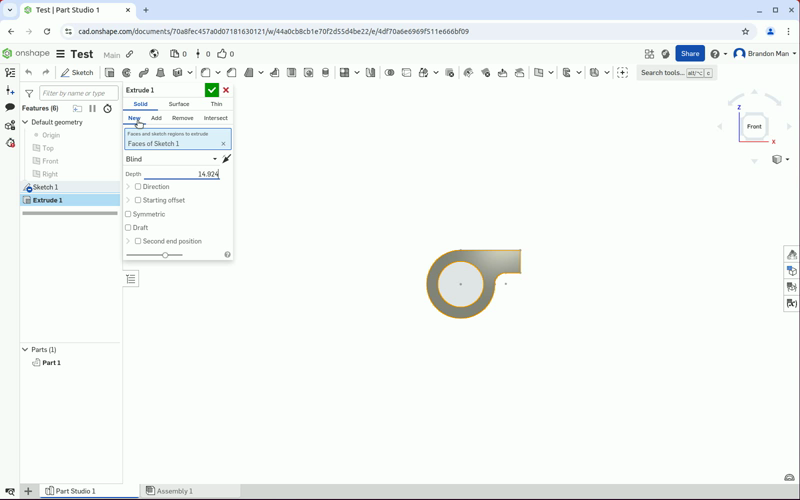
key(tab, 3)
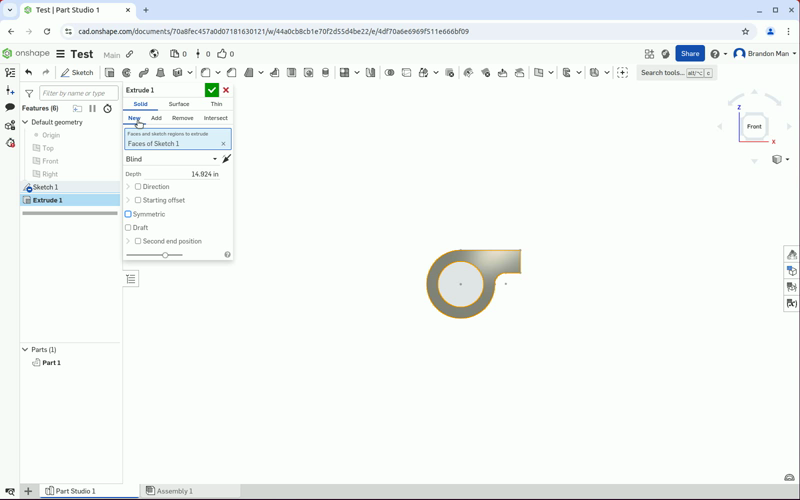
key(space)
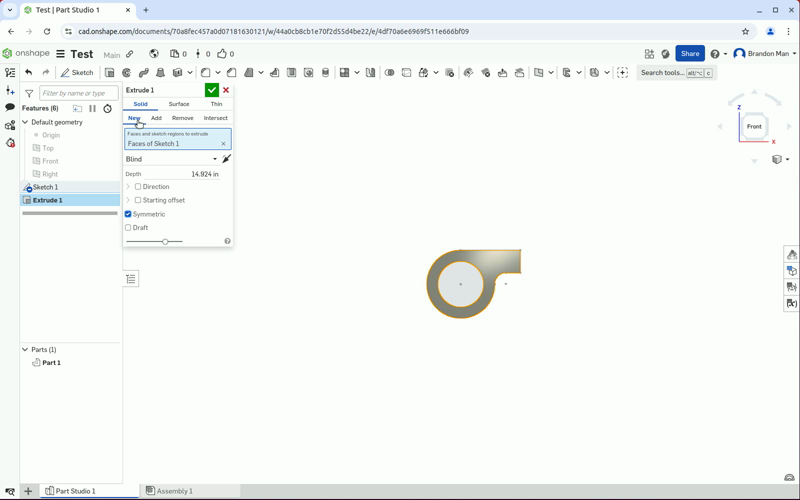
key(enter)
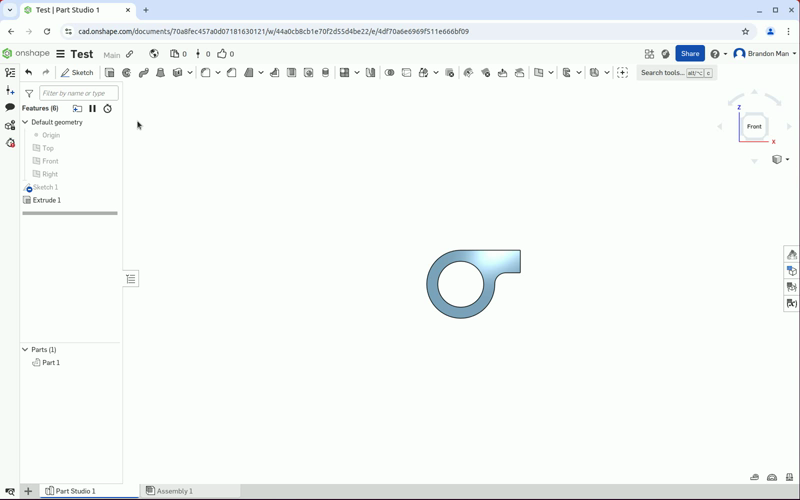
key(shift+h)
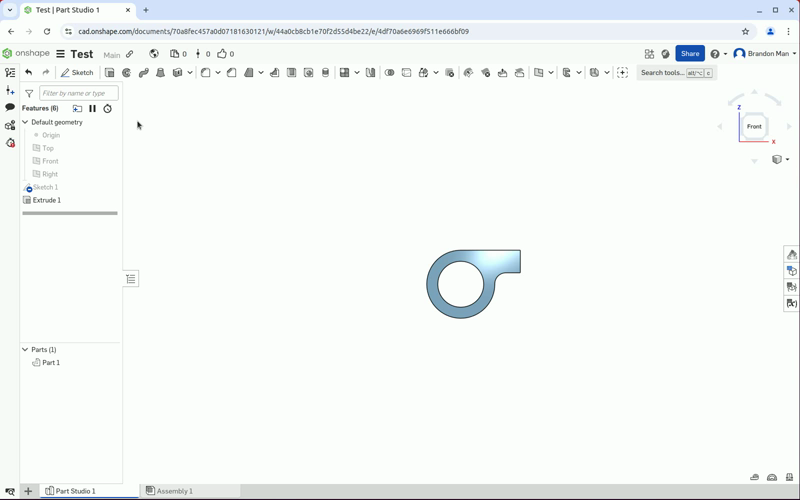
key(shift+h)
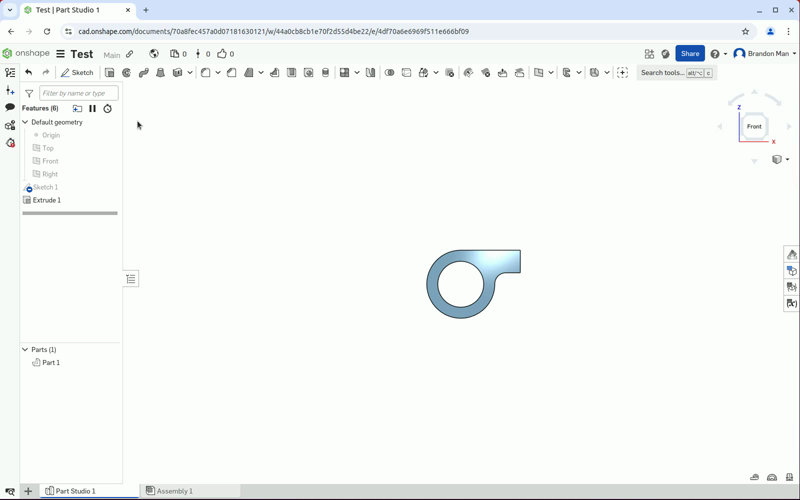
mouse_move(73, 189)
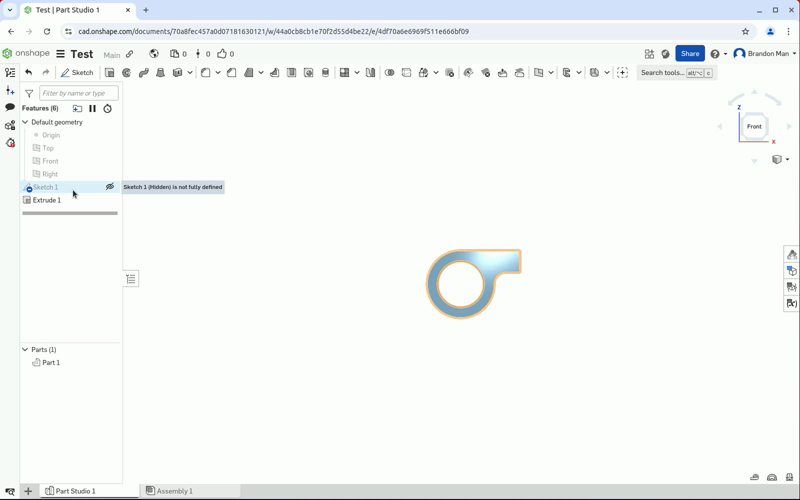
click(73, 189)
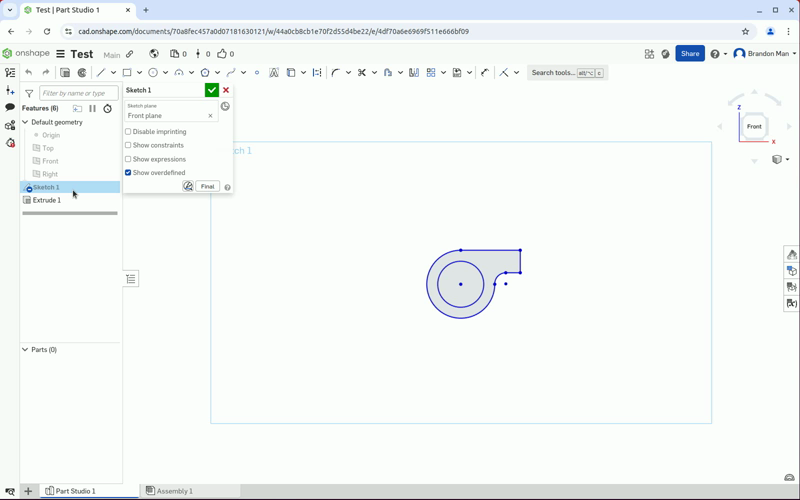
mouse_move(229, 92)
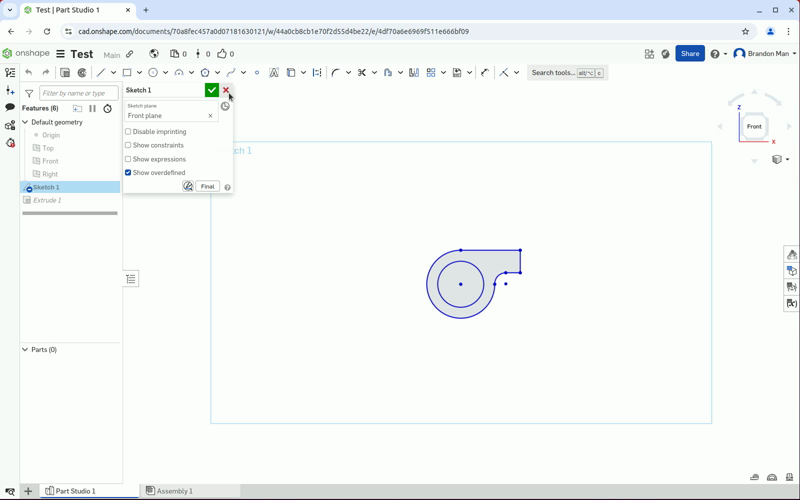
click(229, 92)
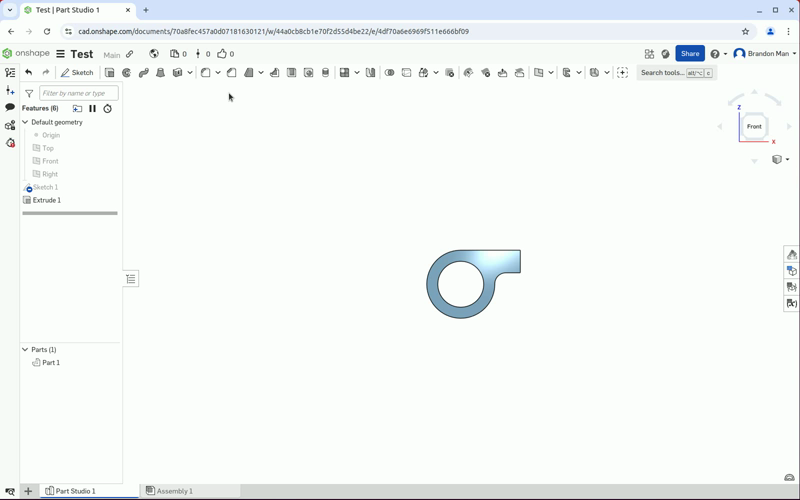
mouse_move(73, 352)
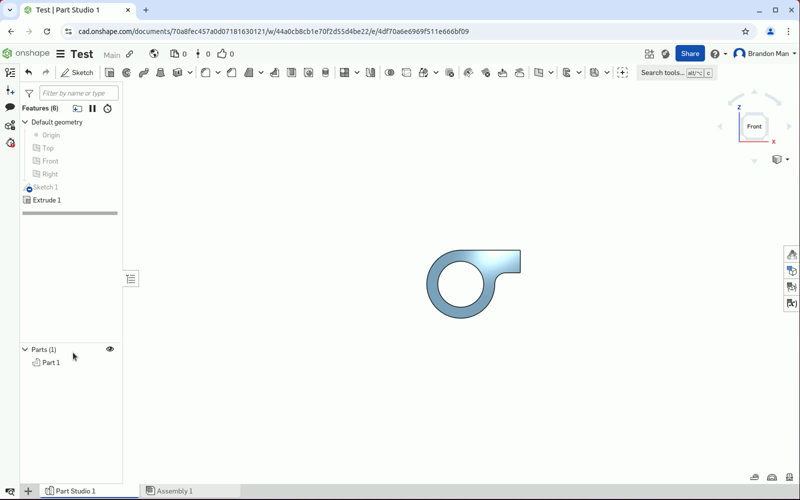
key(y)
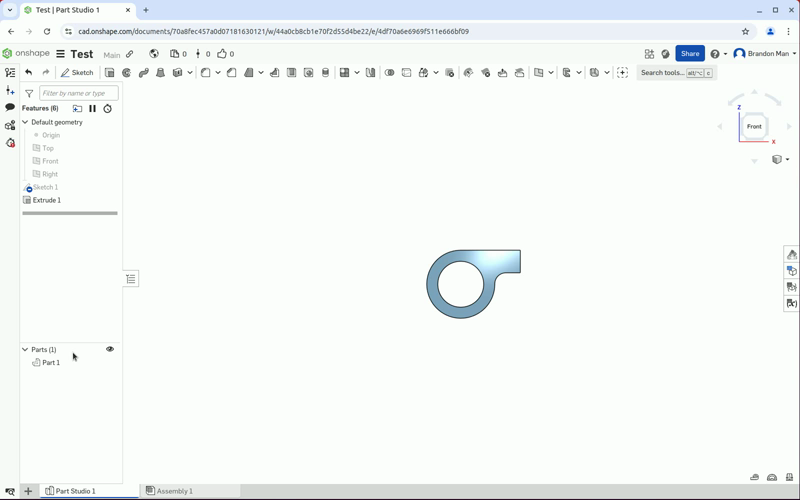
key(shift+p)
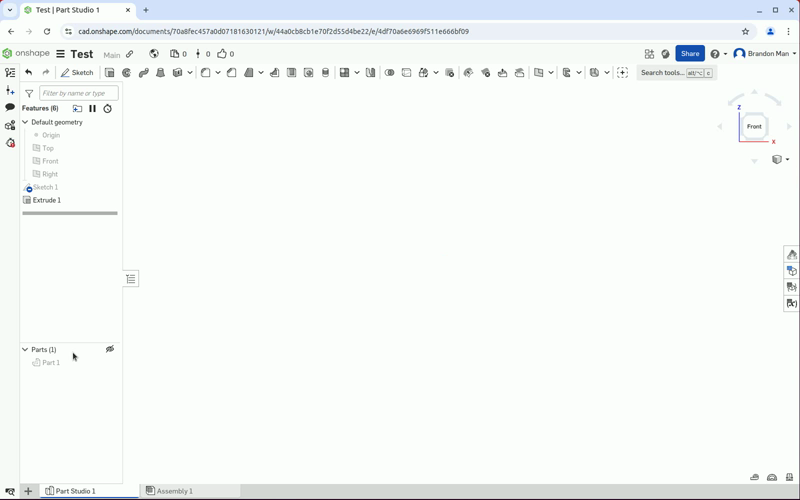
key(space)
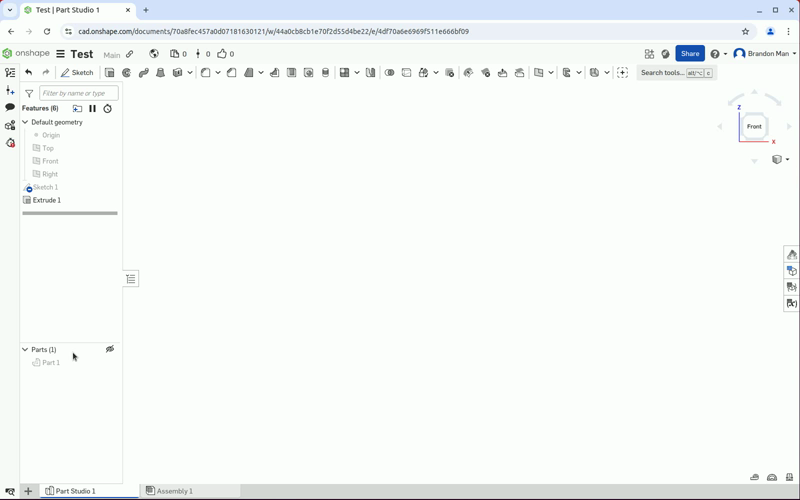
key_down(shift)
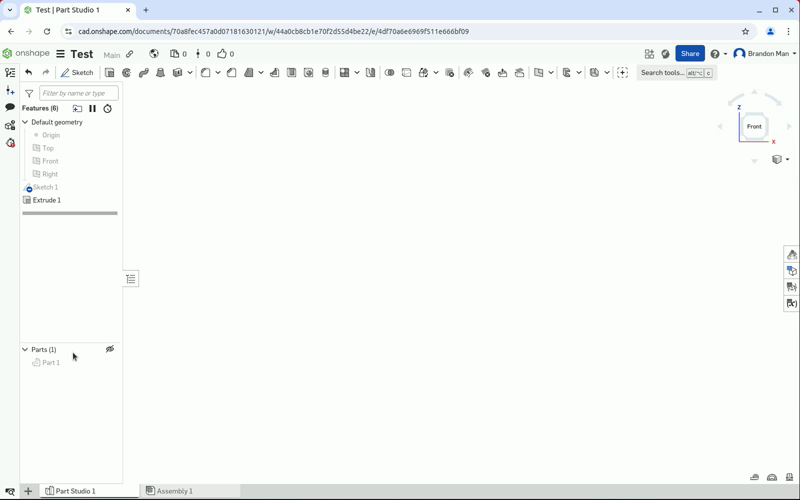
key(down)
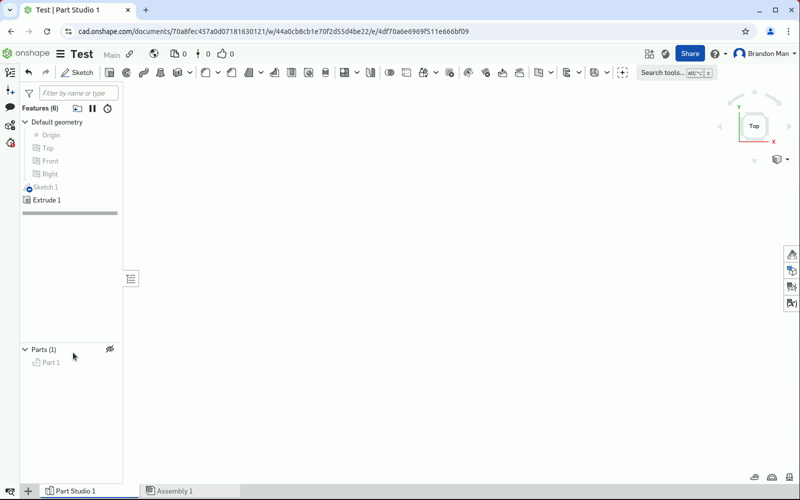
key_up(shift)
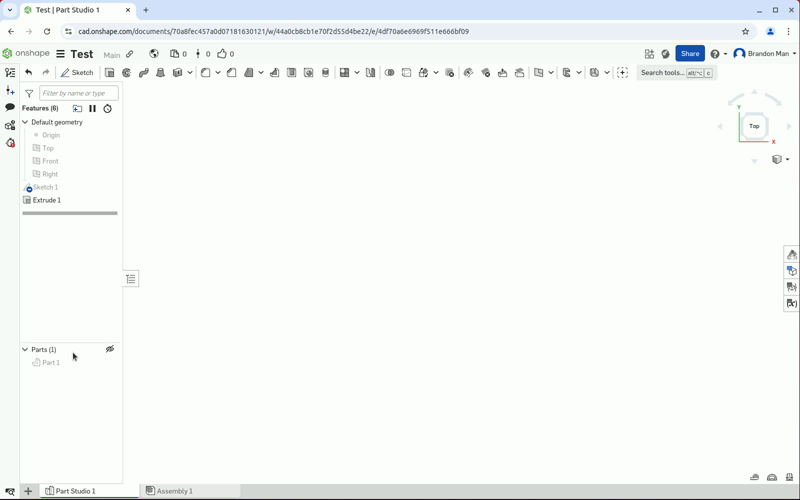
mouse_move(73, 352)
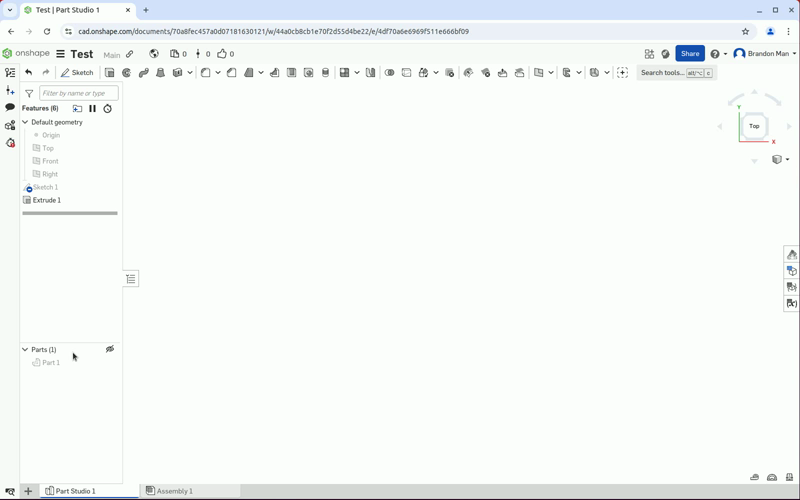
key(shift+y)
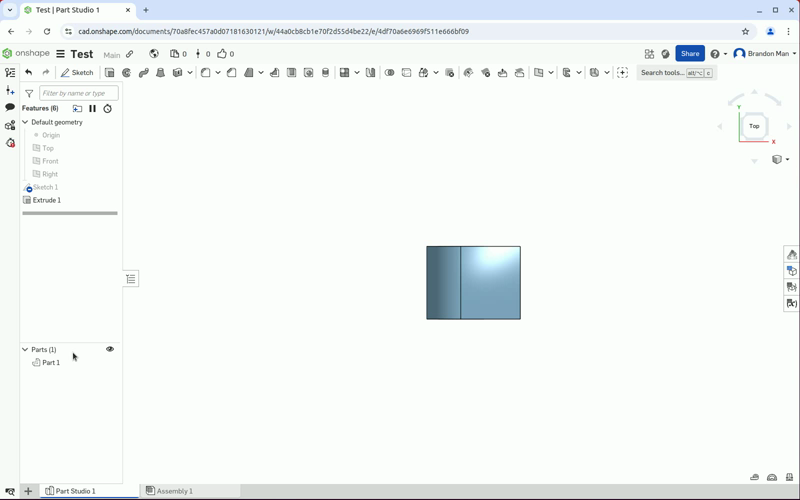
mouse_move(541, 75)
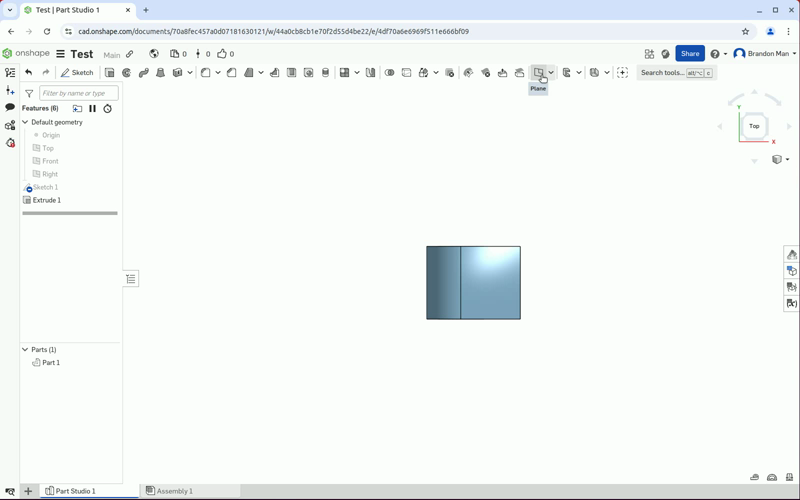
click(541, 75)
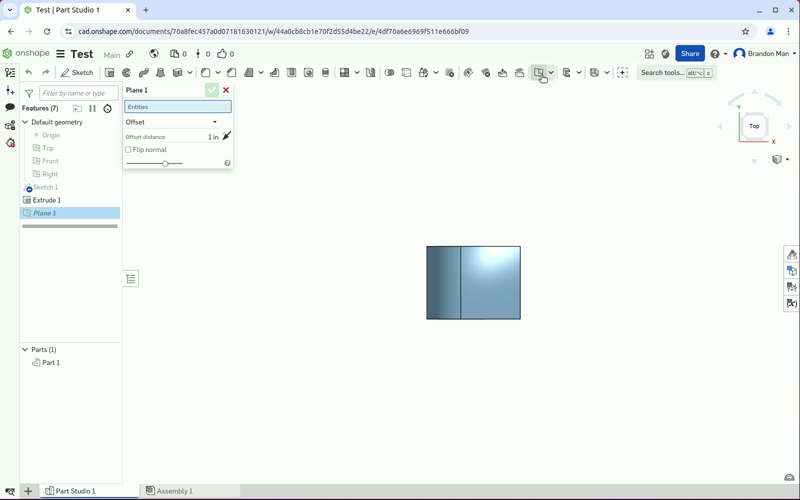
mouse_move(73, 150)
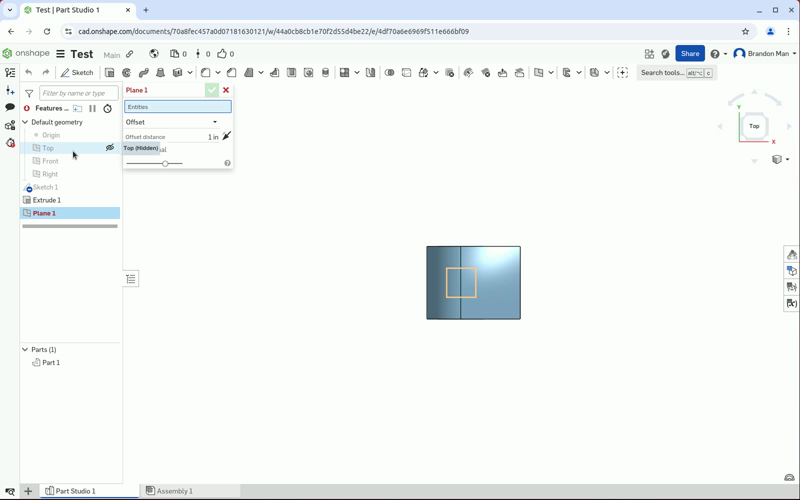
click(73, 150)
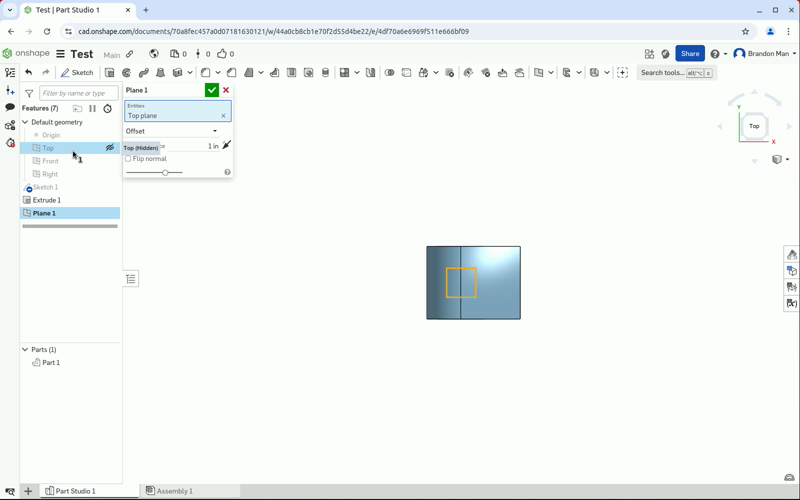
key(tab, 2)
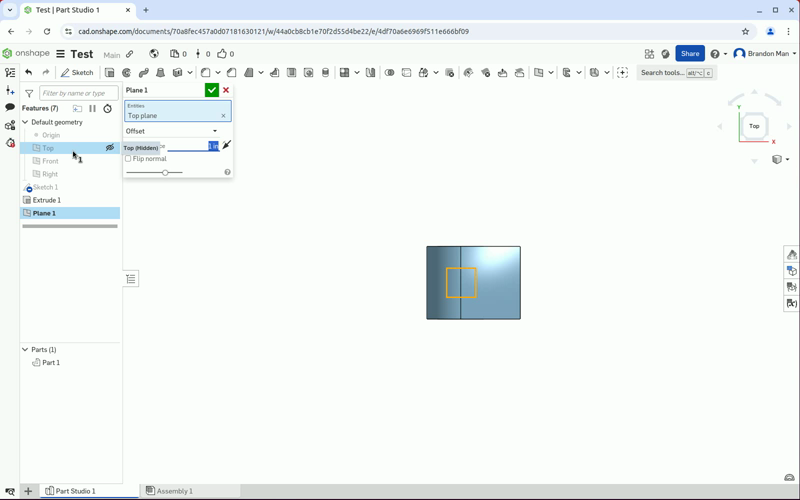
text(6.748)
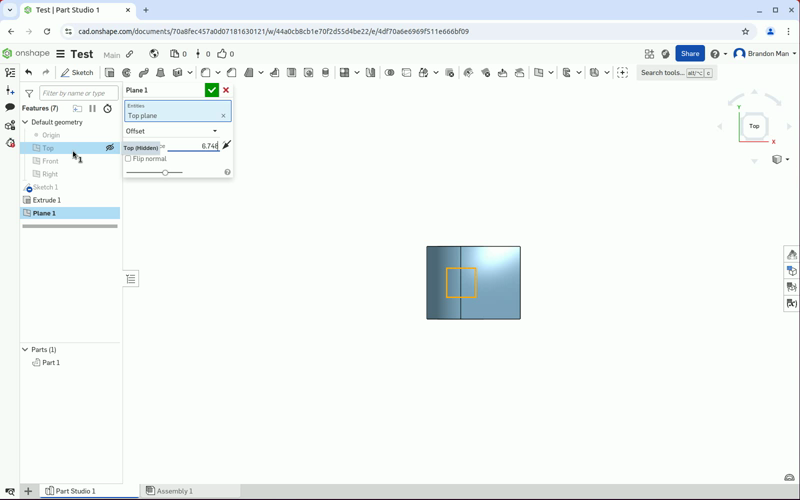
key(enter, 2)
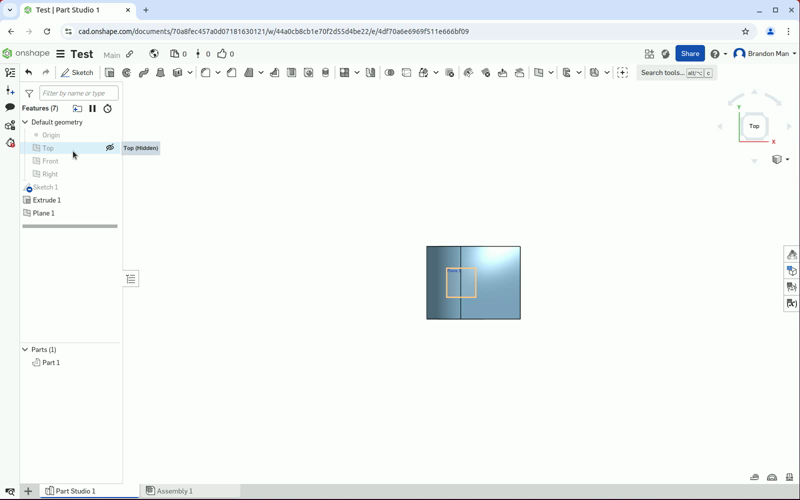
key(shift+s)
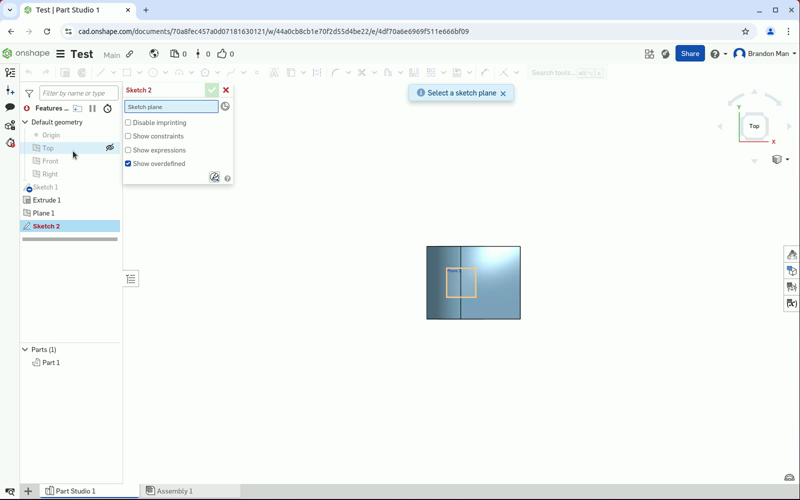
mouse_move(73, 215)
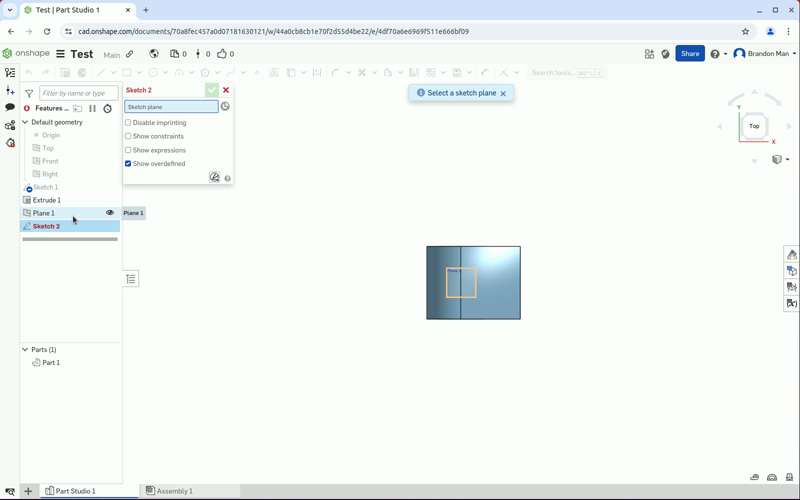
click(73, 215)
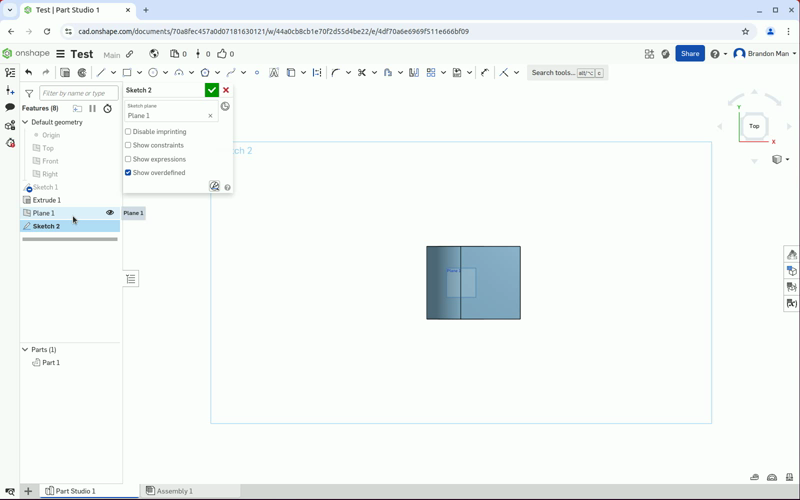
mouse_move(73, 352)
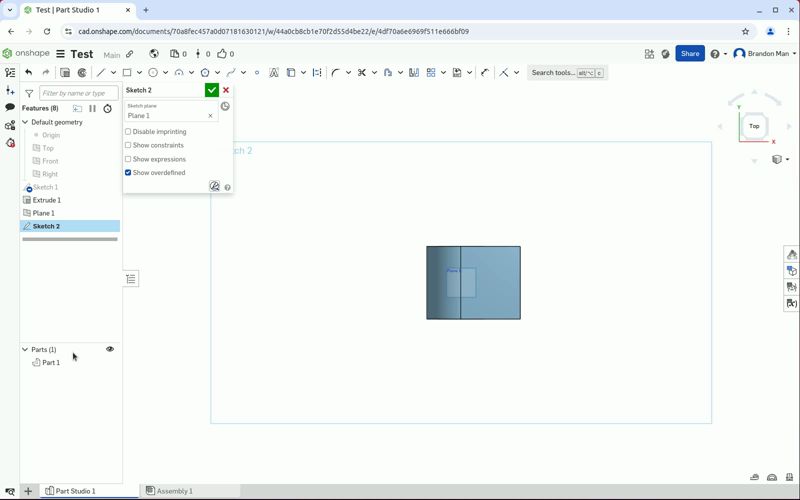
key(y)
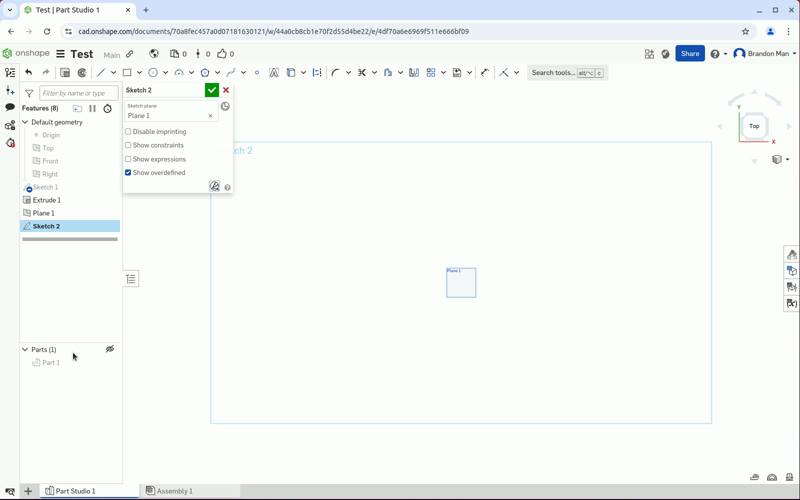
key(a)
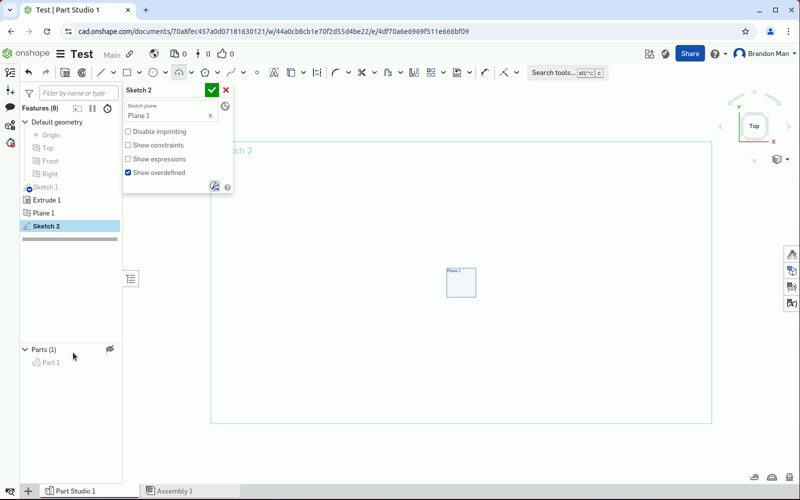
key_down(shift)
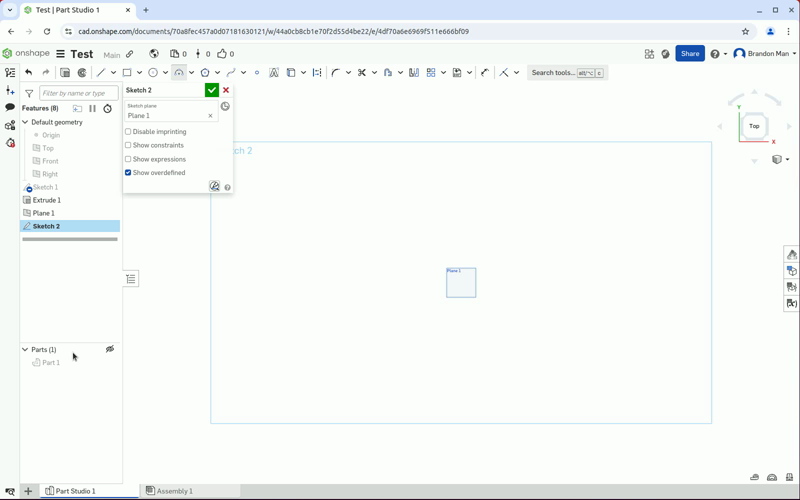
mouse_move(505, 305)
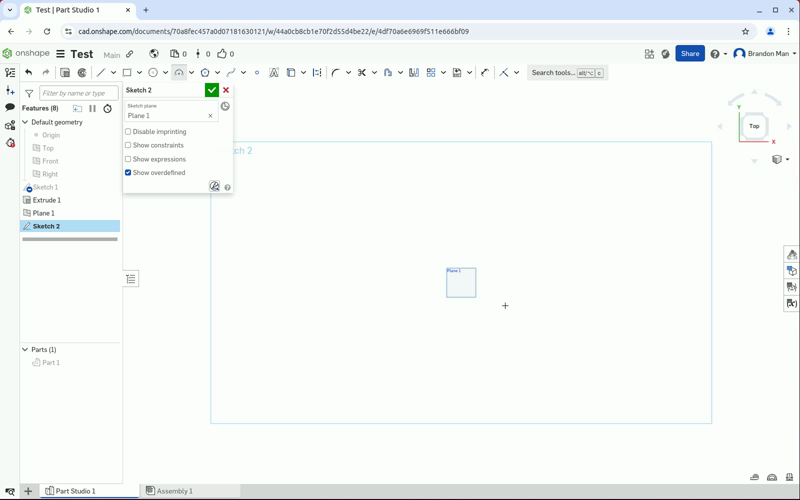
click(505, 305)
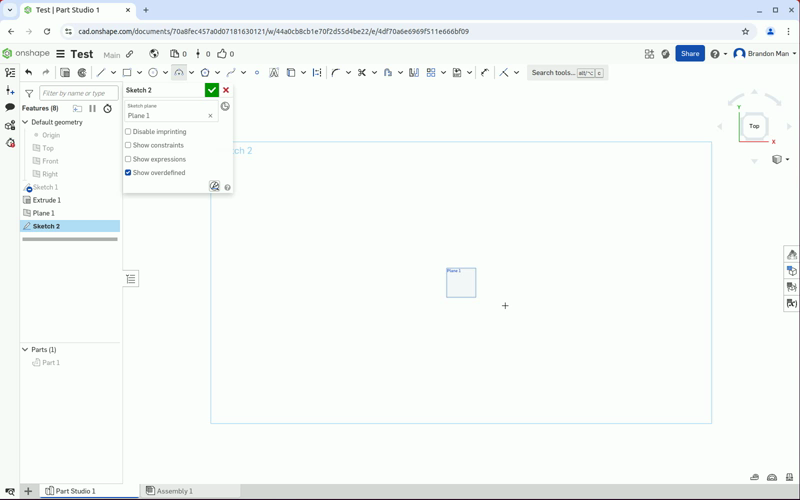
key_up(shift)
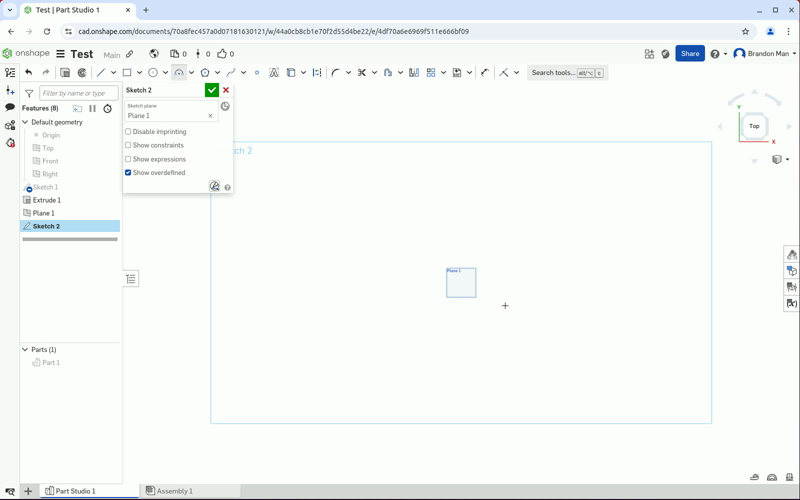
key_down(shift)
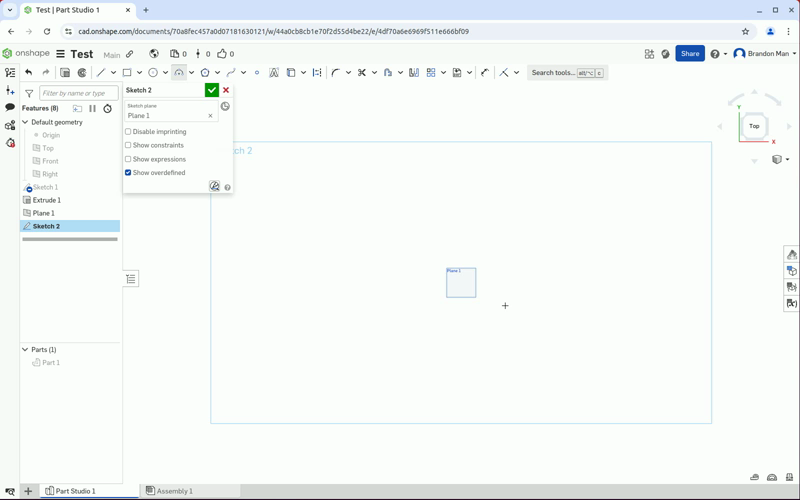
mouse_move(520, 320)
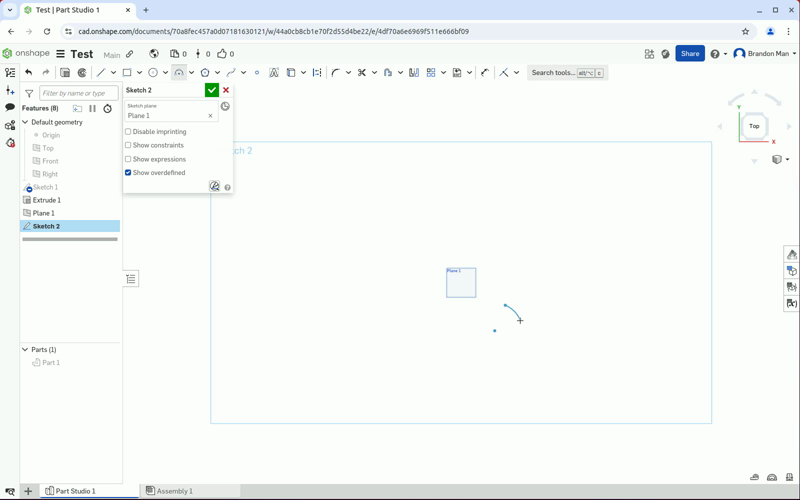
click(520, 320)
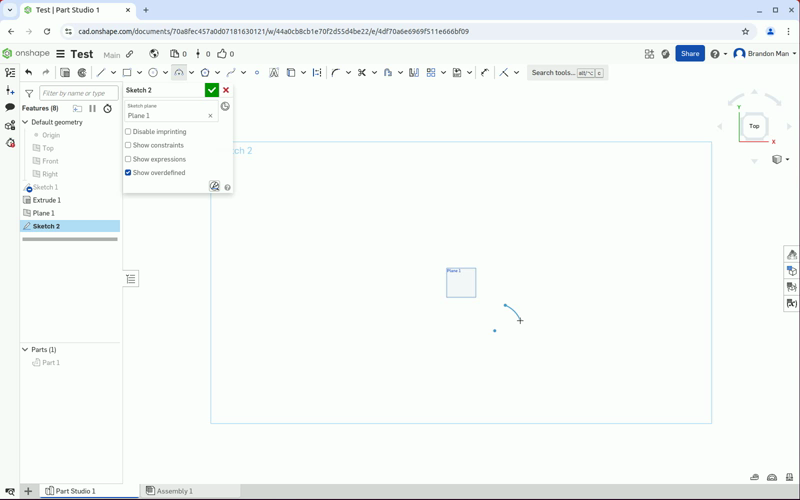
mouse_move(509, 315)
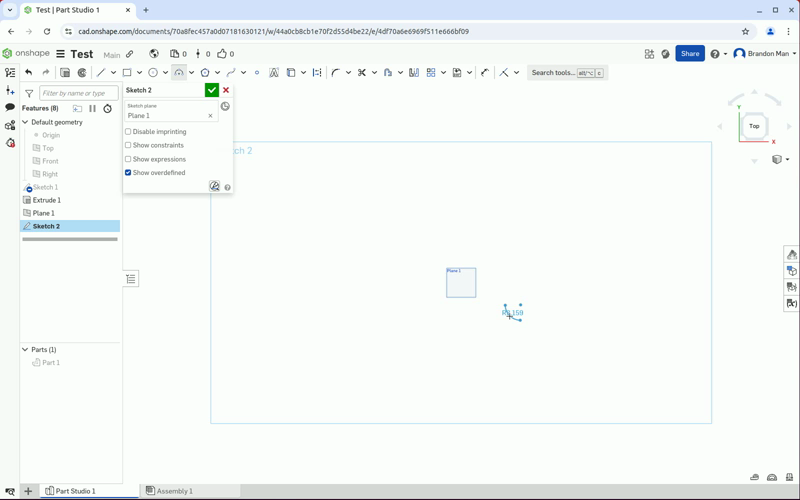
click(509, 315)
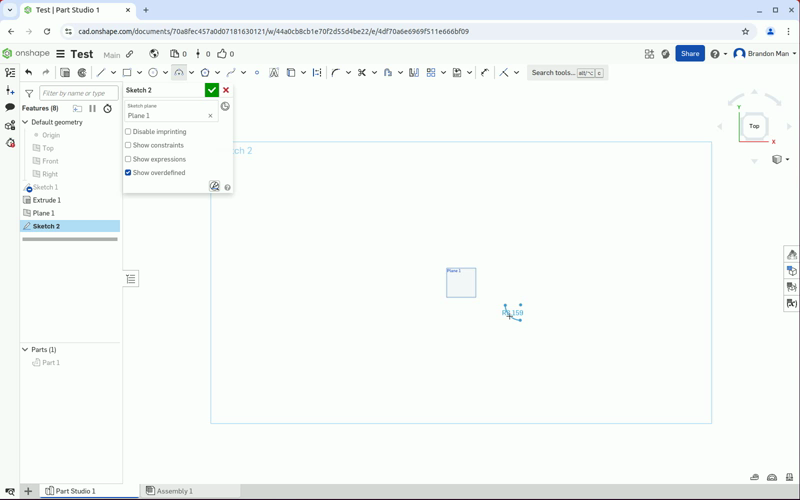
key_up(shift)
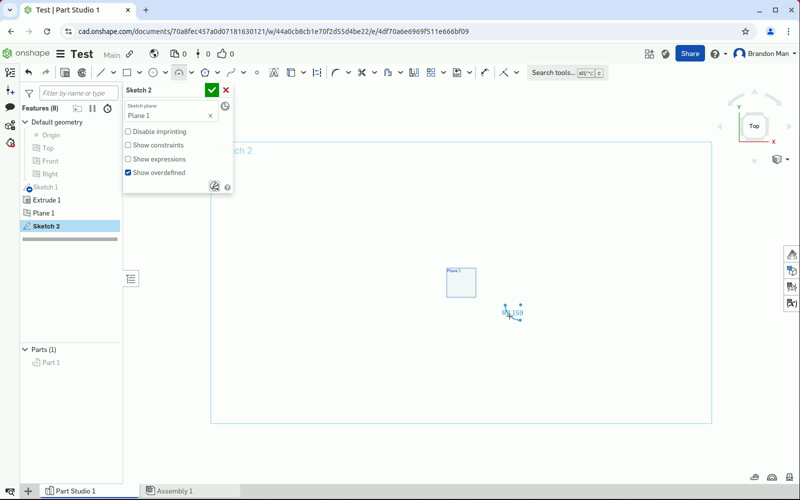
key(esc)
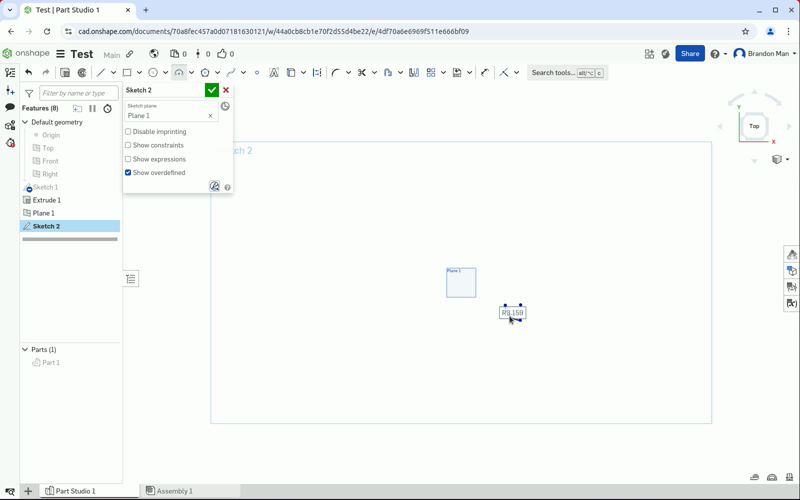
key(l)
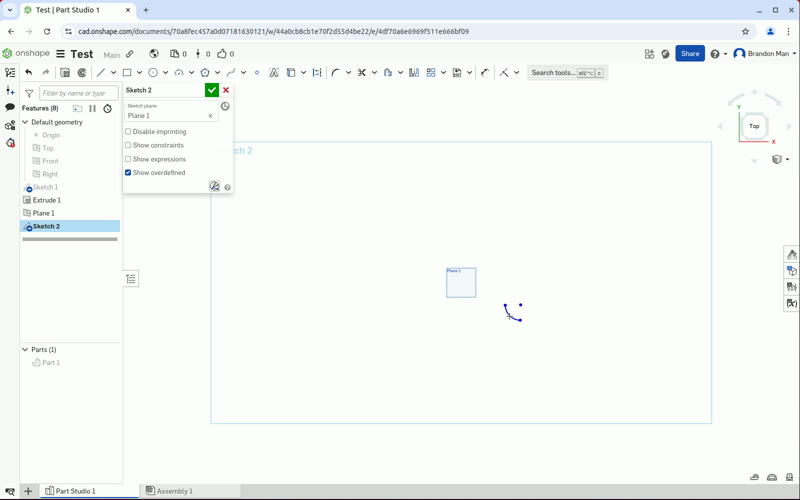
mouse_move(520, 320)
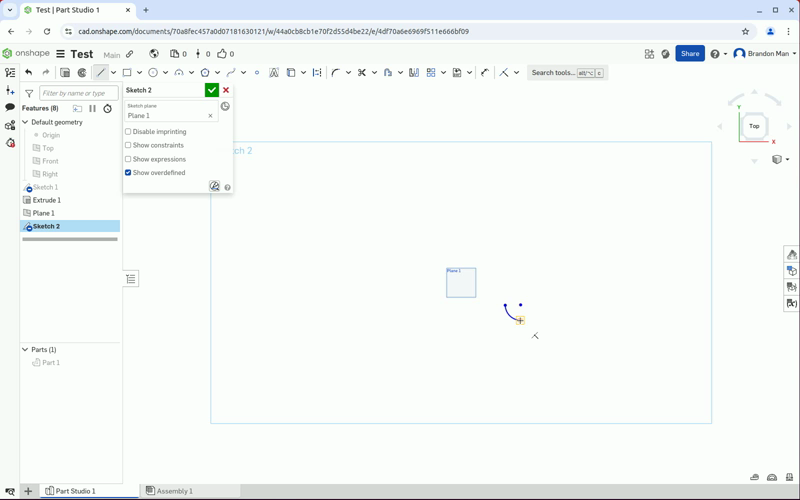
click(520, 320)
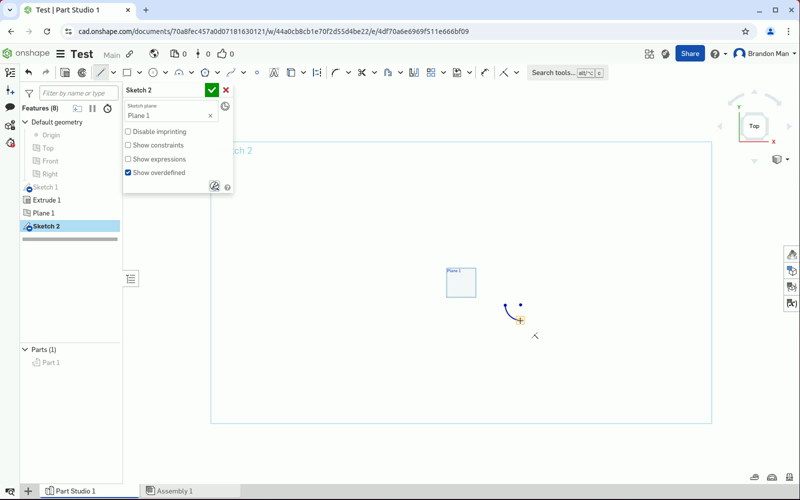
key_down(shift)
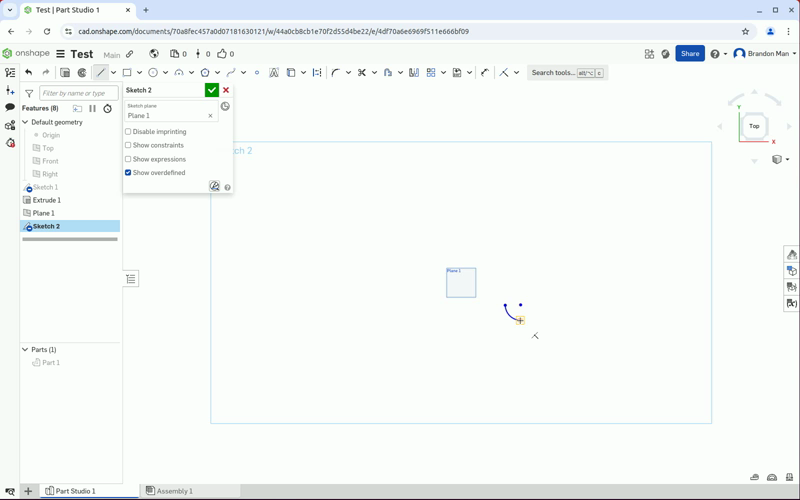
mouse_move(550, 320)
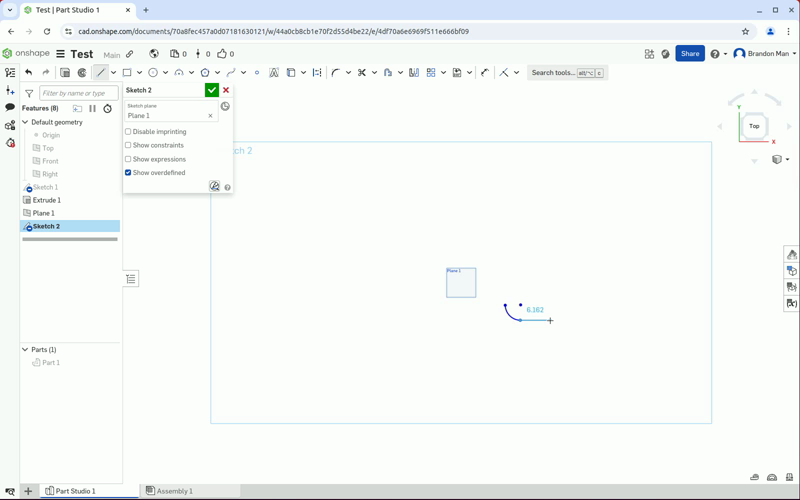
mouse_move(520, 311)
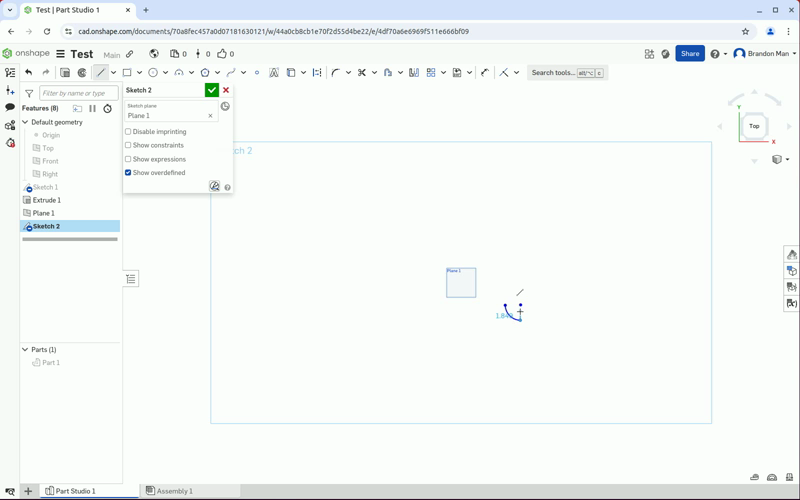
click(520, 311)
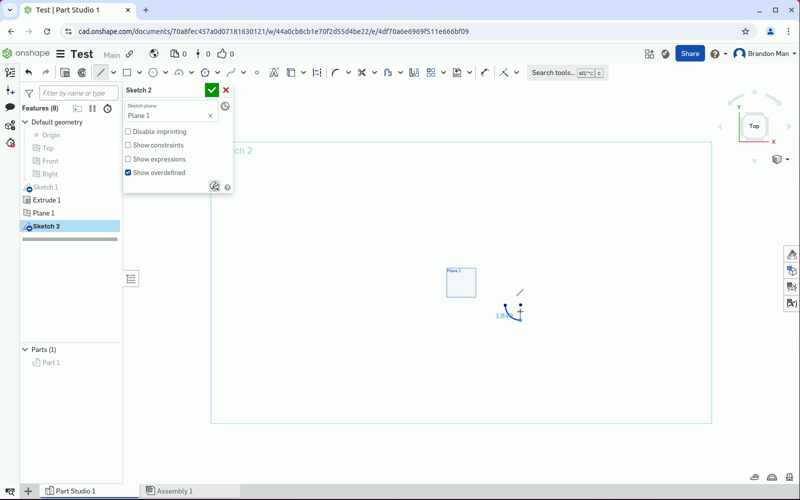
key_up(shift)
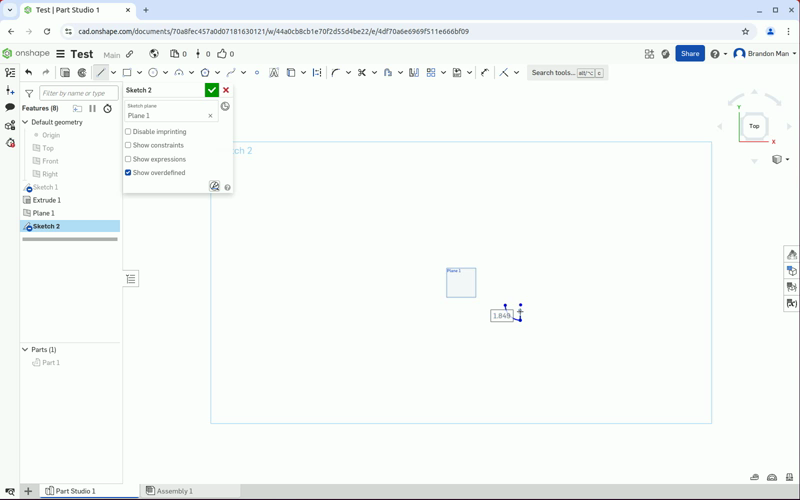
key(esc)
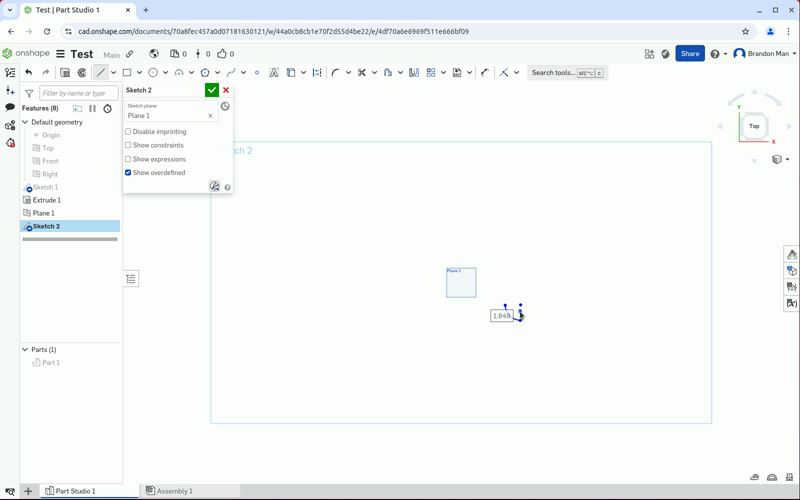
key(a)
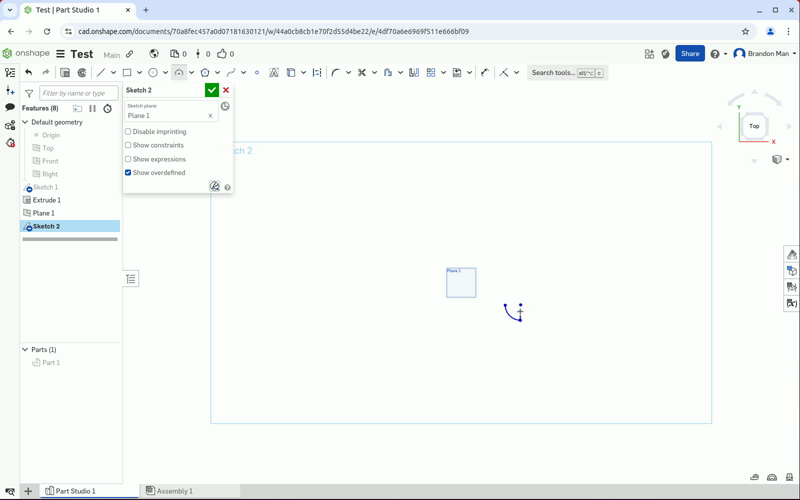
mouse_move(520, 311)
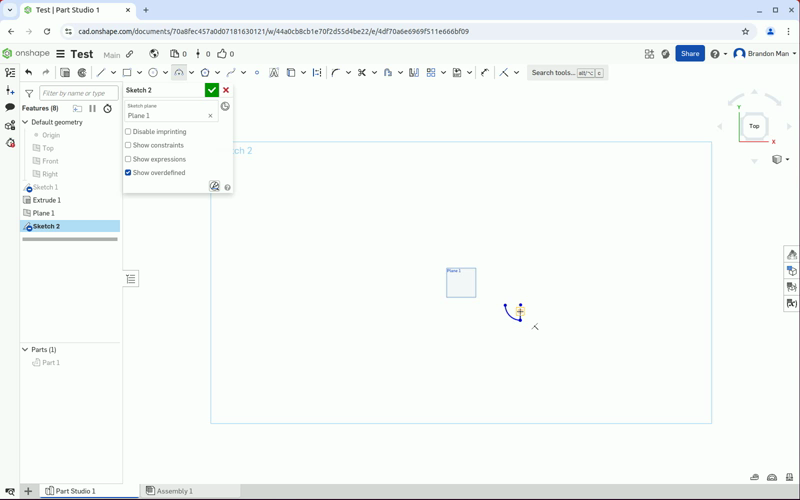
click(520, 311)
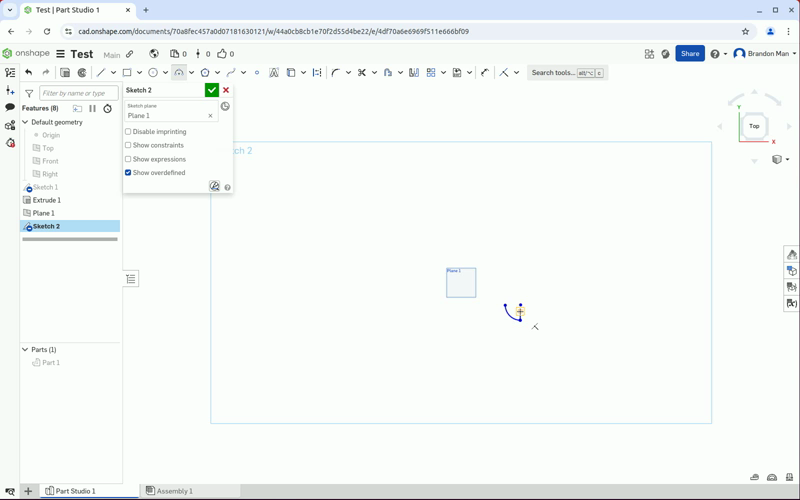
key_down(shift)
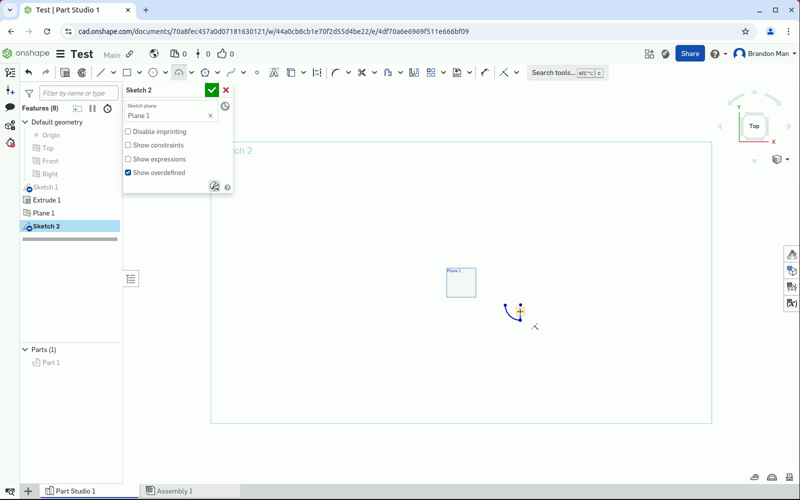
mouse_move(520, 298)
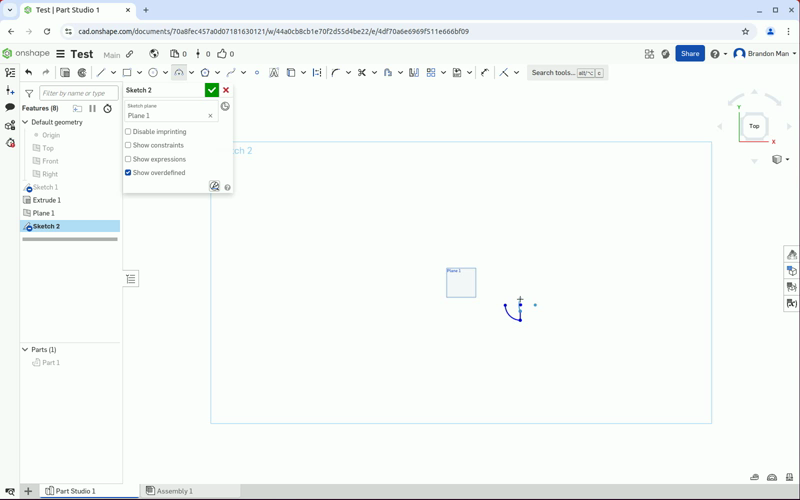
click(520, 298)
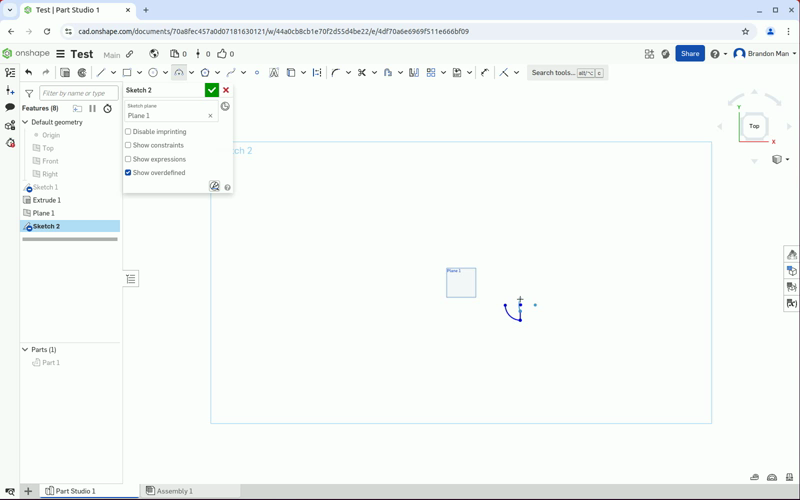
mouse_move(514, 305)
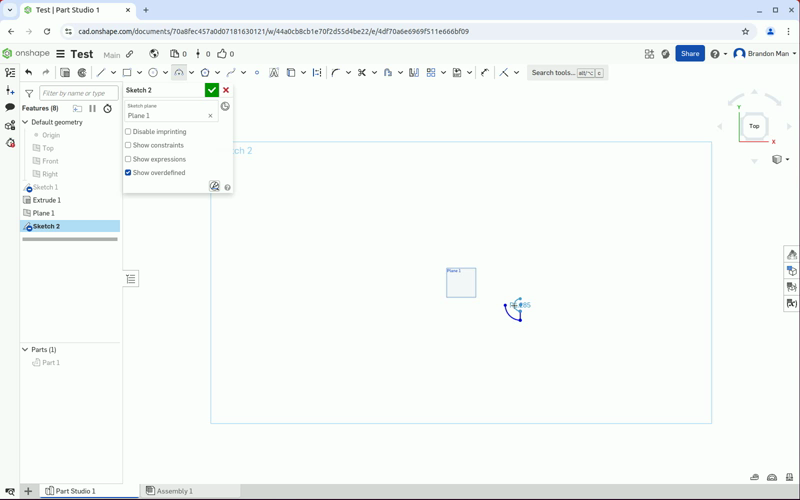
click(514, 305)
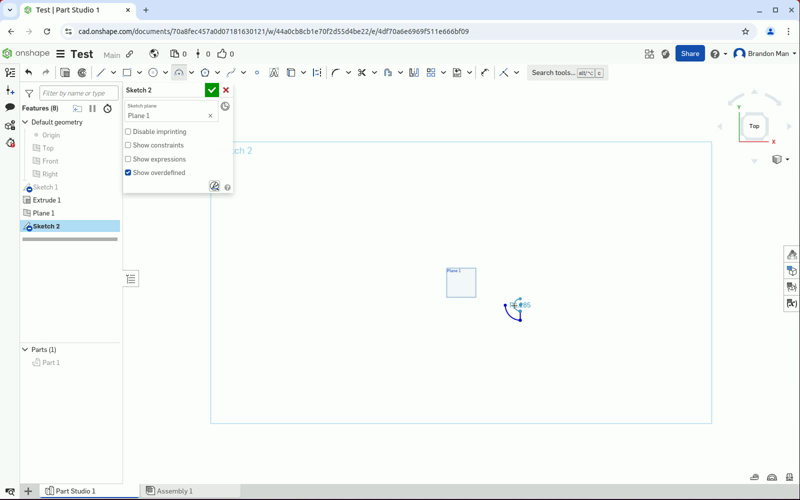
key_up(shift)
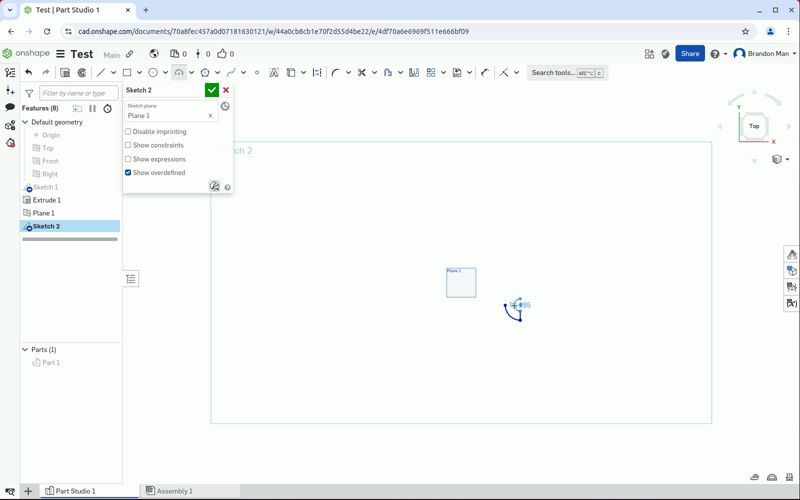
key(esc)
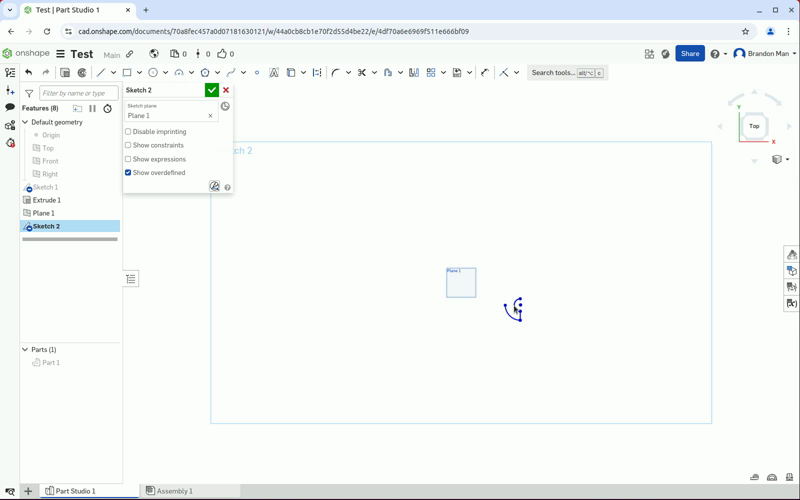
key(l)
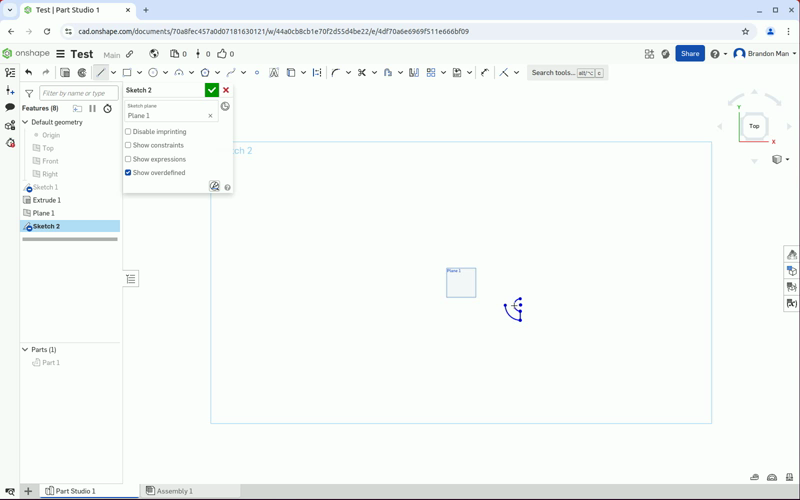
mouse_move(520, 298)
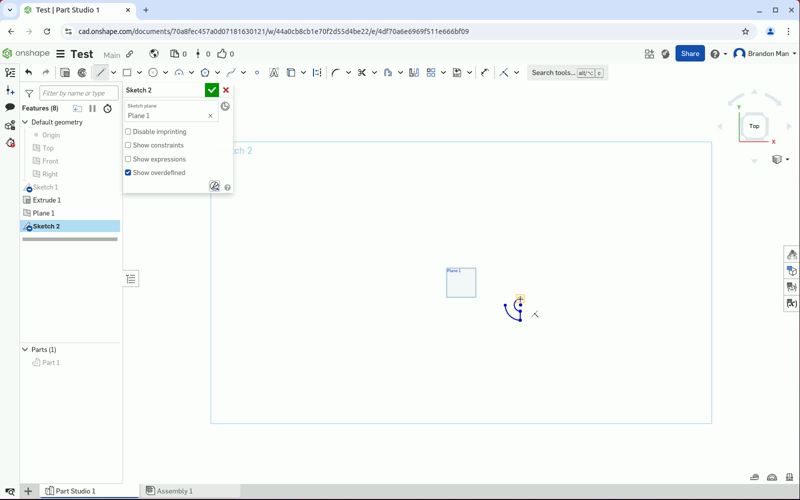
click(520, 298)
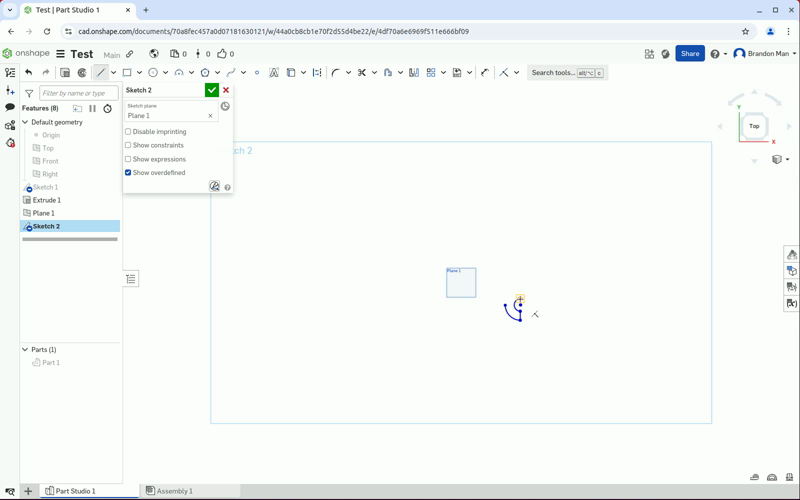
key_down(shift)
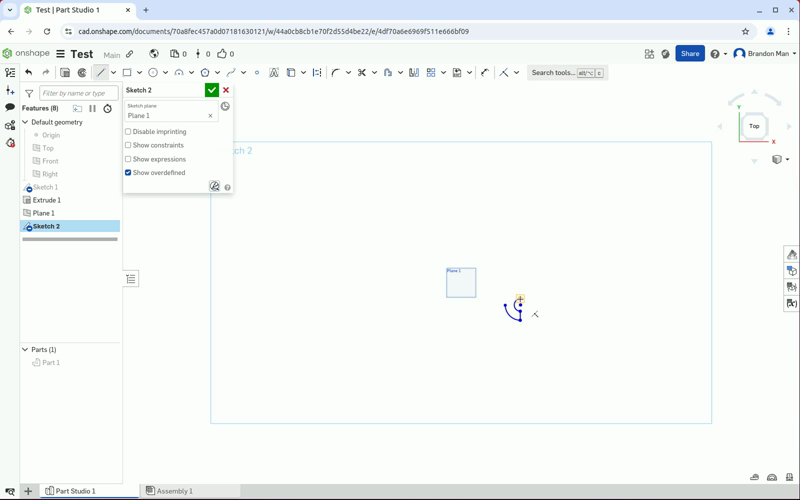
mouse_move(550, 298)
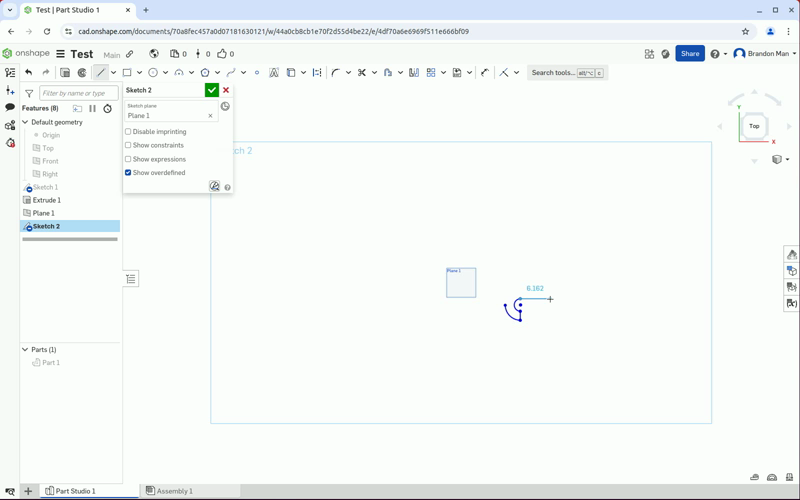
mouse_move(520, 267)
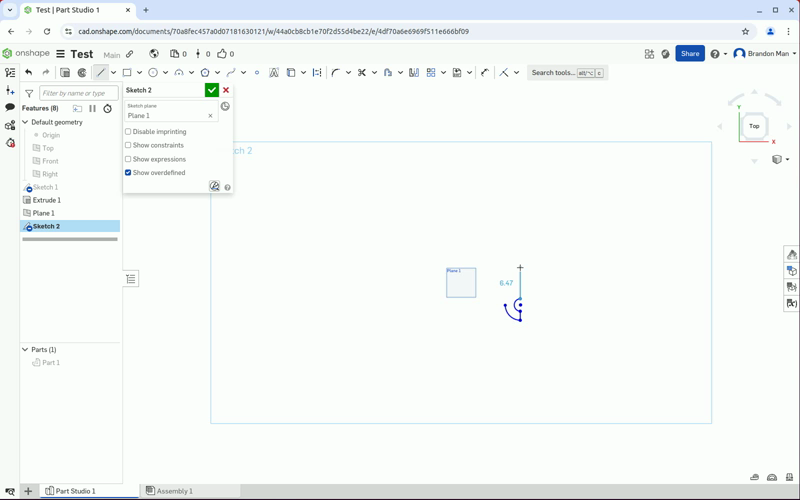
click(520, 267)
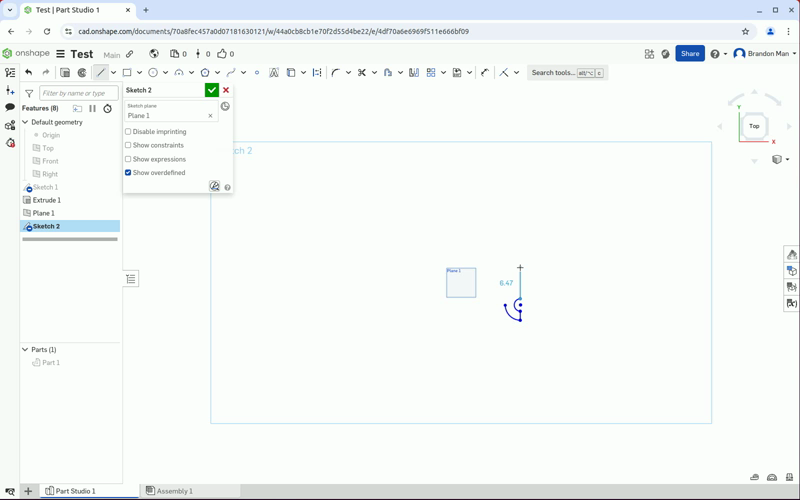
key_up(shift)
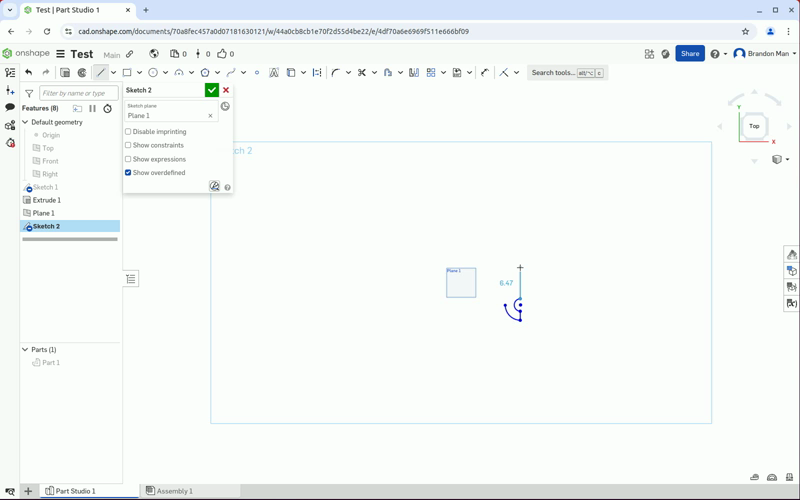
key(esc)
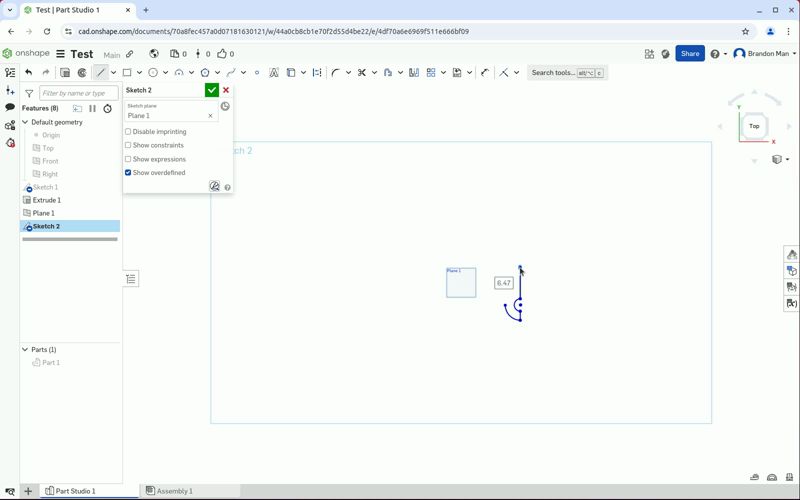
key(a)
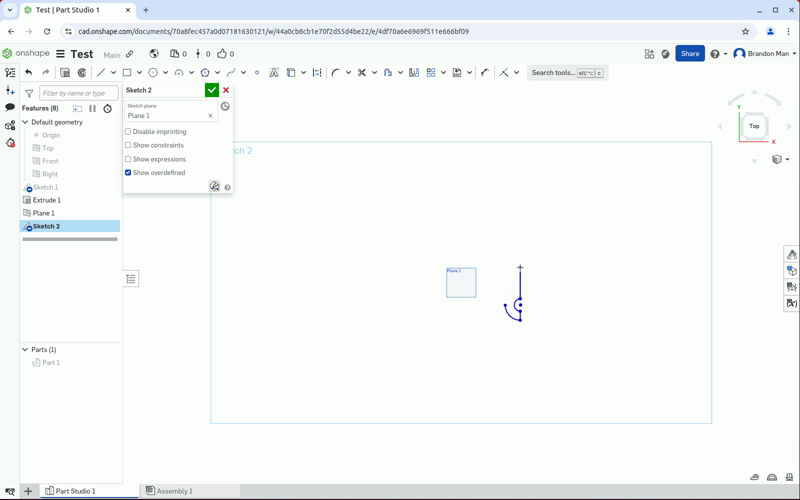
mouse_move(520, 267)
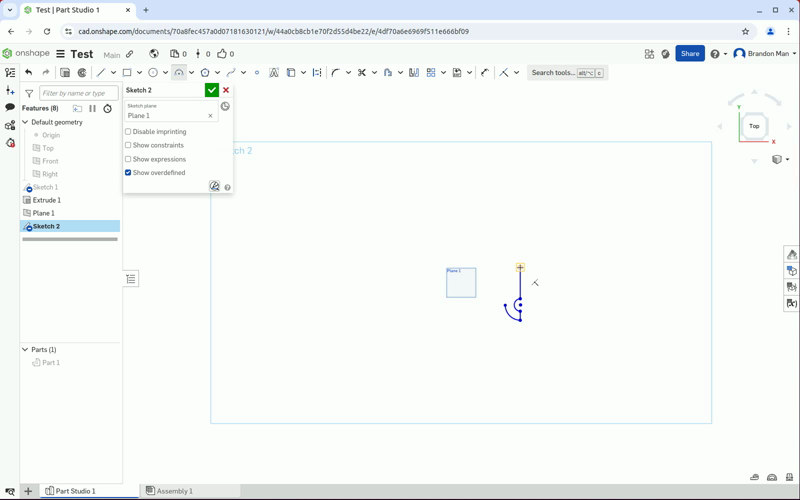
click(520, 267)
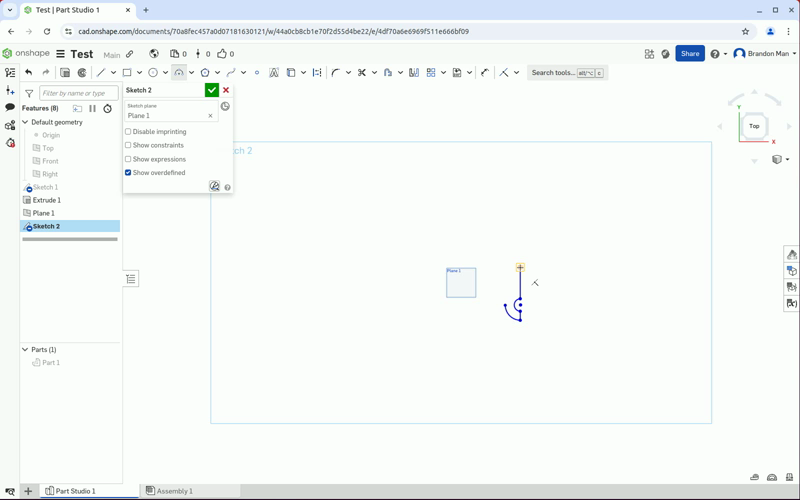
key_down(shift)
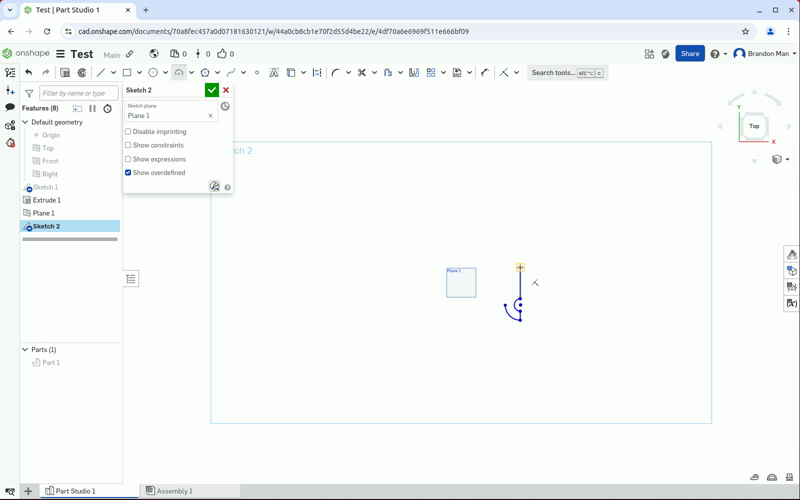
mouse_move(520, 254)
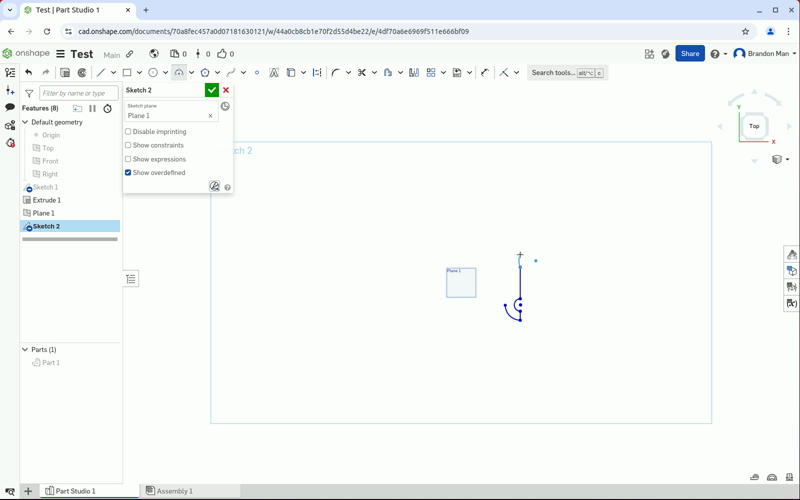
click(520, 254)
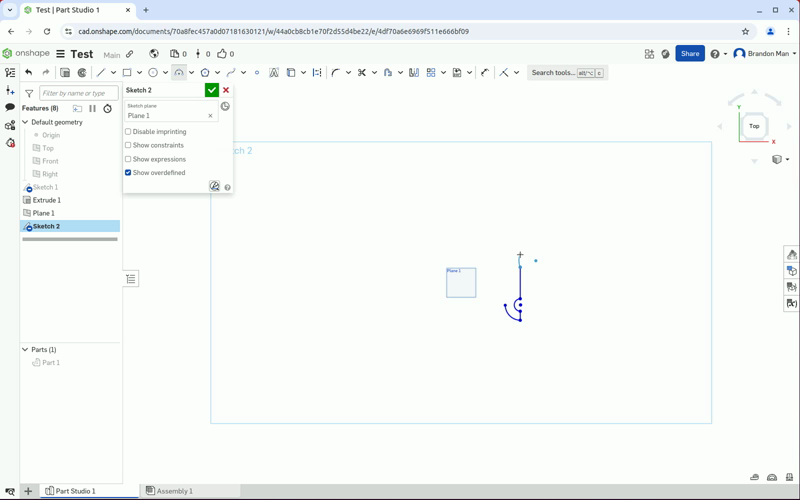
mouse_move(513, 260)
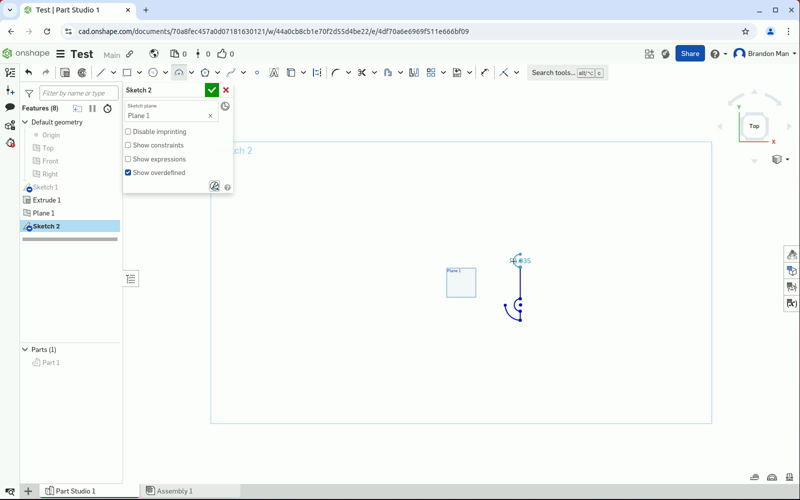
click(513, 260)
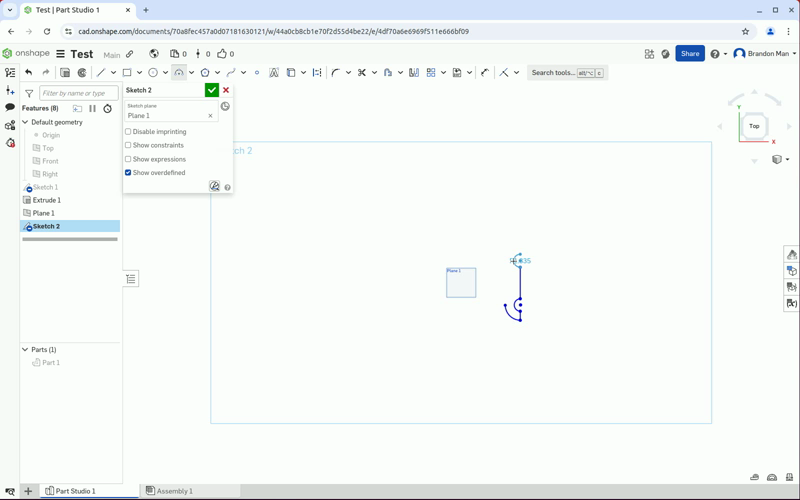
key_up(shift)
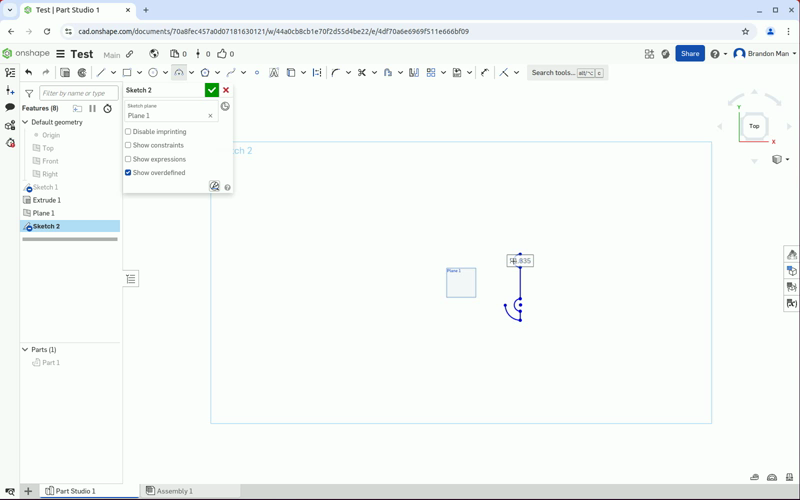
key(esc)
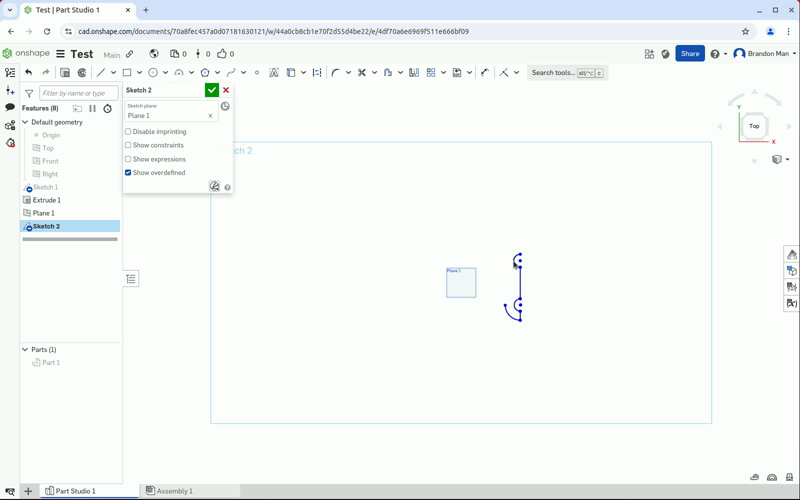
key(l)
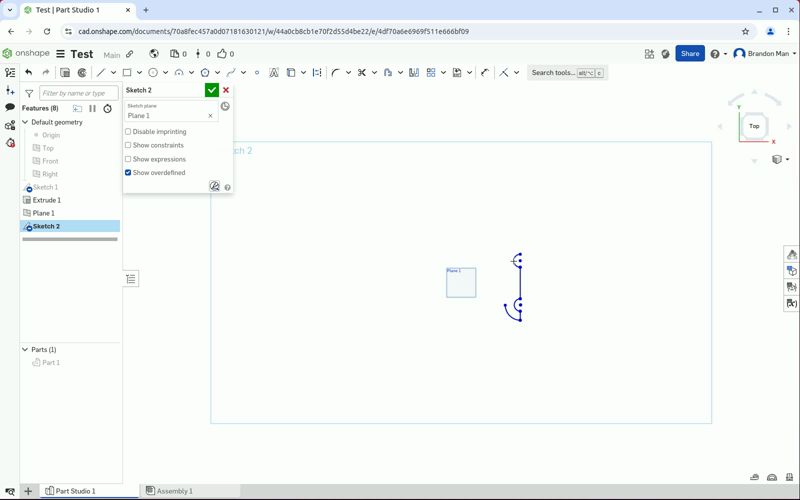
mouse_move(520, 254)
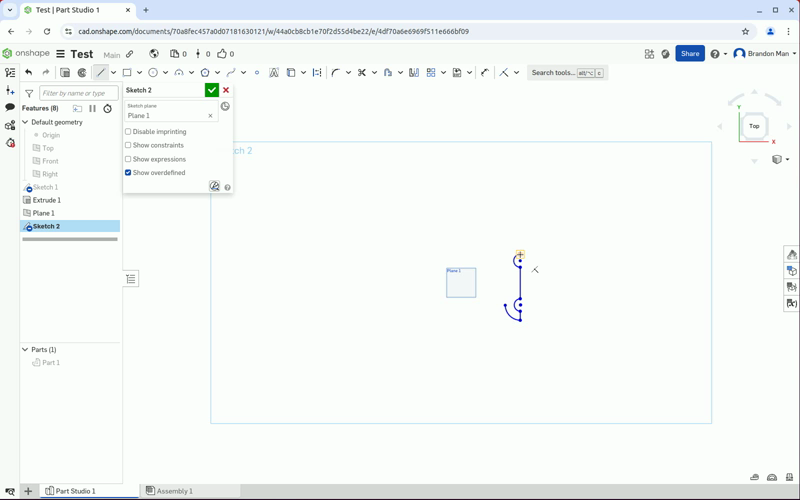
click(520, 254)
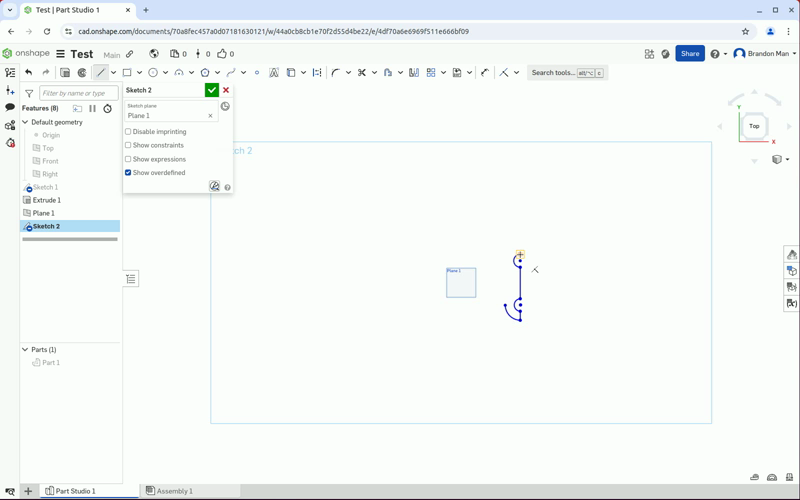
key_down(shift)
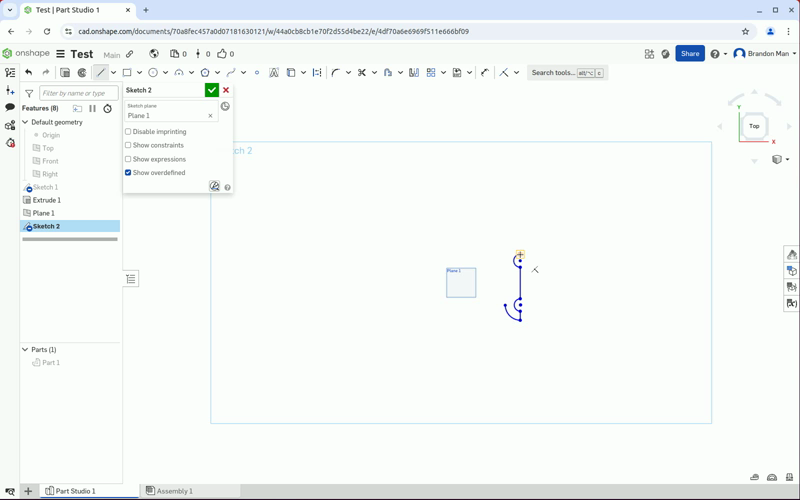
mouse_move(550, 254)
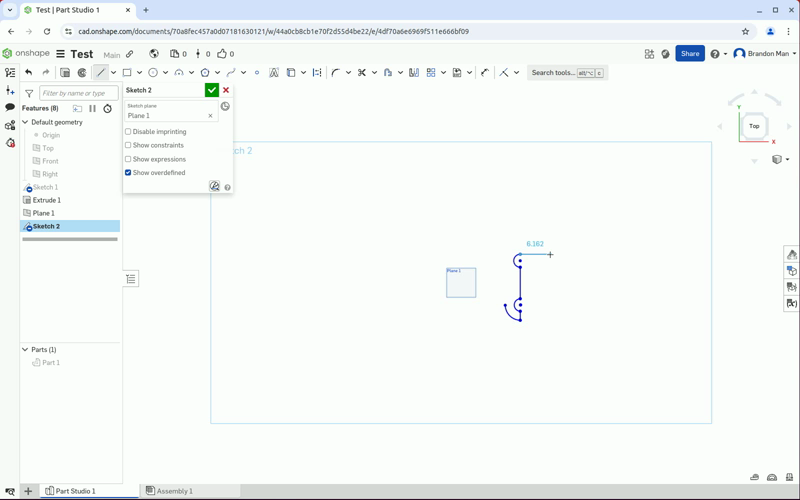
mouse_move(520, 246)
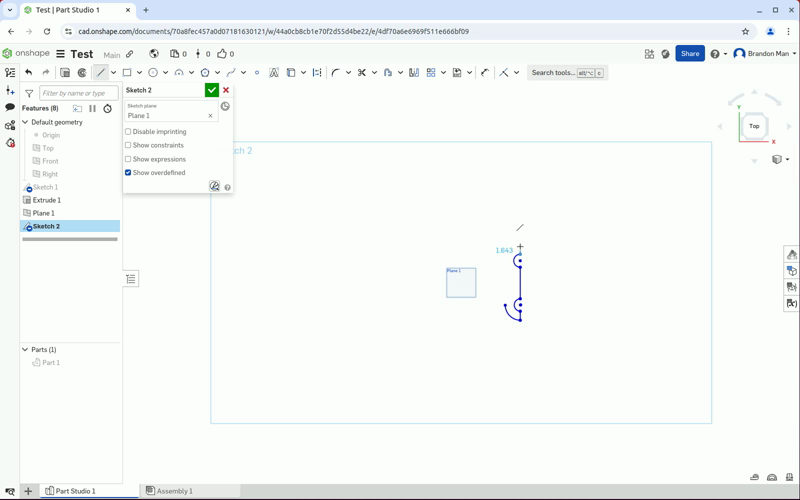
click(520, 246)
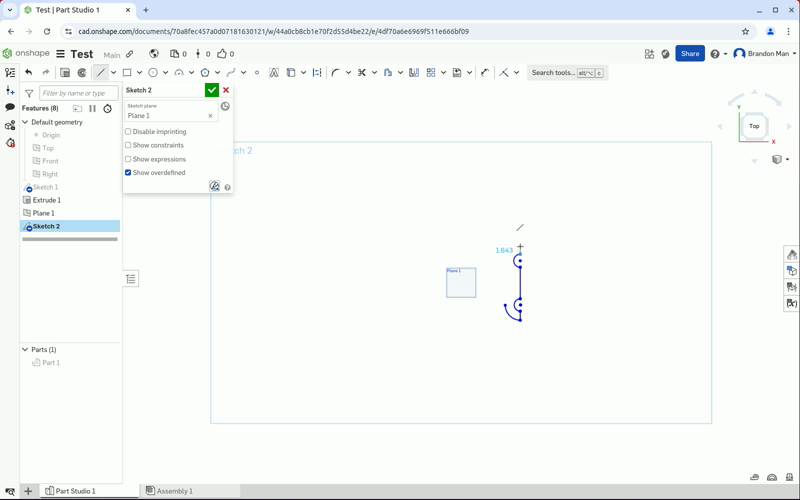
key_up(shift)
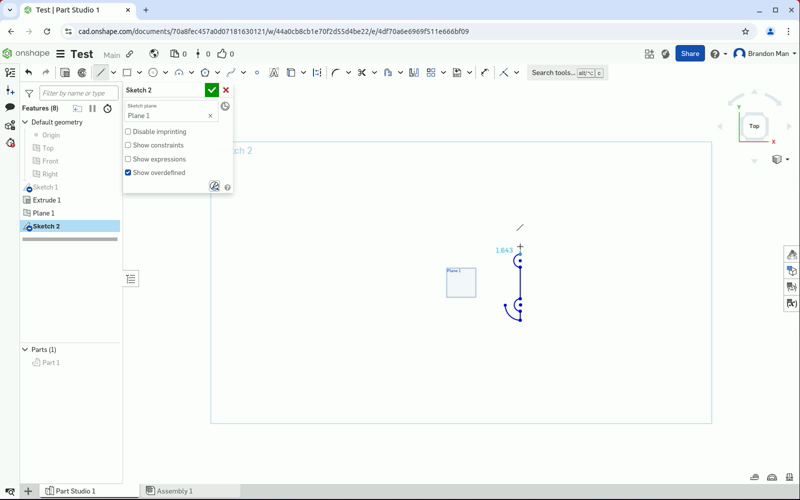
key(esc)
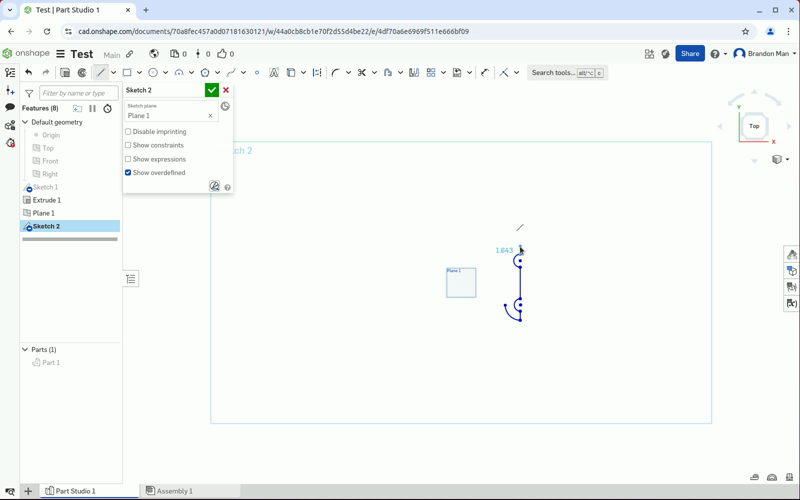
key(a)
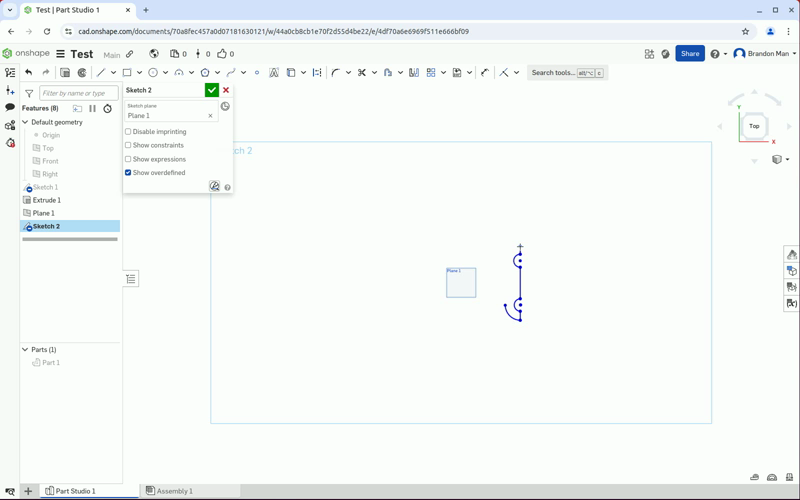
mouse_move(520, 246)
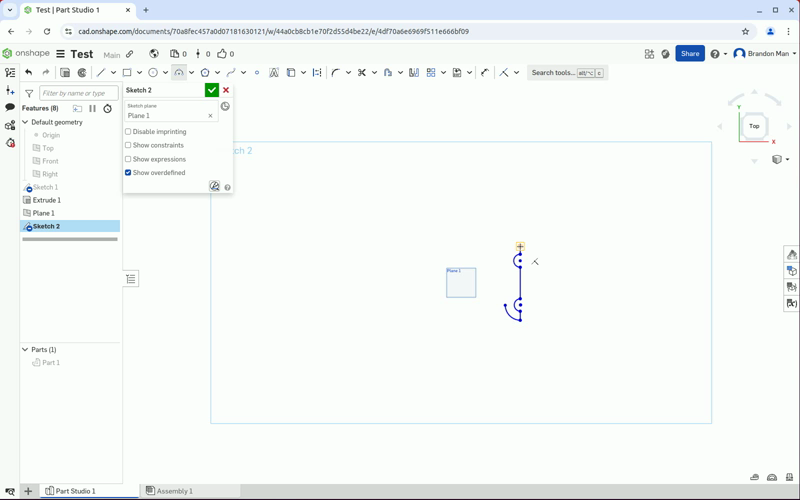
click(520, 246)
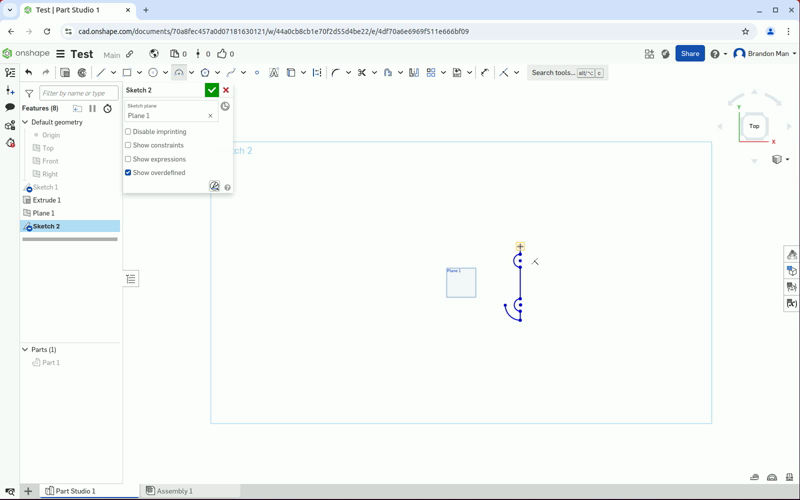
key_down(shift)
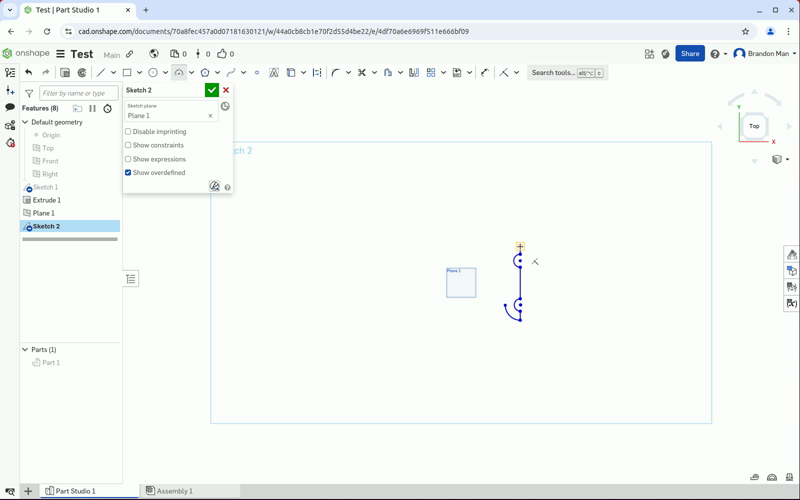
mouse_move(505, 261)
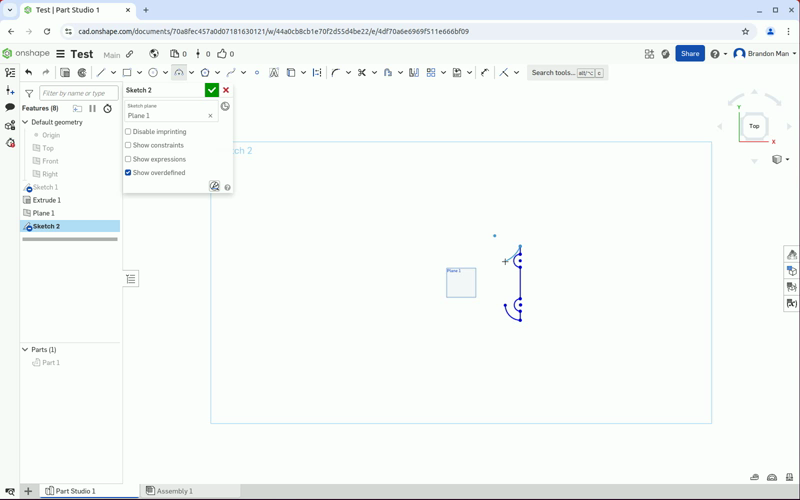
click(505, 261)
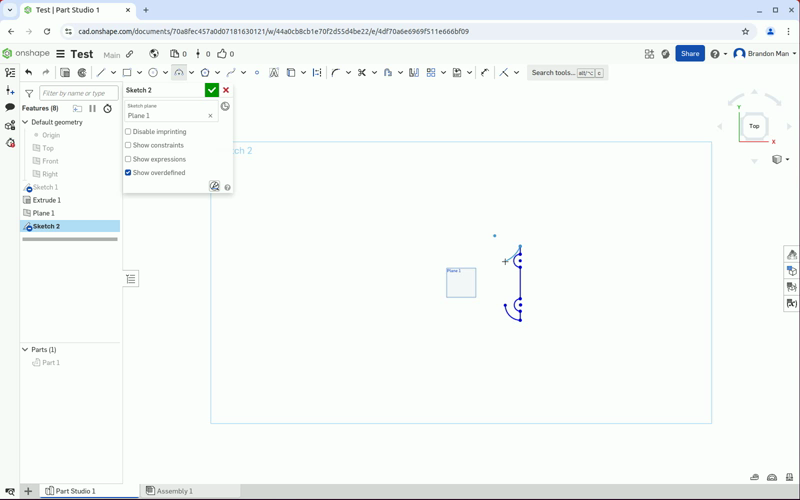
mouse_move(509, 250)
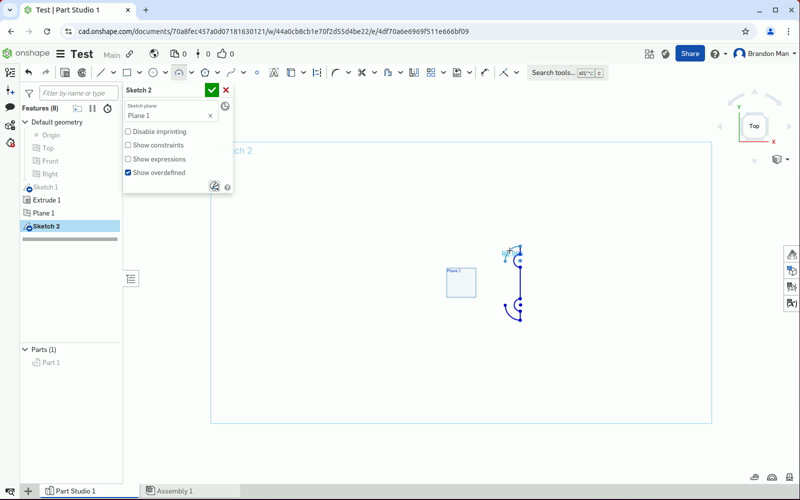
click(509, 250)
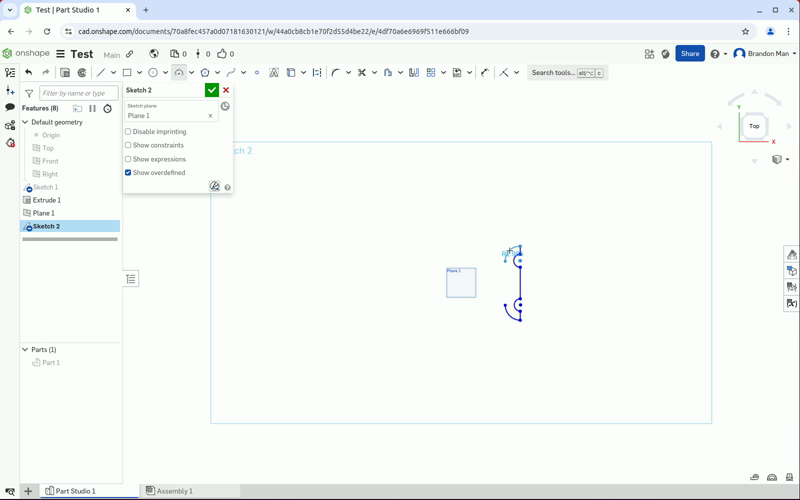
key_up(shift)
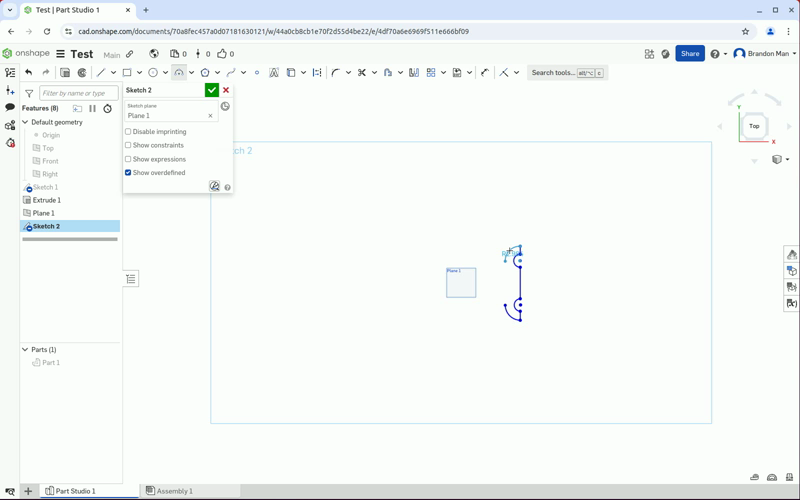
key(esc)
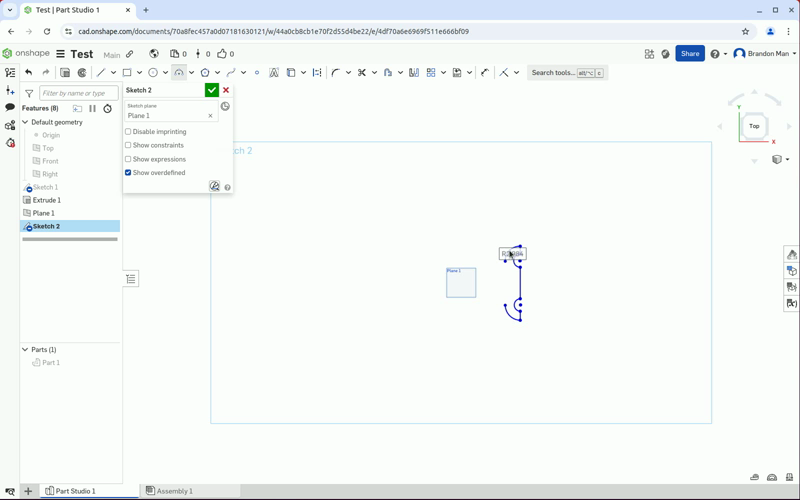
key(l)
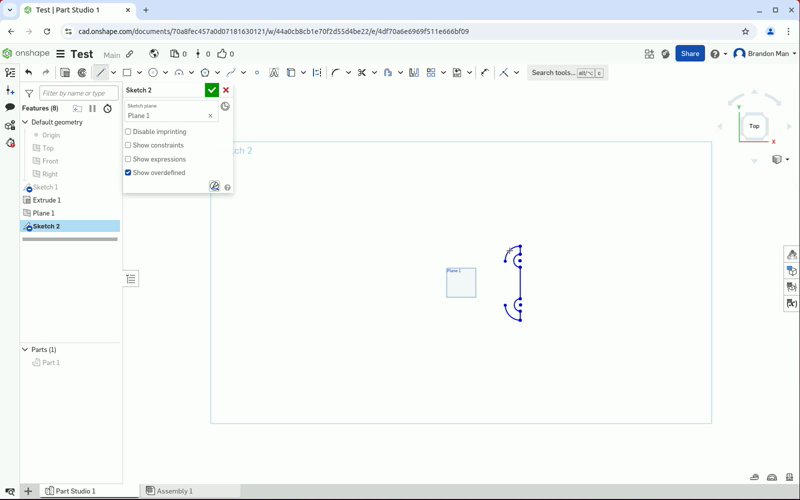
mouse_move(505, 261)
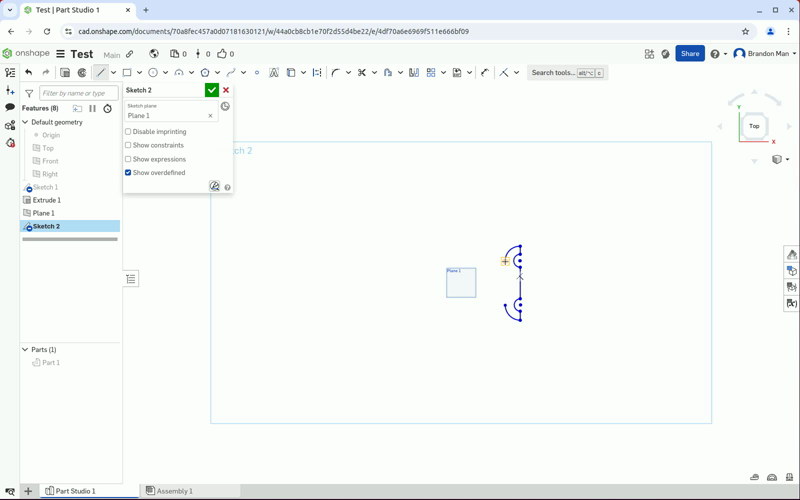
click(505, 261)
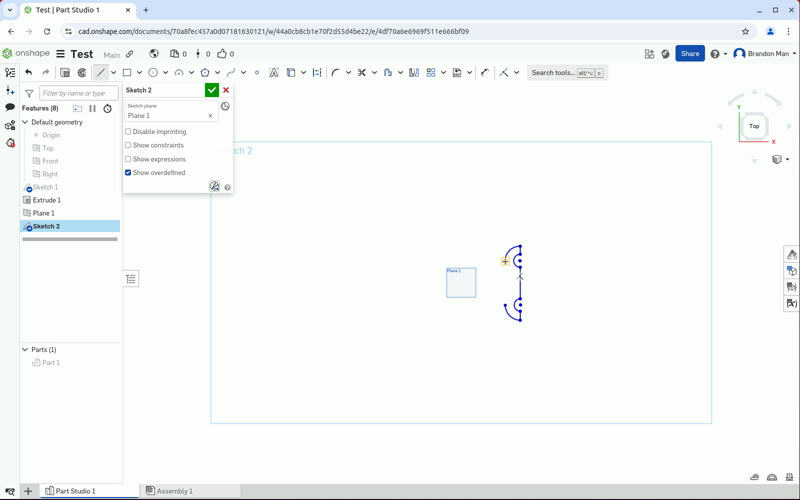
mouse_move(535, 261)
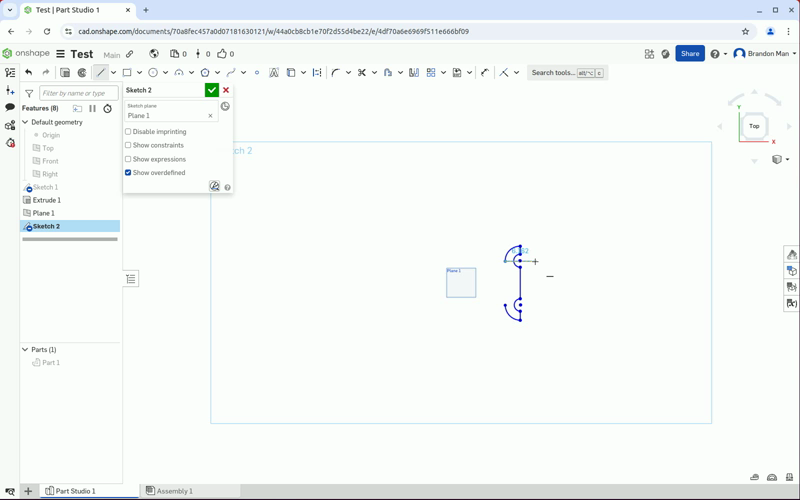
key_down(shift)
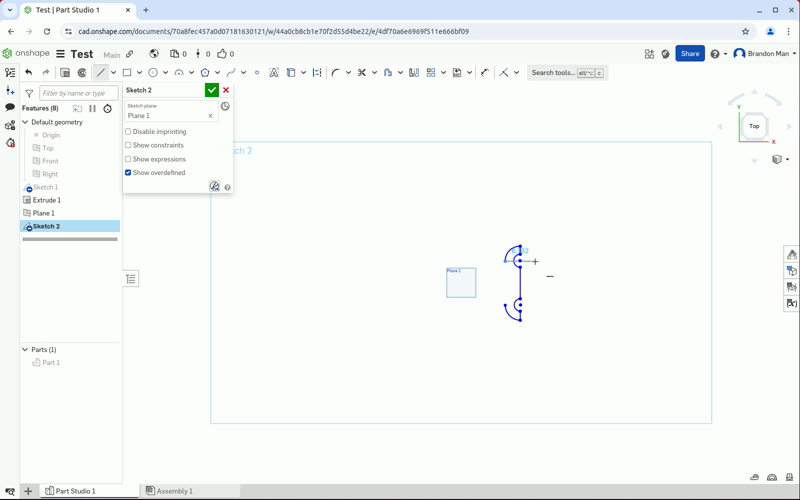
mouse_move(505, 305)
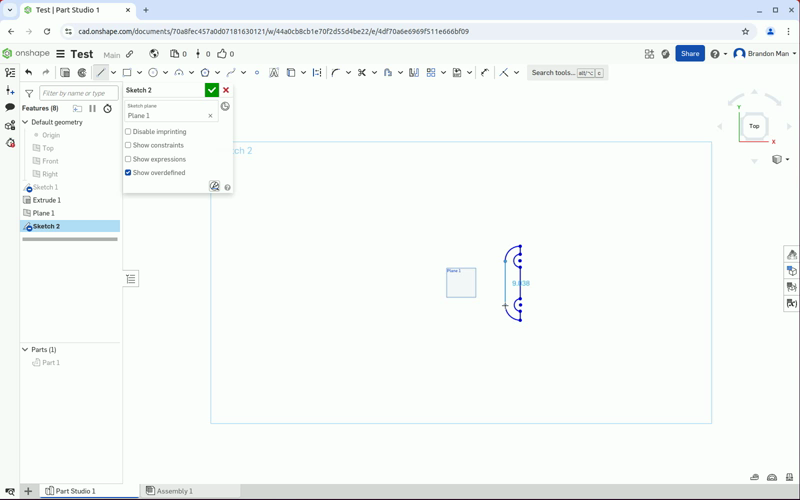
key_up(shift)
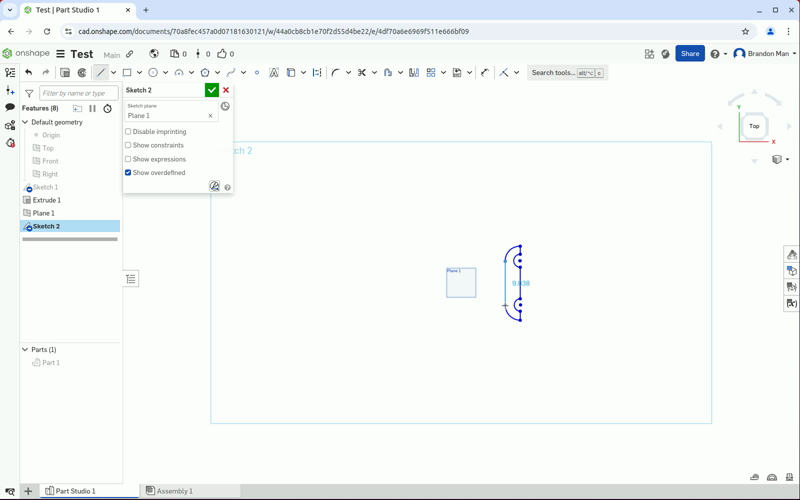
click(505, 305)
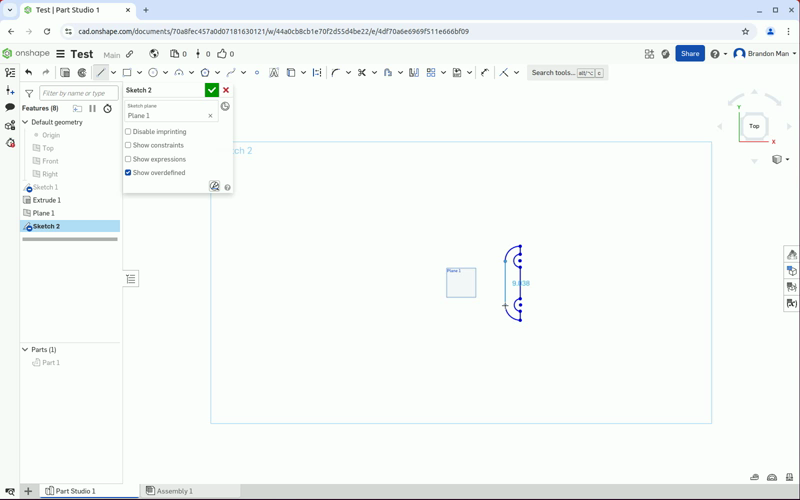
key(esc)
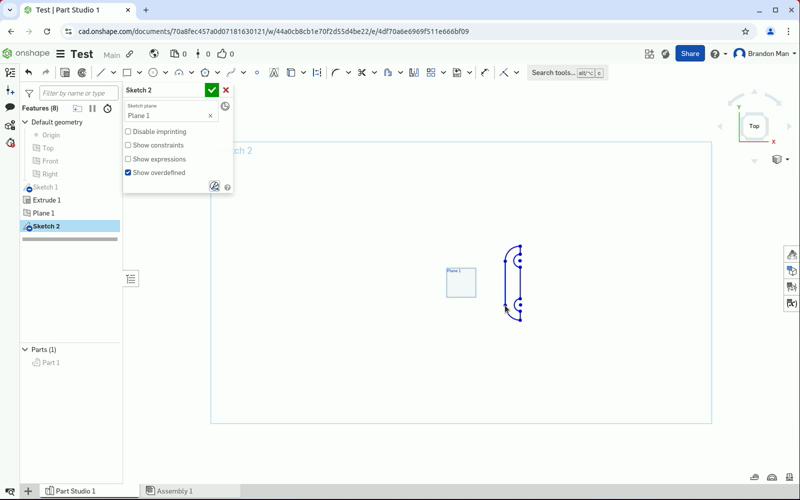
mouse_move(519, 311)
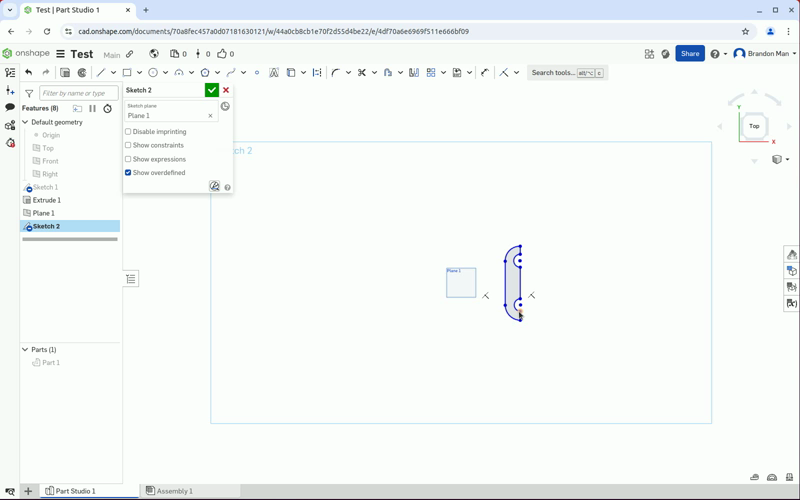
scroll(6)
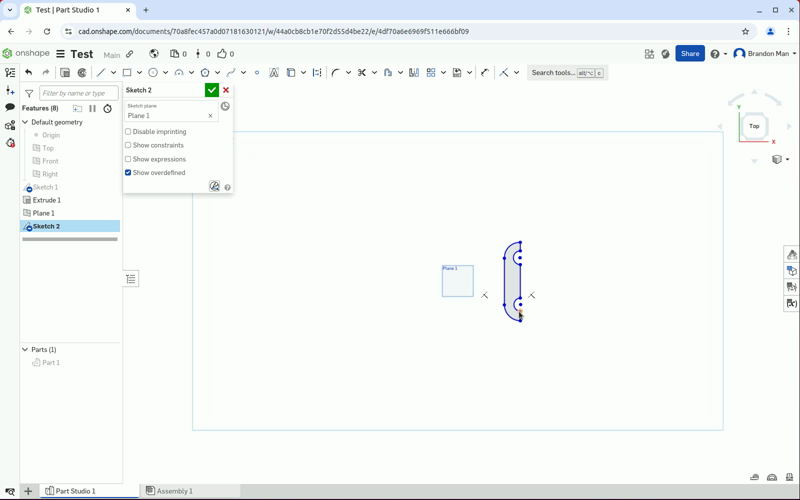
scroll(6)
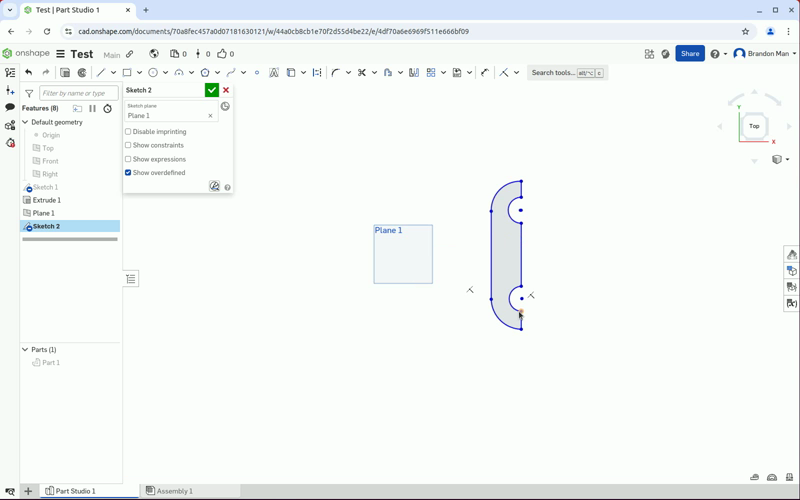
scroll(6)
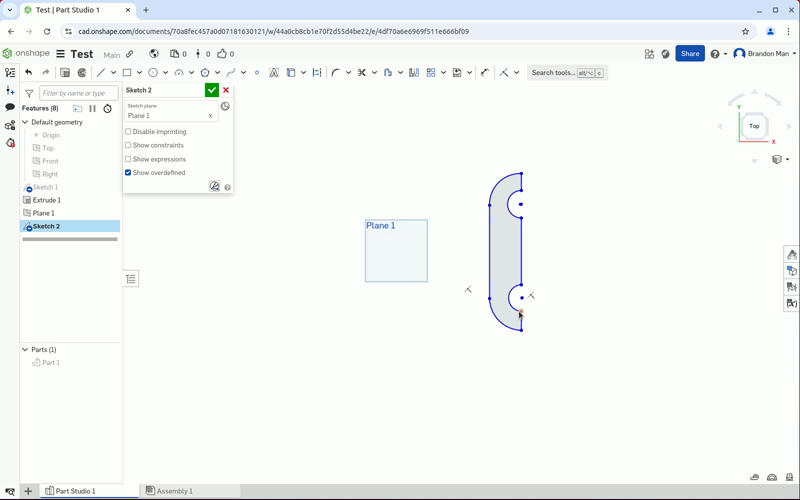
scroll(6)
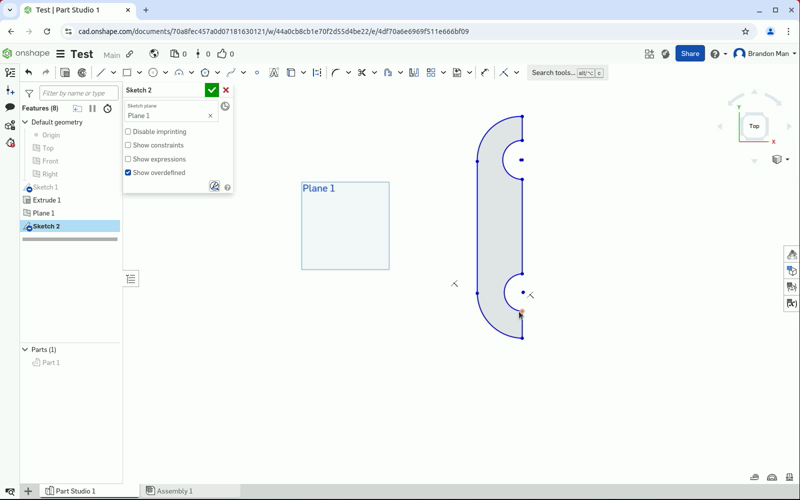
scroll(6)
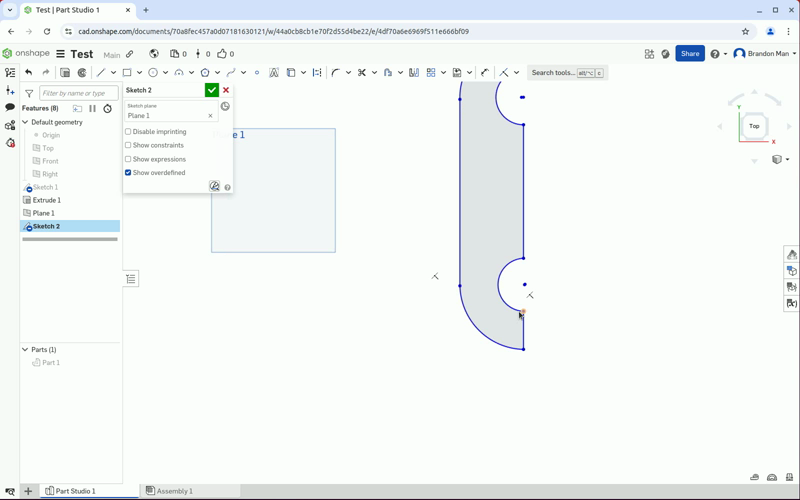
scroll(6)
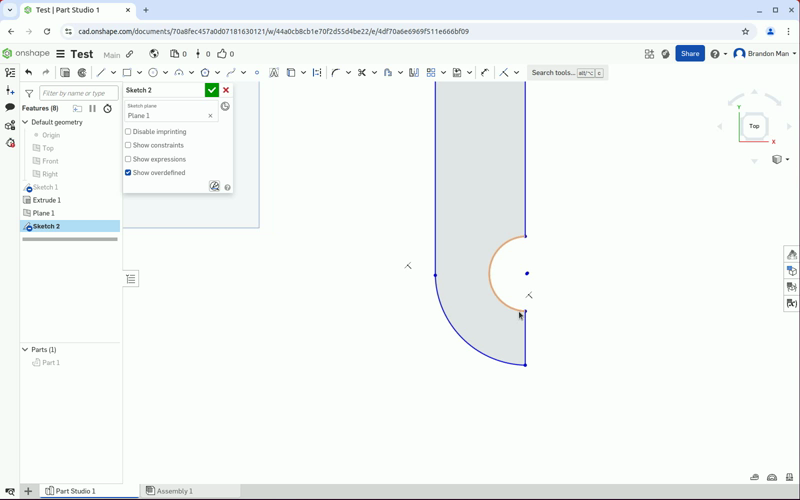
scroll(6)
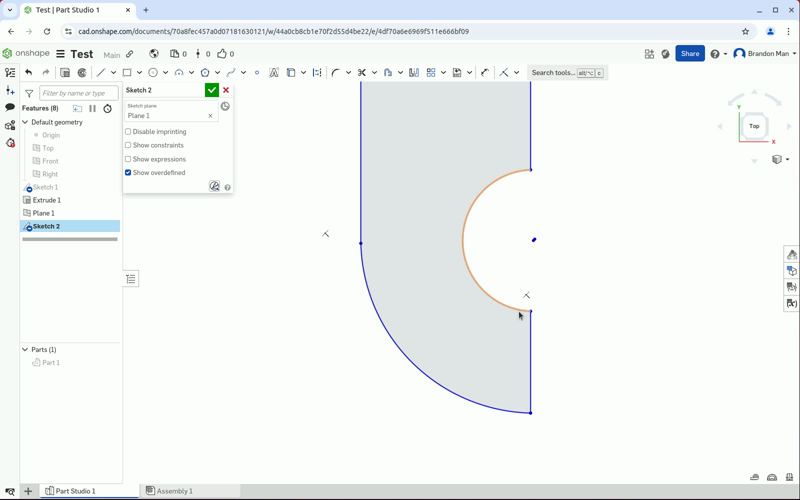
click(519, 311)
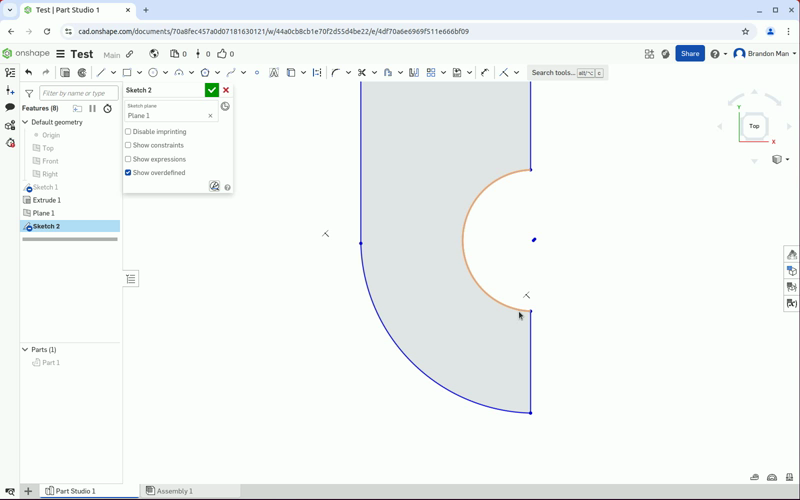
scroll(-6)
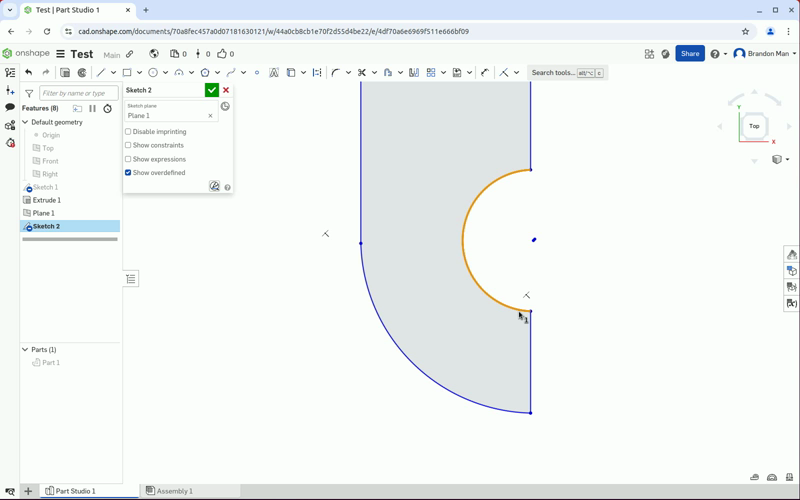
scroll(-6)
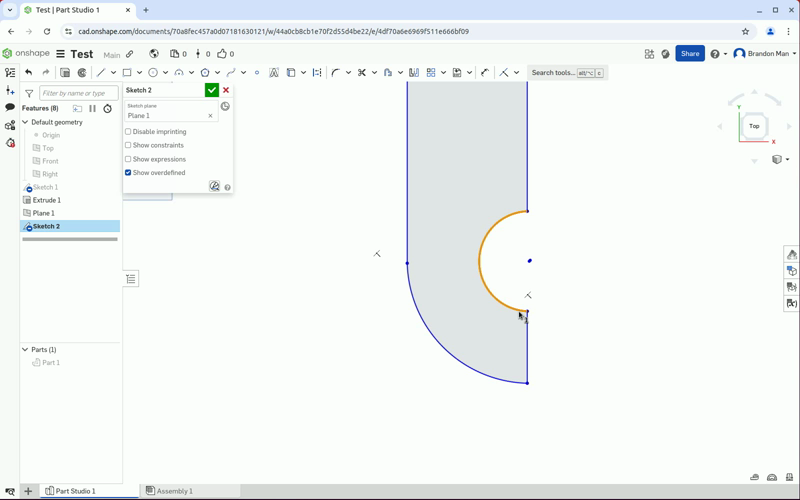
scroll(-6)
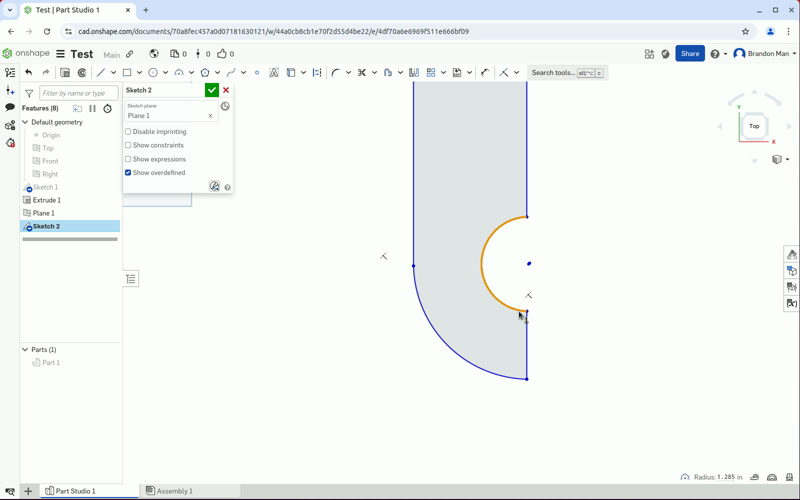
scroll(-6)
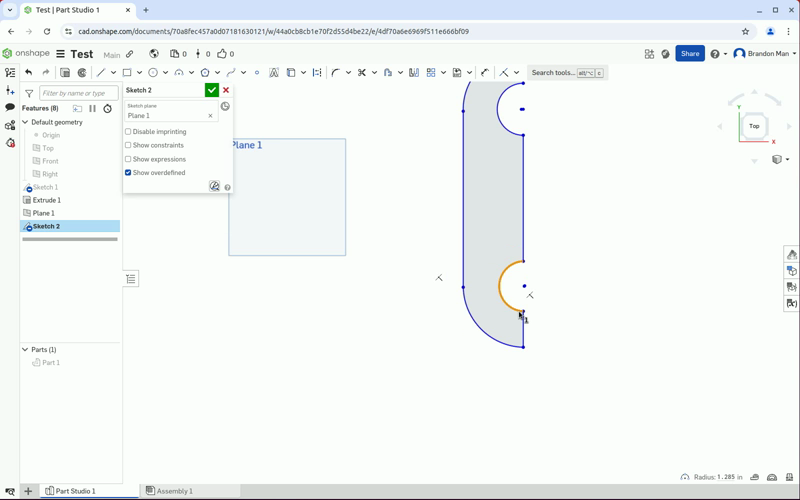
scroll(-6)
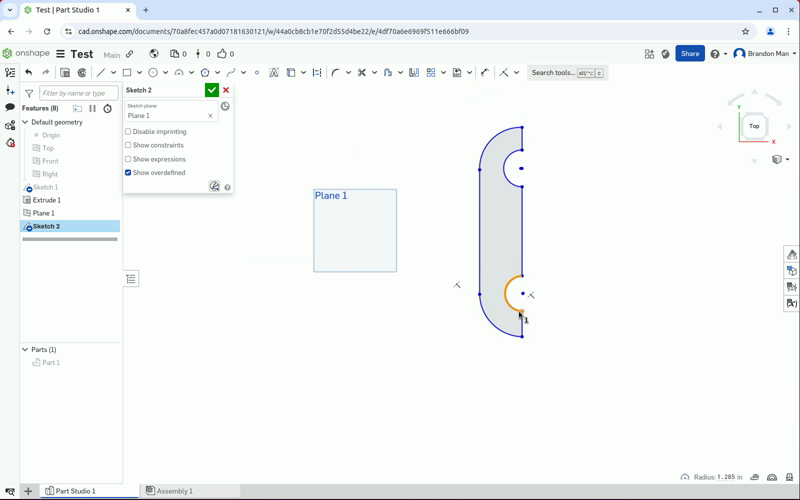
scroll(-6)
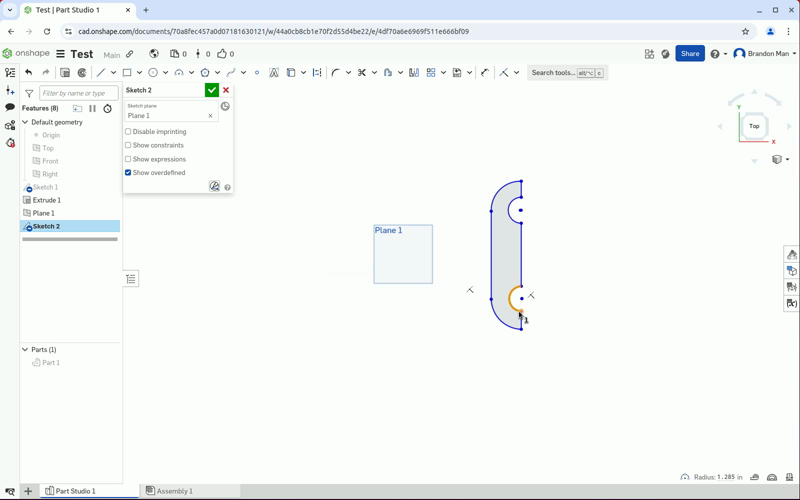
scroll(-6)
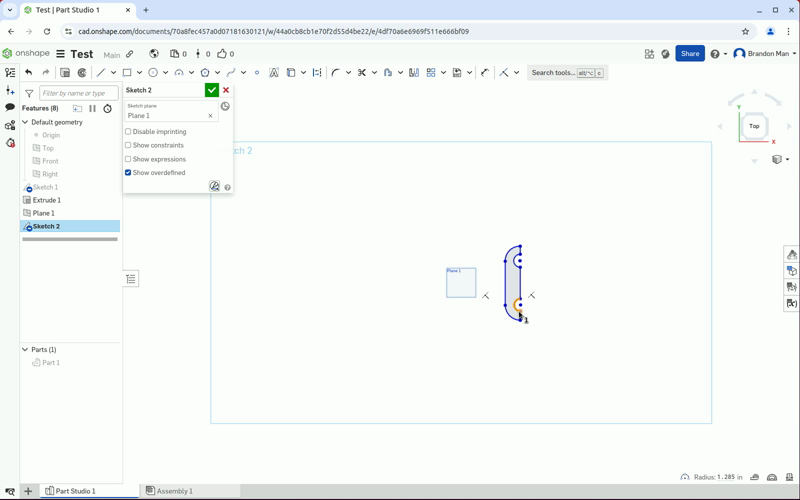
mouse_move(73, 352)
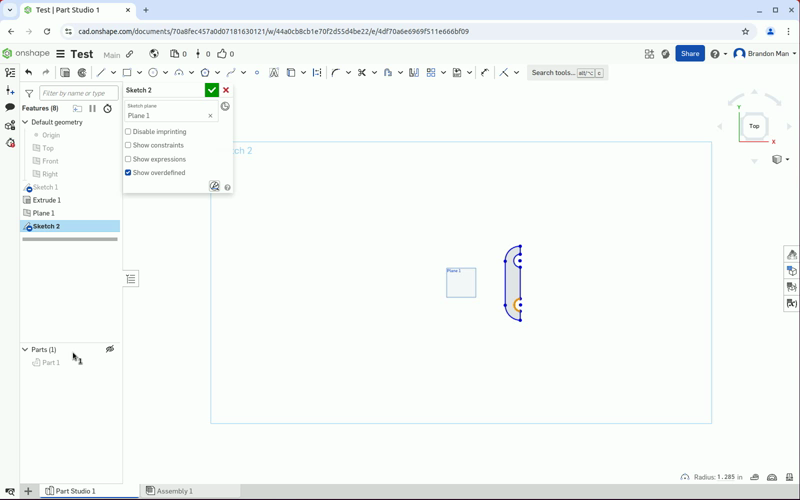
key(shift+y)
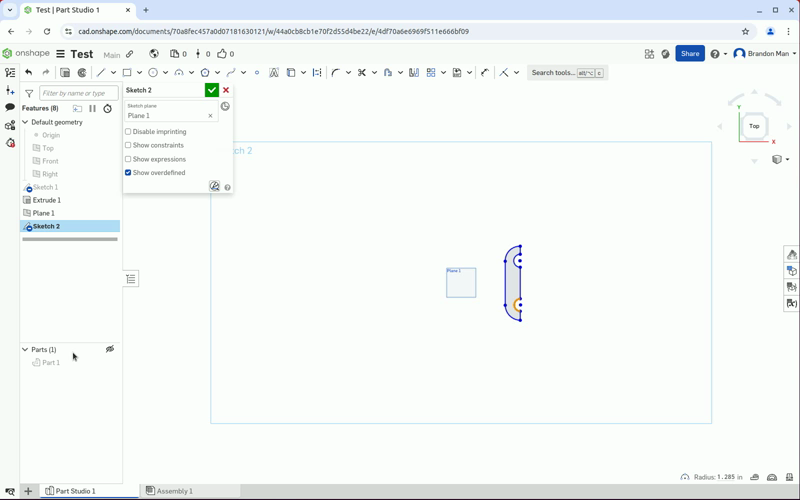
key(shift+e)
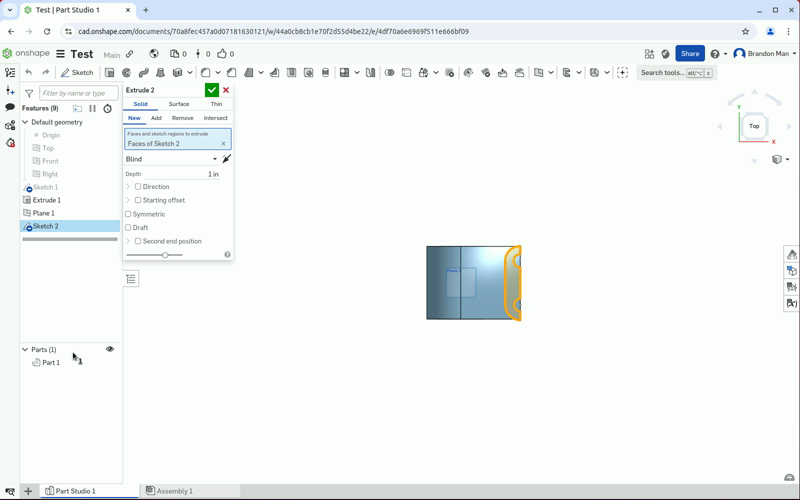
mouse_move(143, 106)
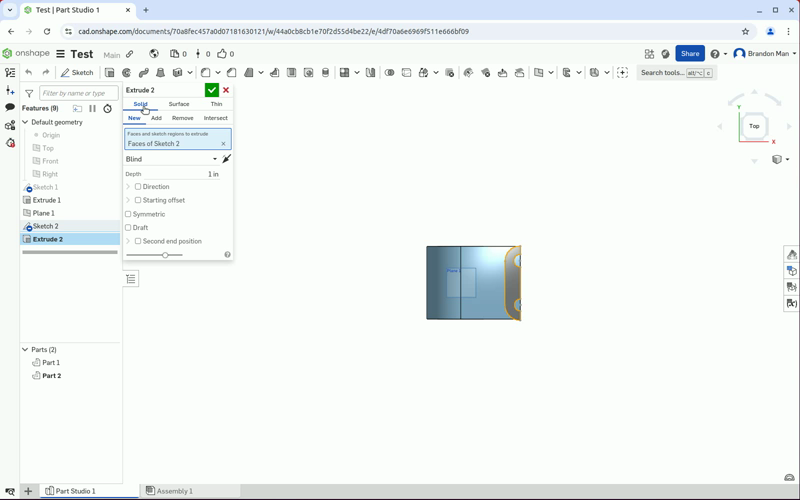
click(143, 106)
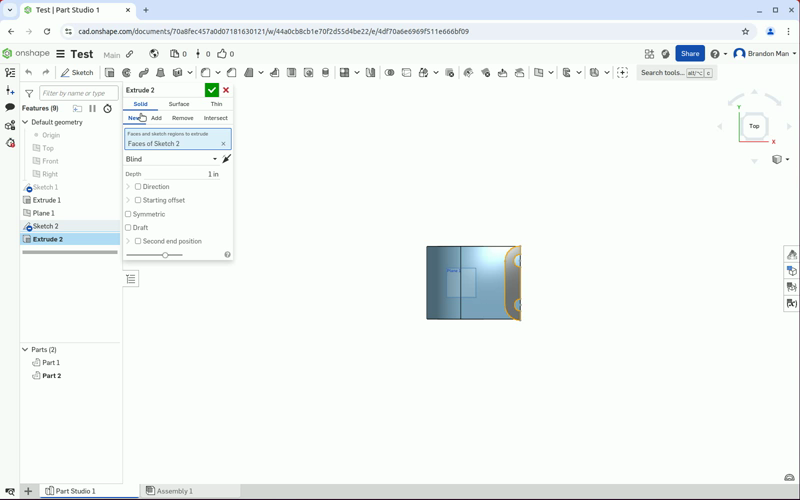
mouse_move(137, 120)
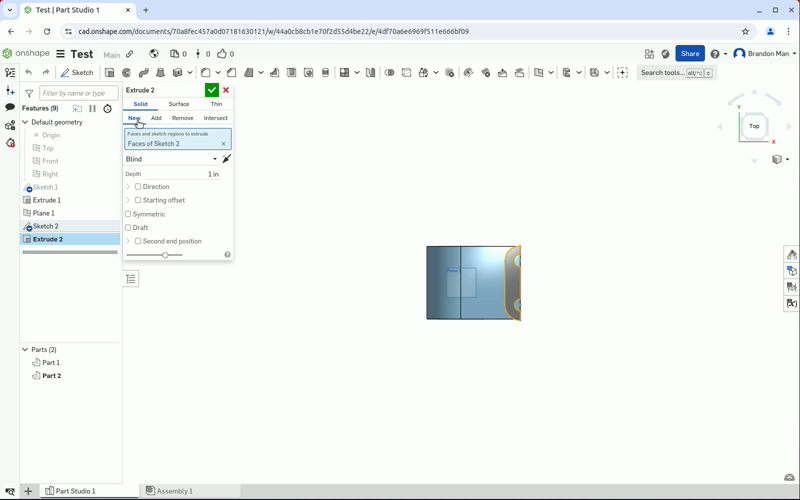
click(137, 120)
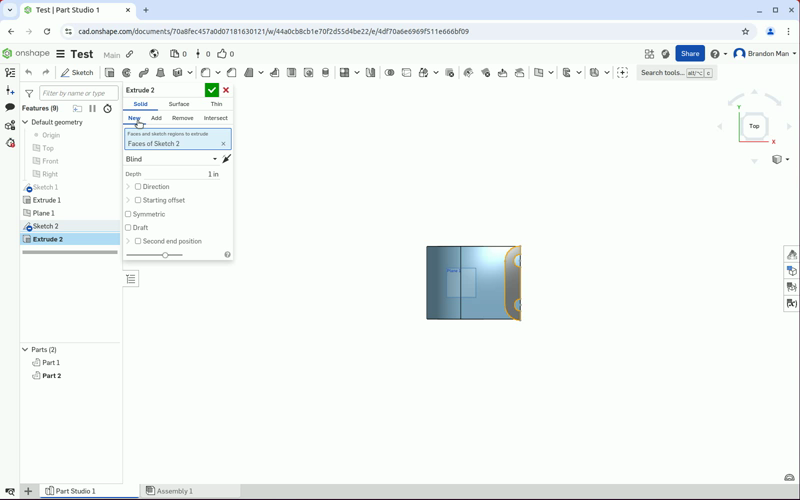
key(tab, 4)
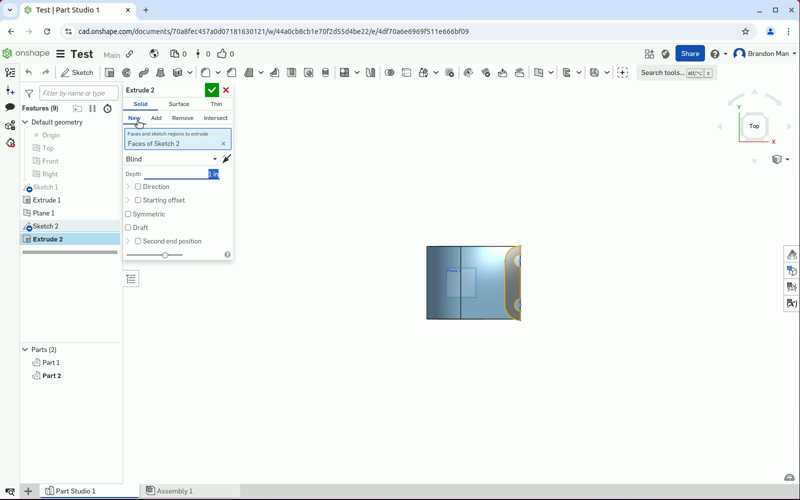
text(1.204)
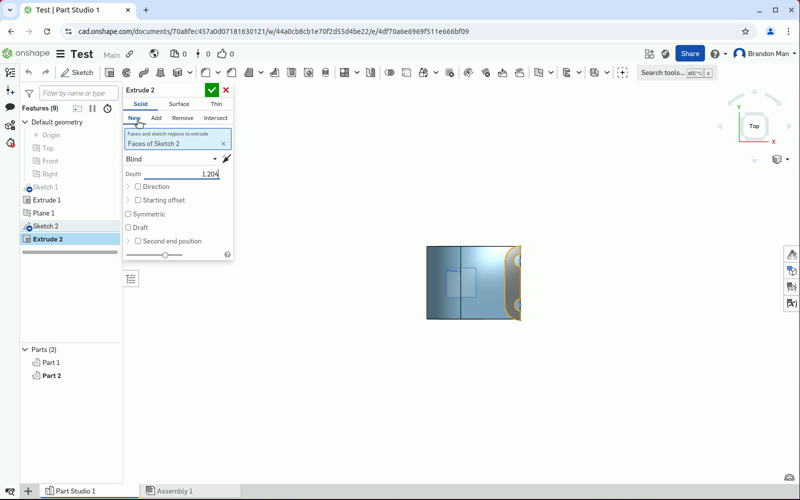
key(enter)
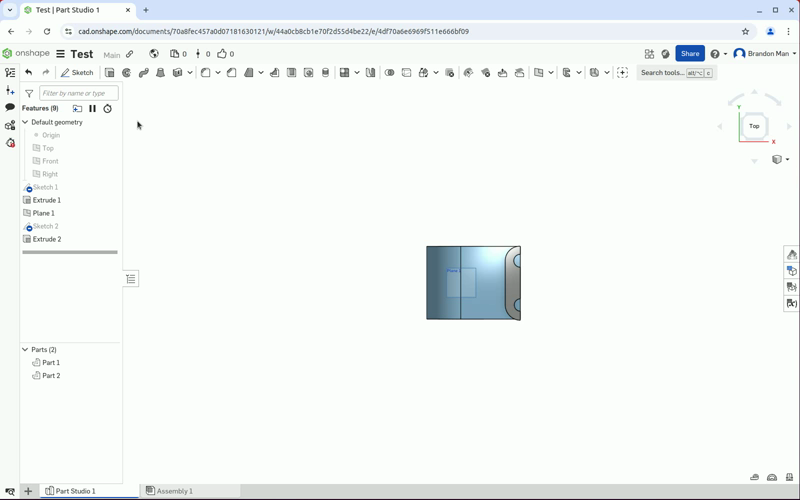
key(shift+h)
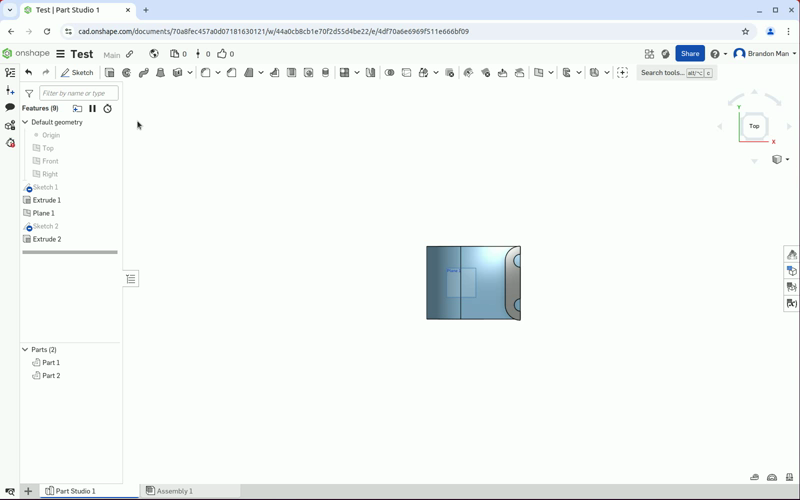
key(shift+h)
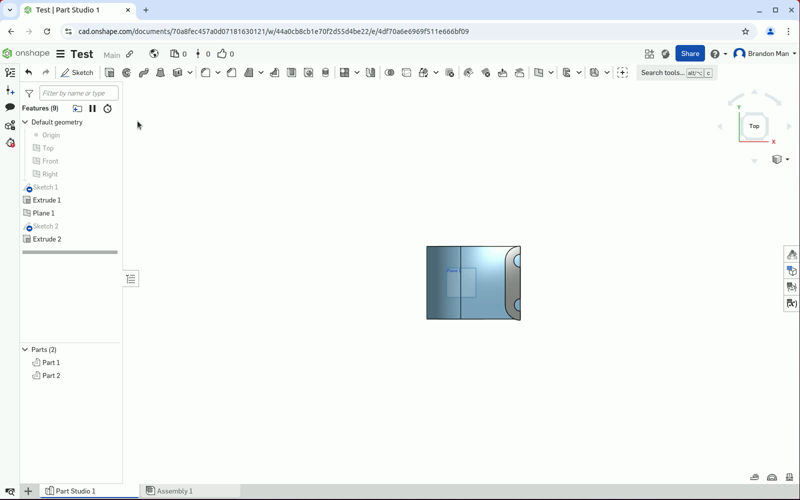
mouse_move(73, 189)
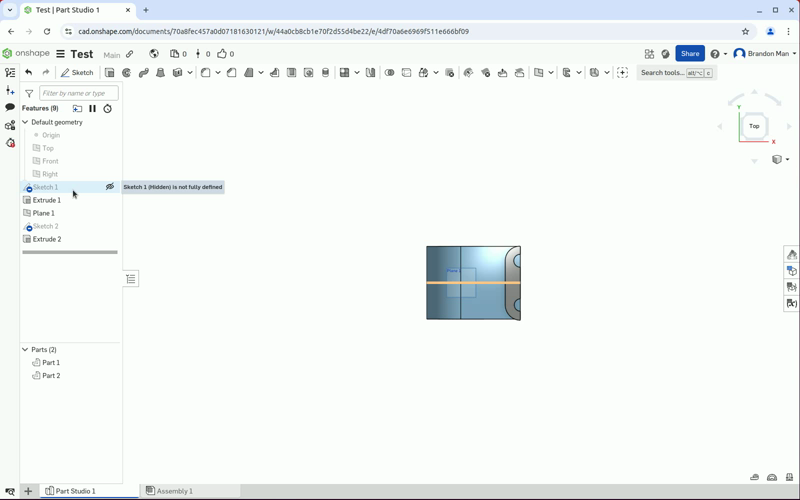
click(73, 189)
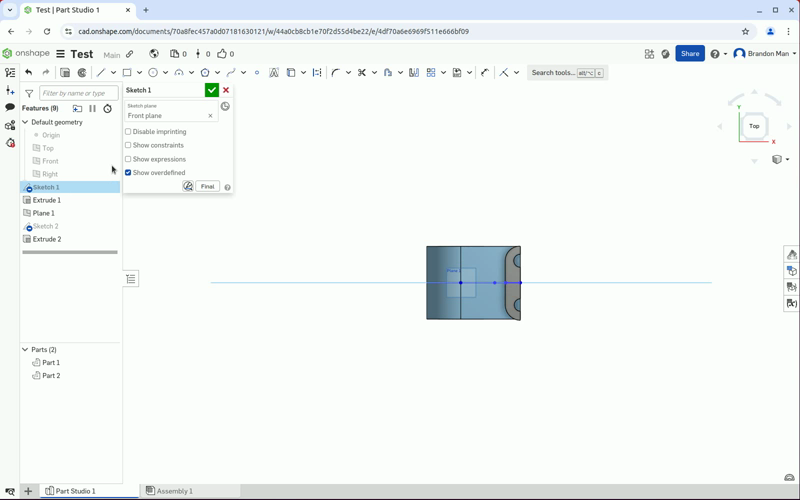
mouse_move(229, 92)
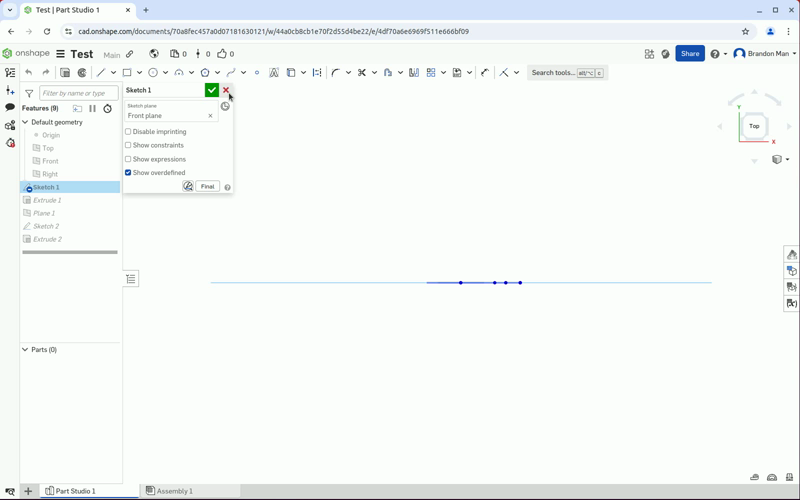
click(229, 92)
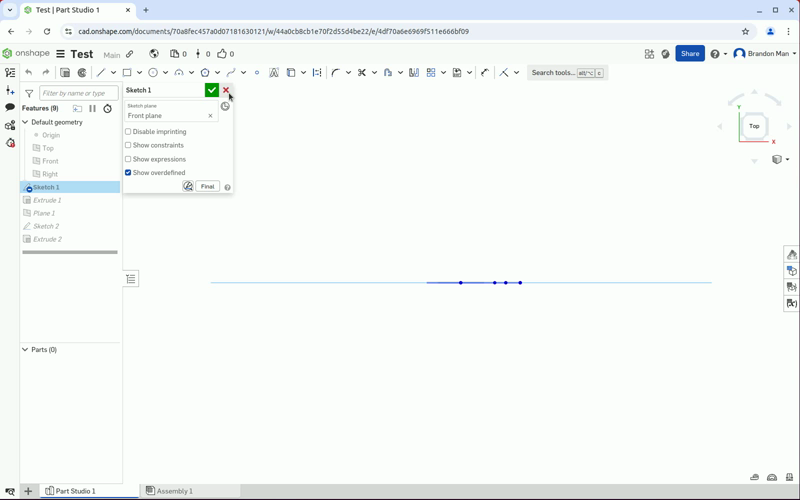
key(shift+s)
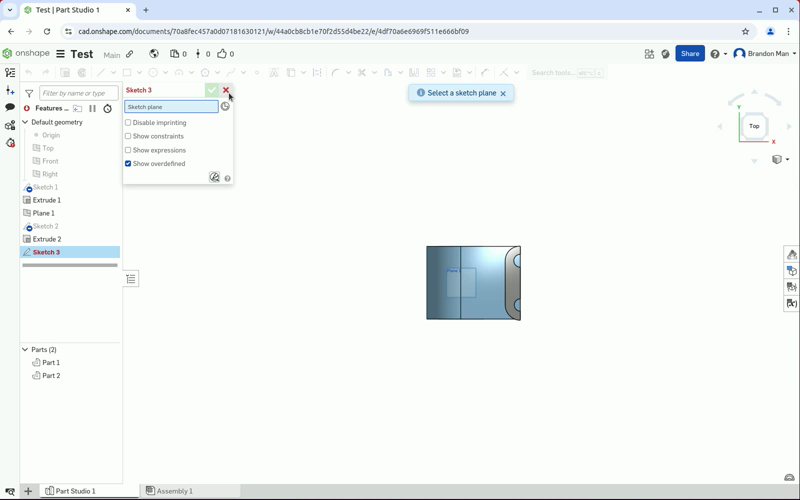
mouse_move(73, 215)
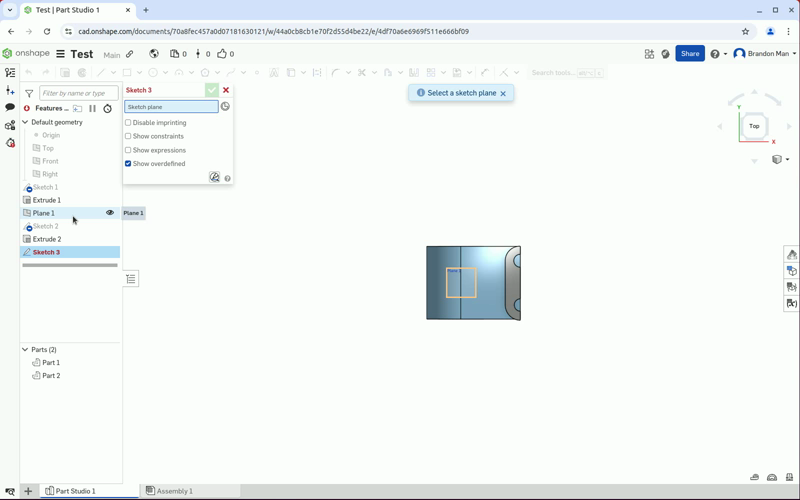
click(73, 215)
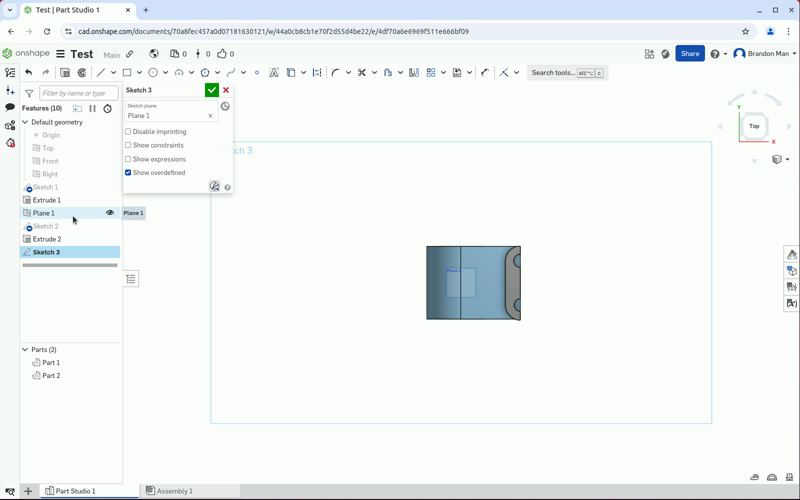
mouse_move(73, 352)
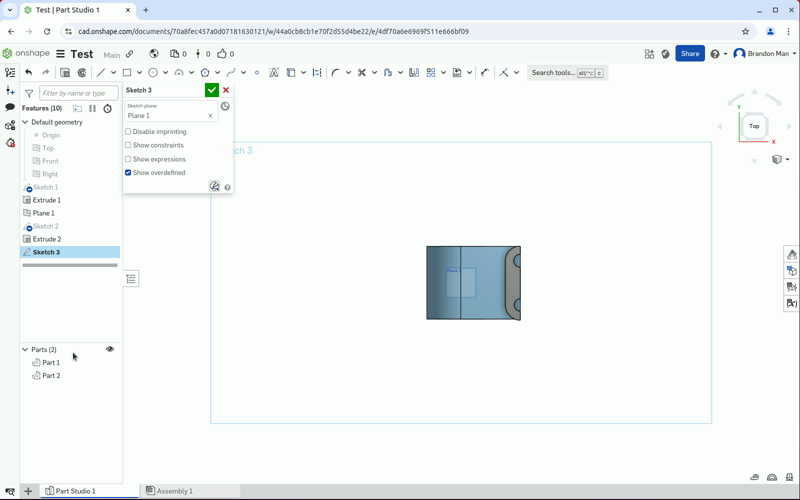
key(y)
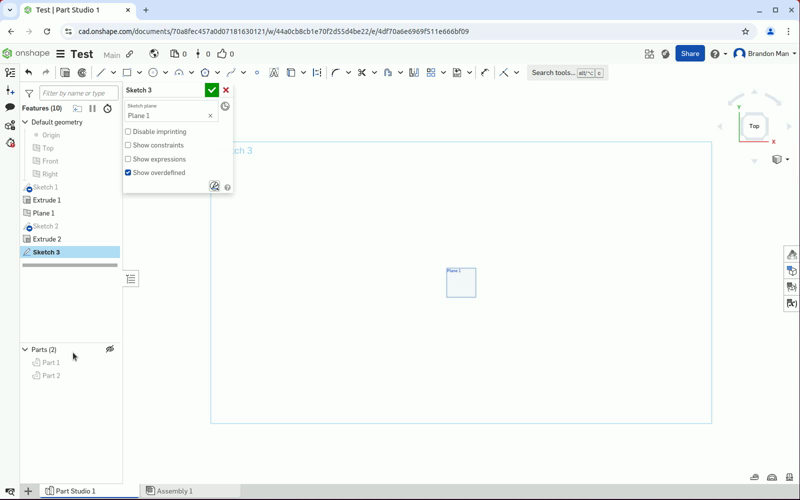
key(l)
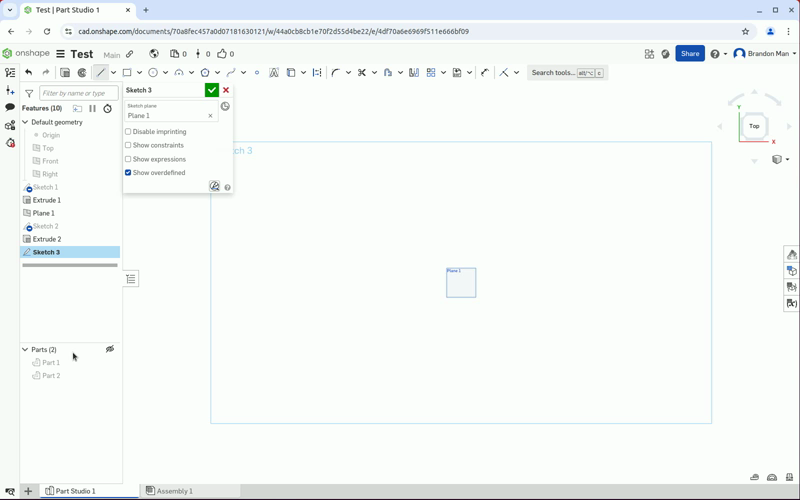
key_down(shift)
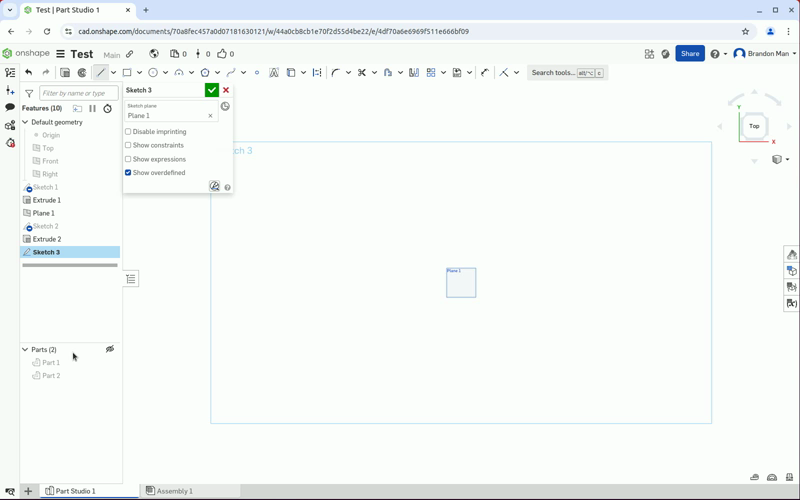
mouse_move(519, 319)
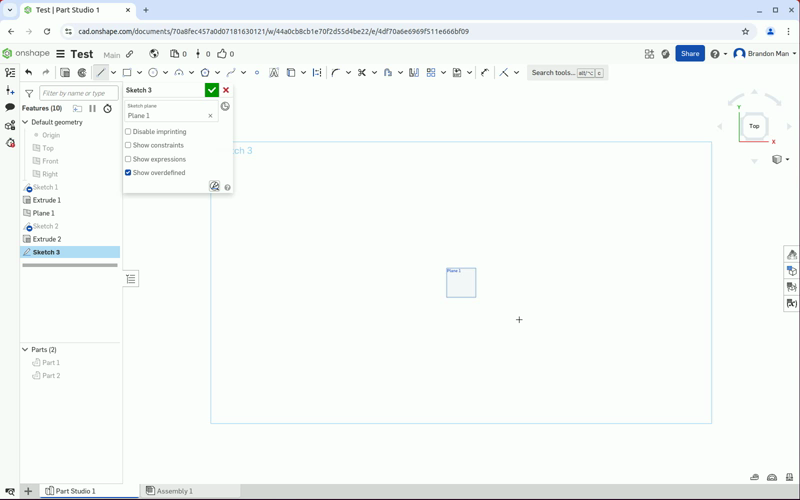
click(519, 319)
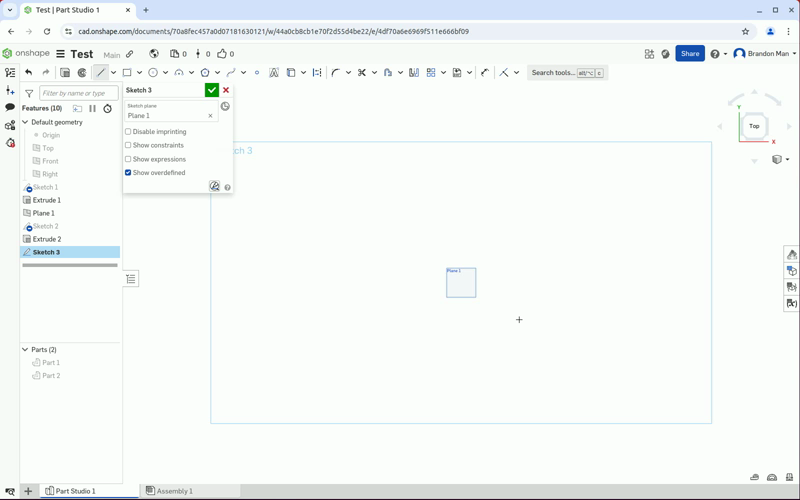
key_up(shift)
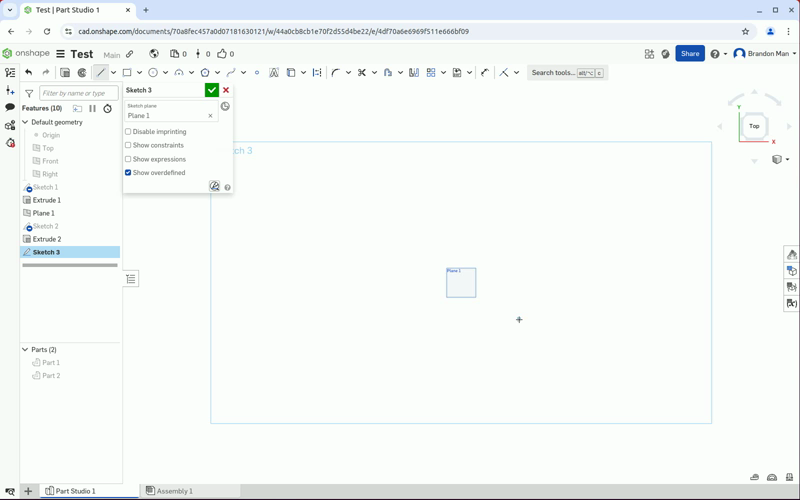
key_down(shift)
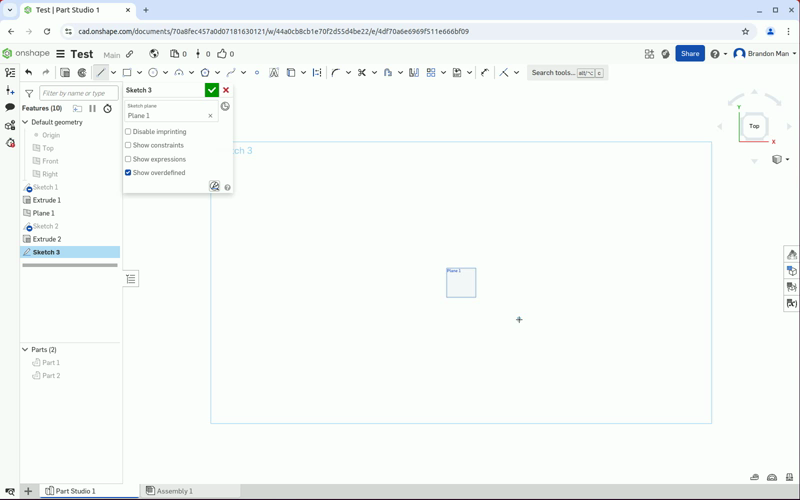
mouse_move(549, 319)
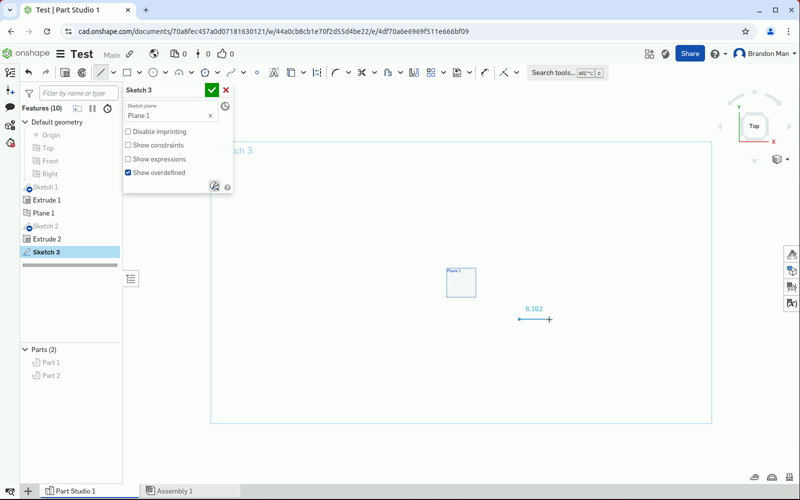
mouse_move(565, 294)
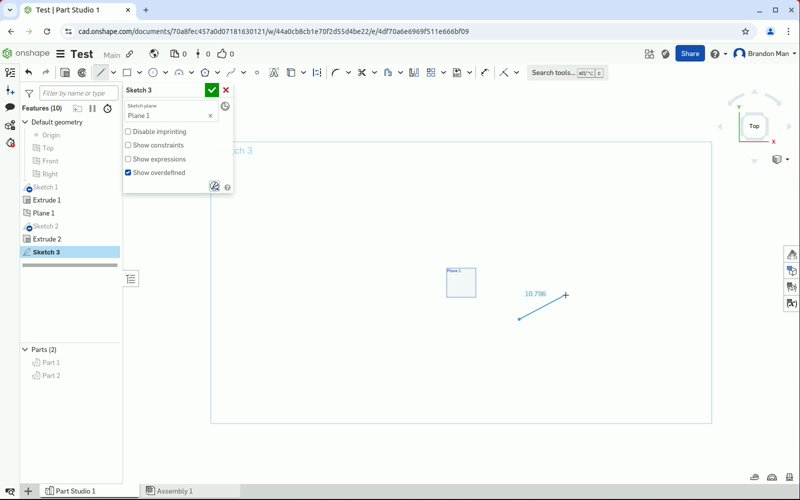
click(565, 294)
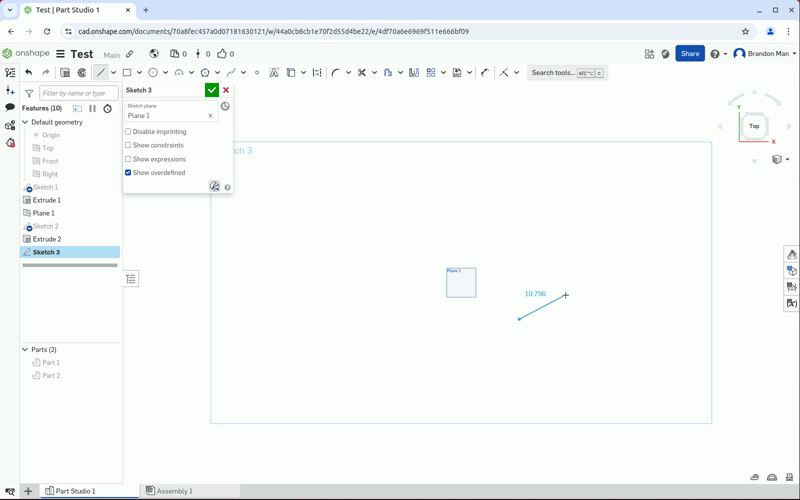
key_up(shift)
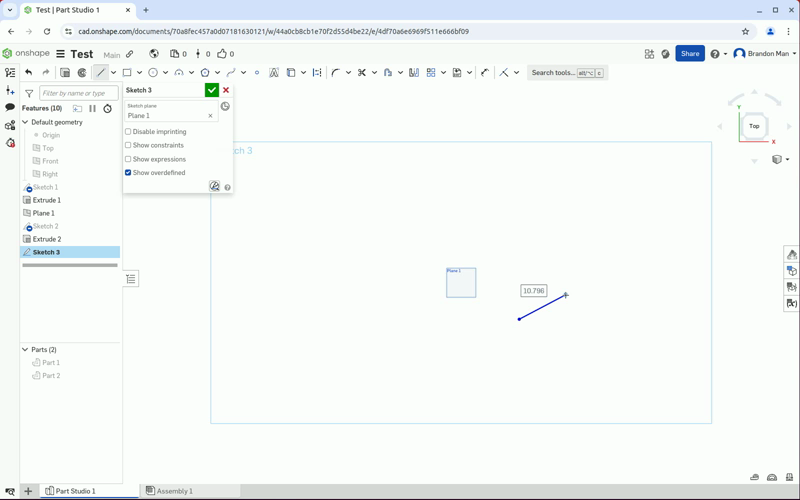
key(esc)
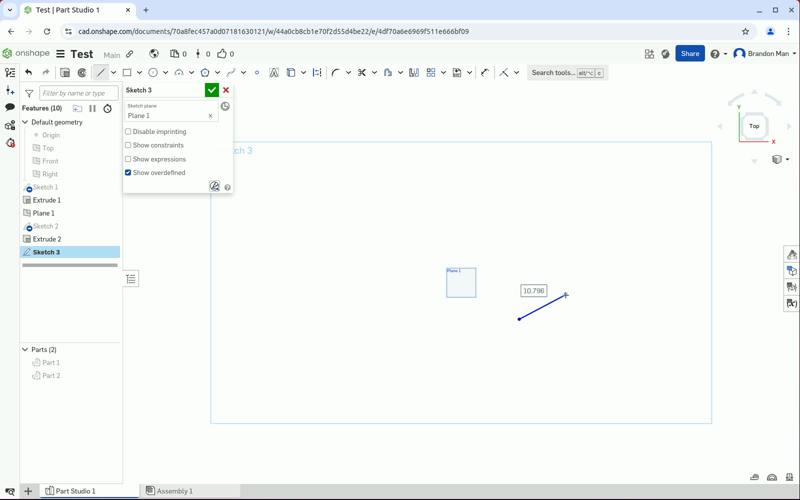
key(a)
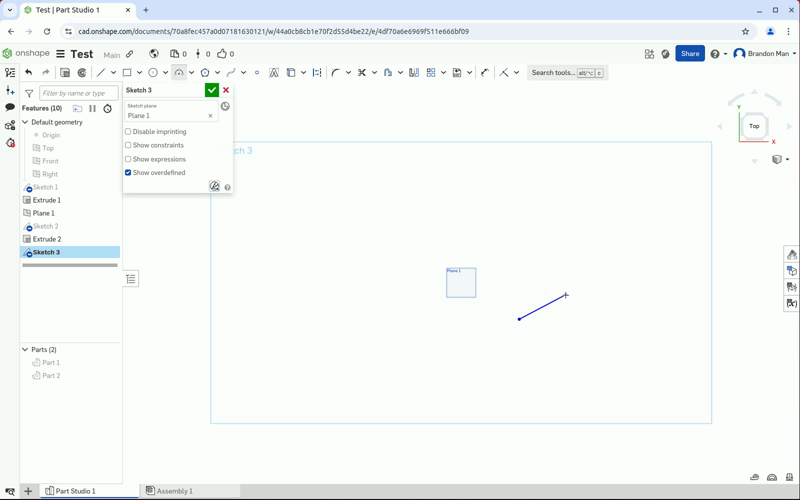
mouse_move(565, 294)
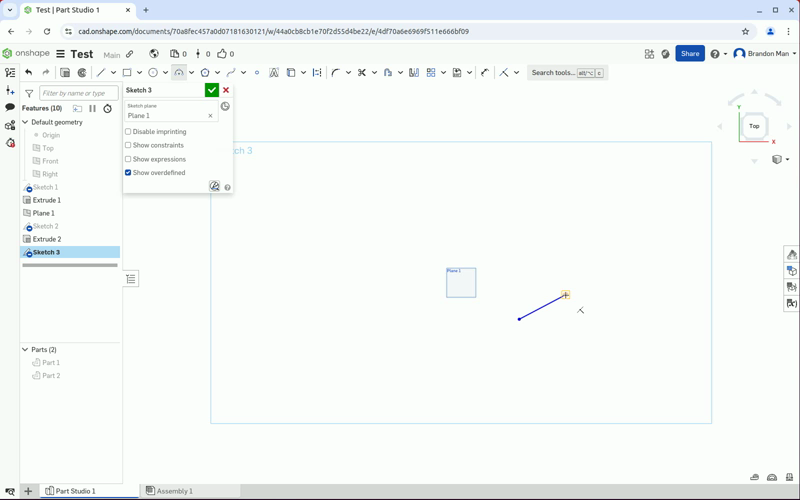
click(565, 294)
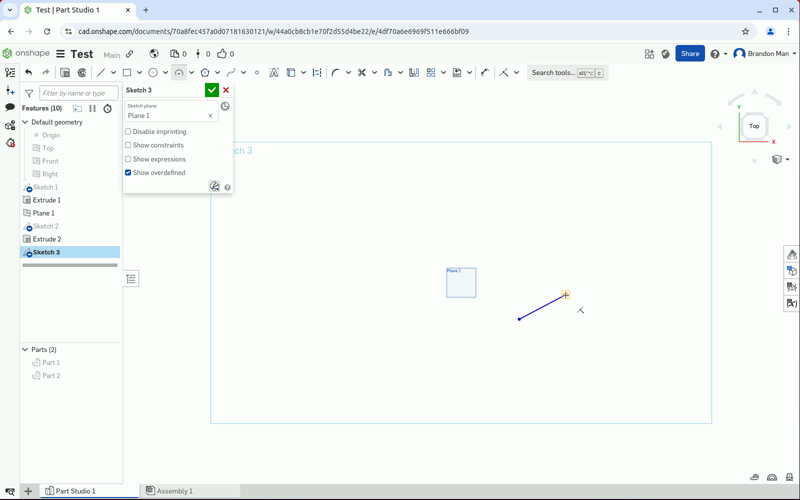
key_down(shift)
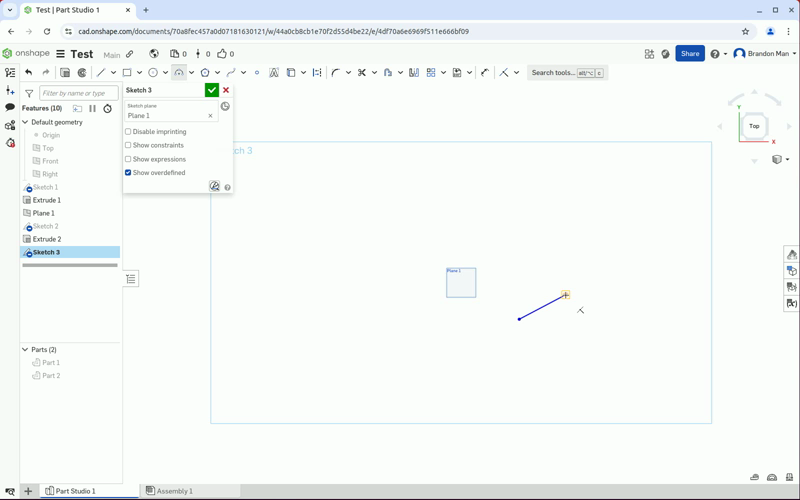
mouse_move(565, 269)
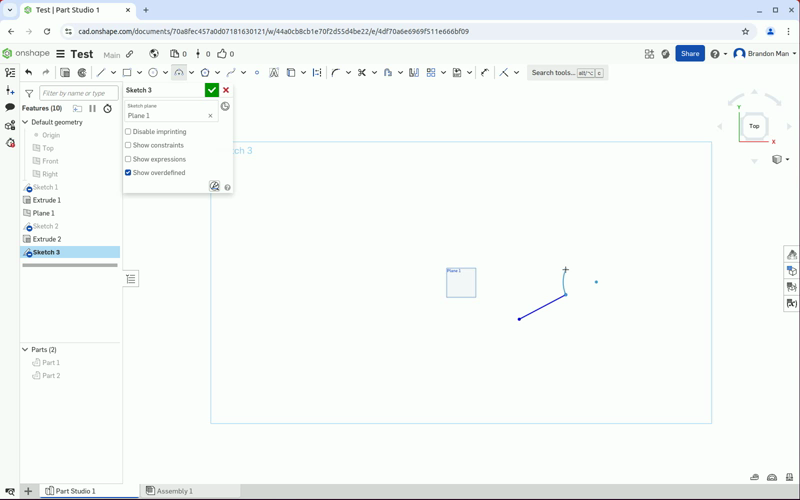
click(565, 269)
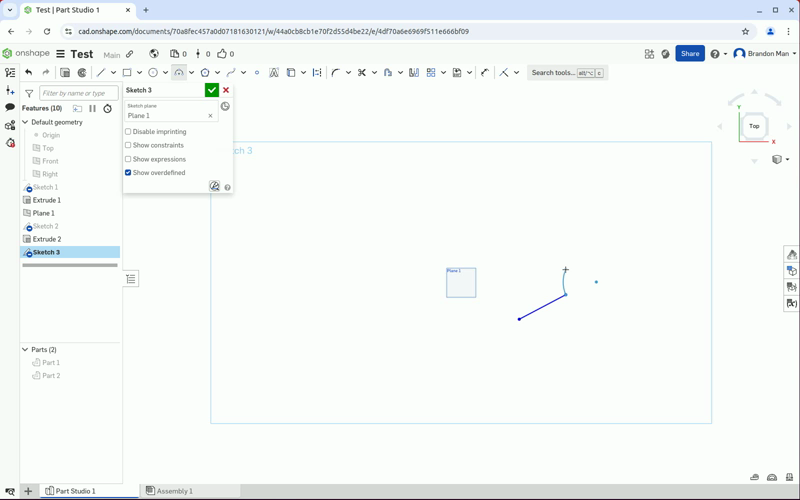
mouse_move(573, 282)
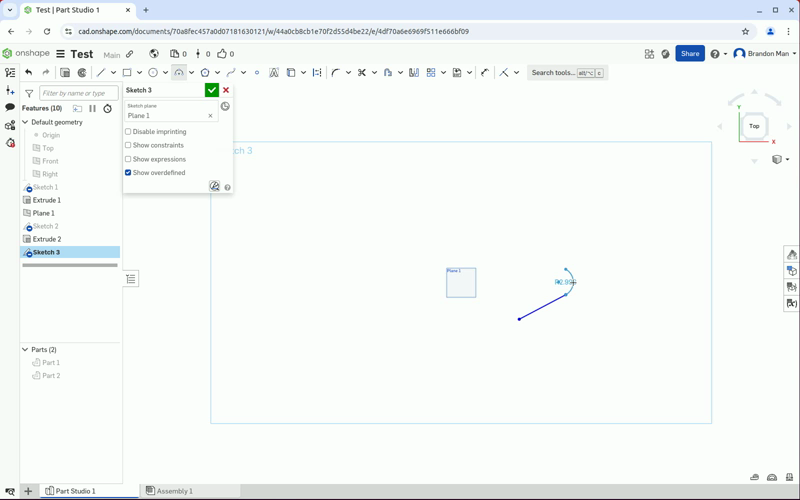
click(573, 282)
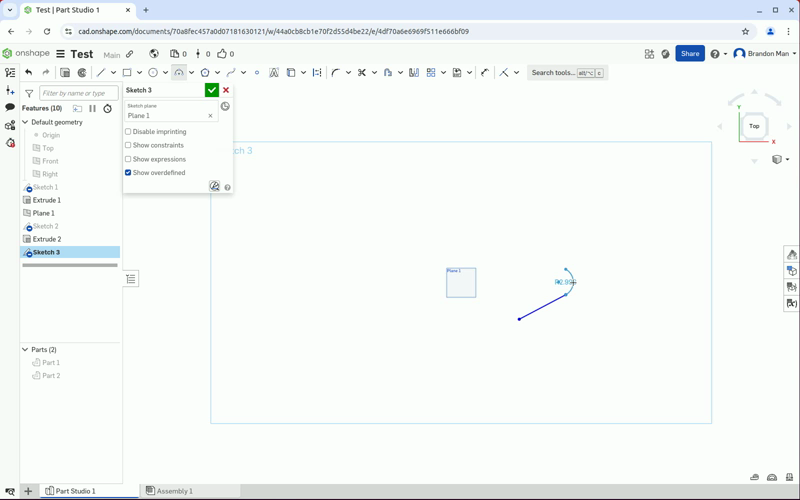
key_up(shift)
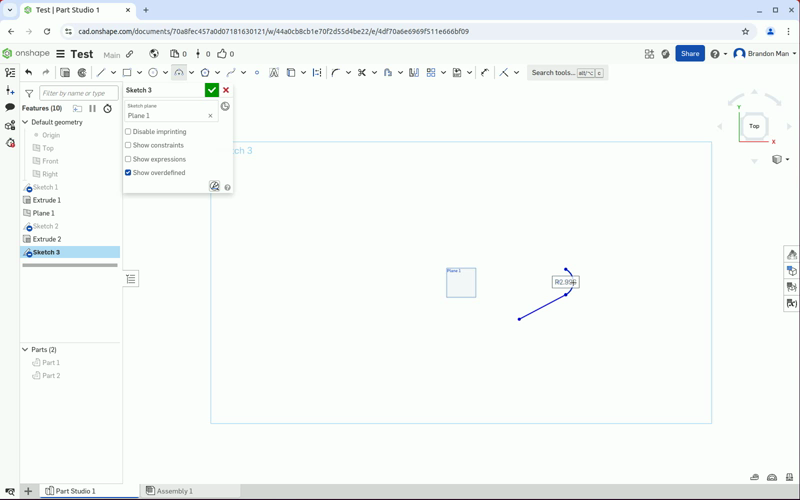
key(esc)
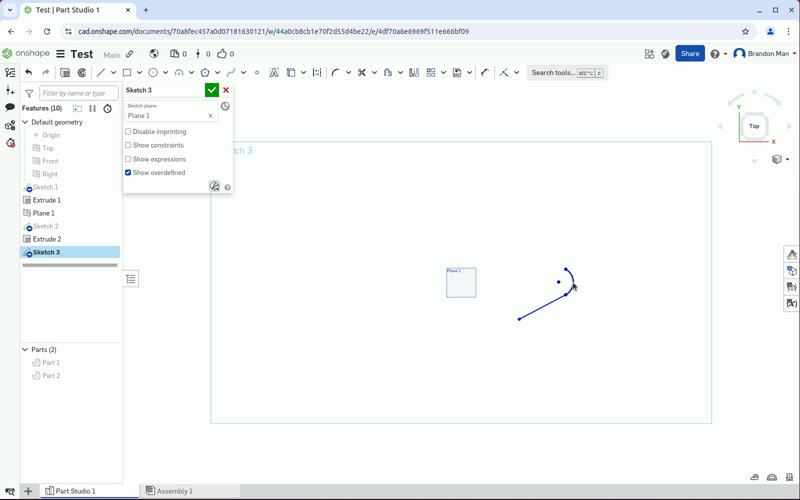
key(l)
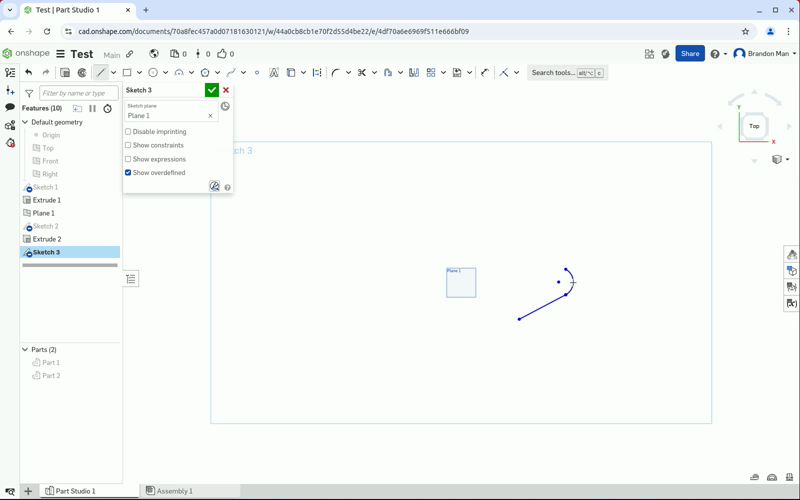
mouse_move(565, 269)
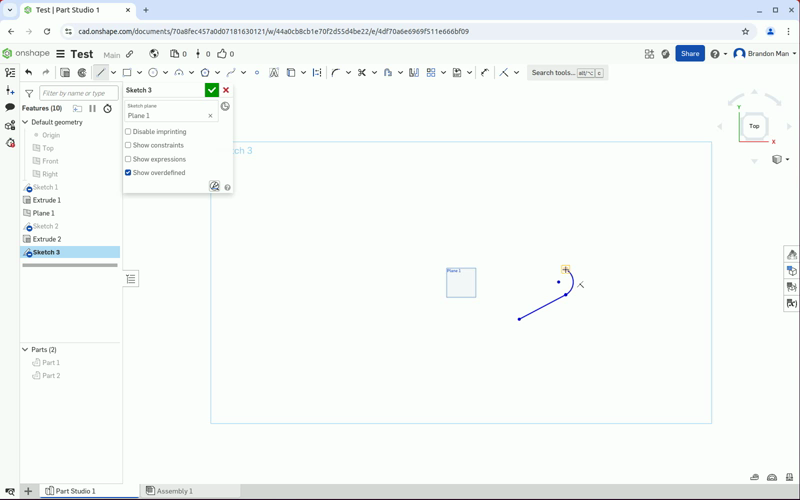
click(565, 269)
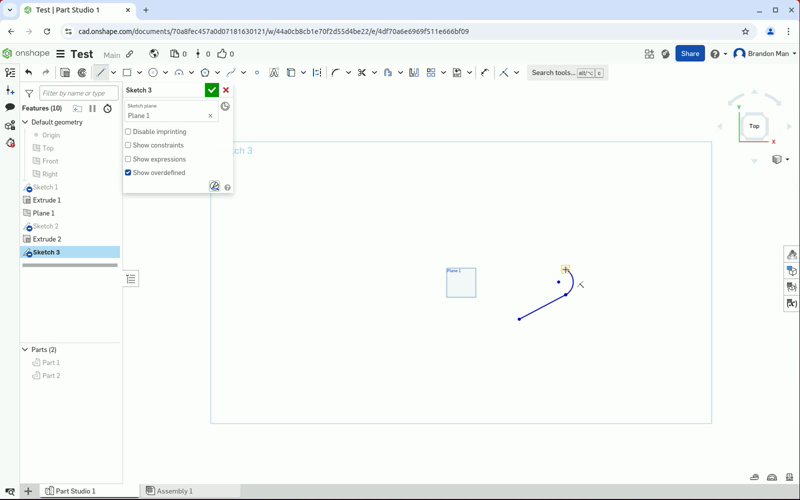
key_down(shift)
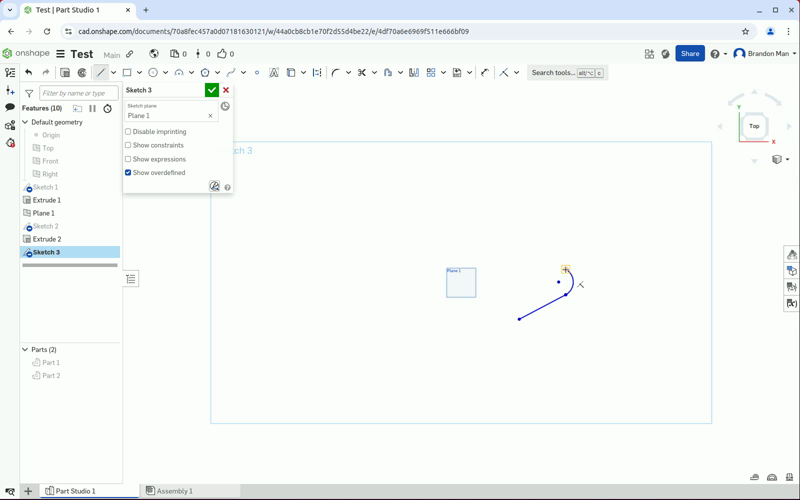
mouse_move(589, 269)
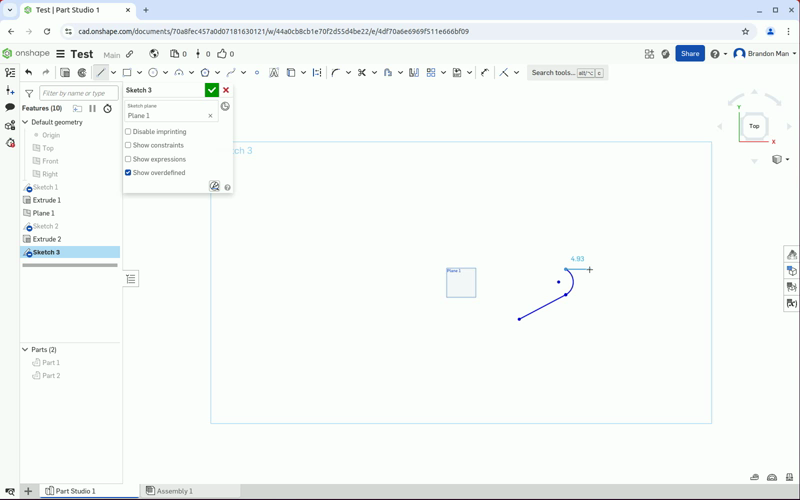
mouse_move(519, 245)
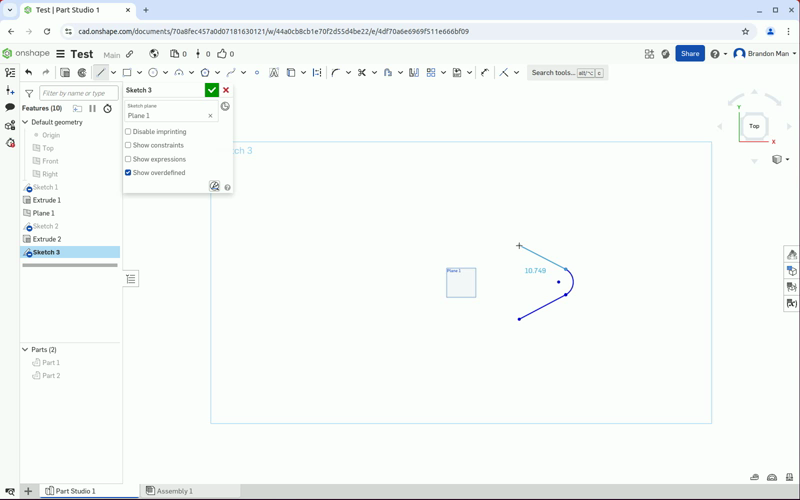
click(519, 245)
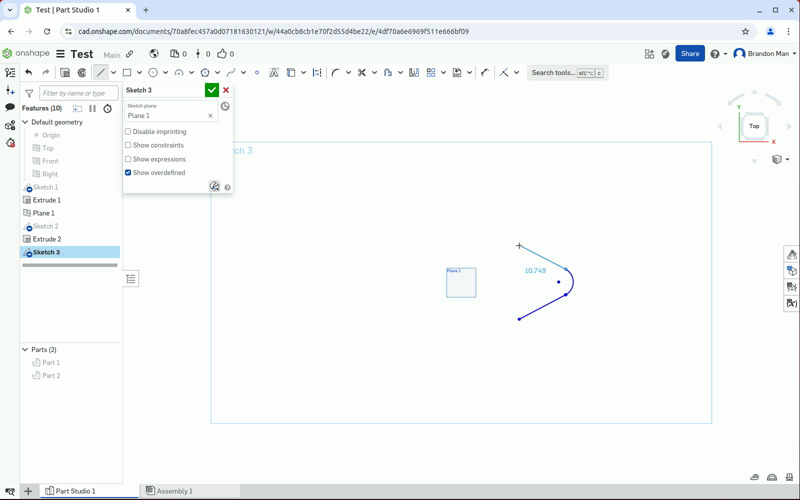
key_up(shift)
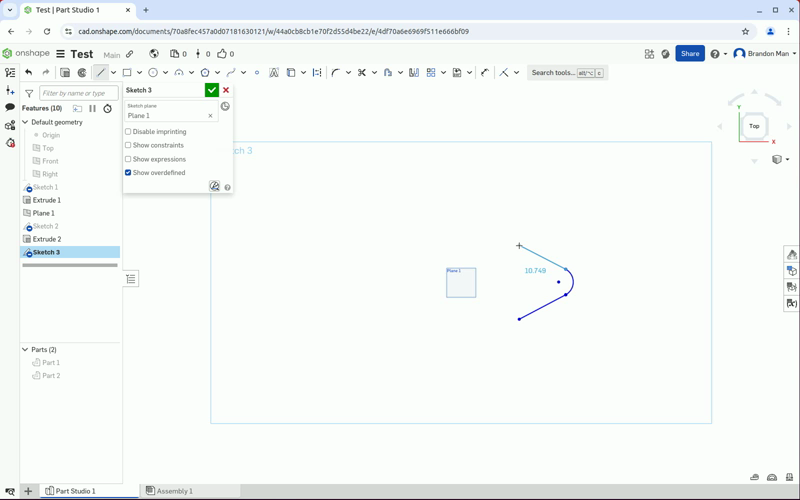
key_down(shift)
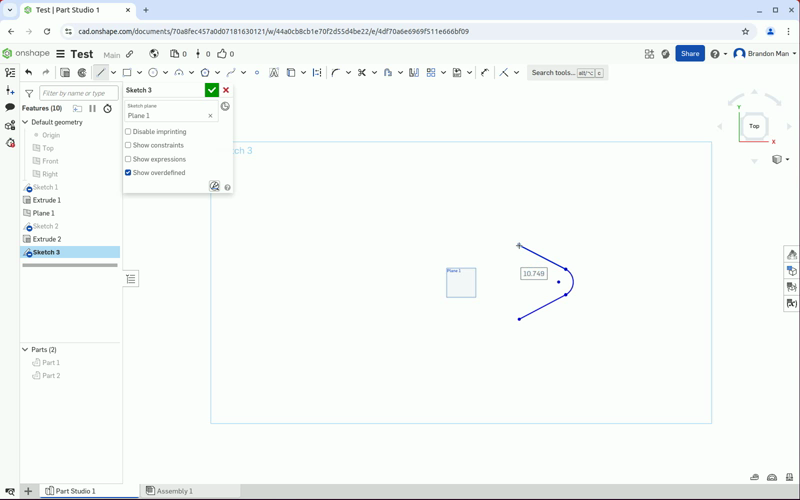
mouse_move(549, 245)
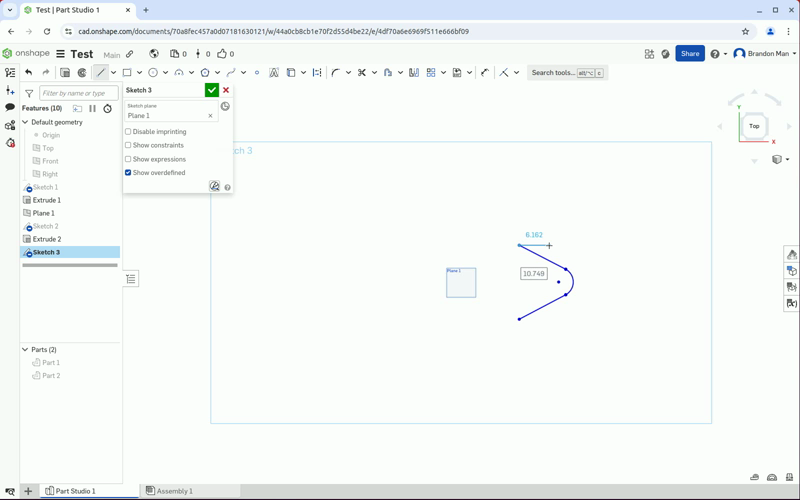
mouse_move(519, 253)
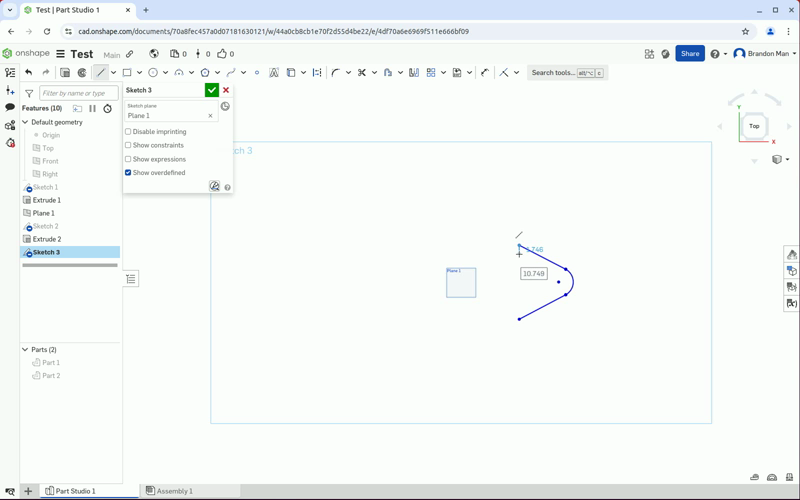
click(519, 253)
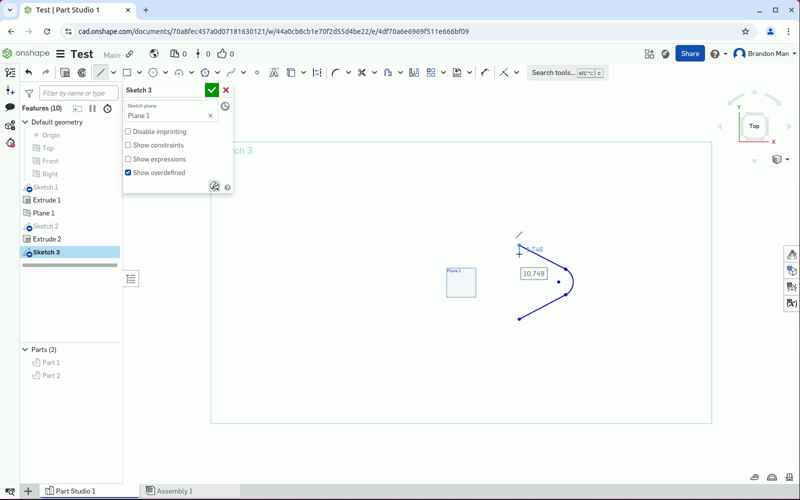
key_up(shift)
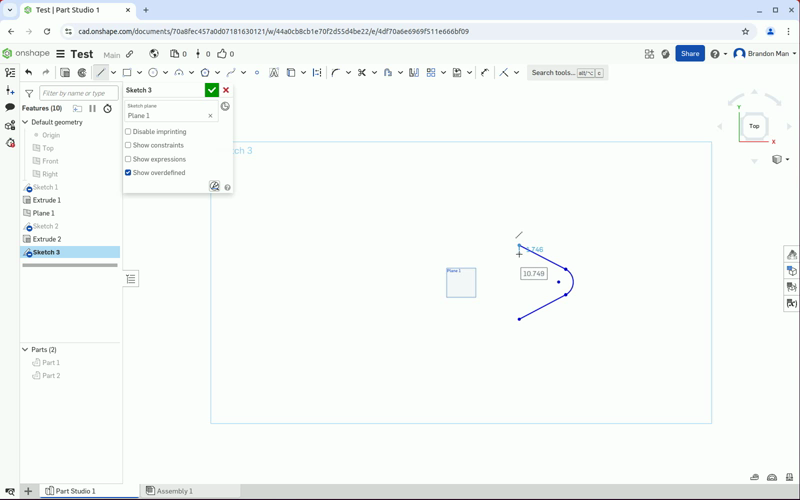
key(esc)
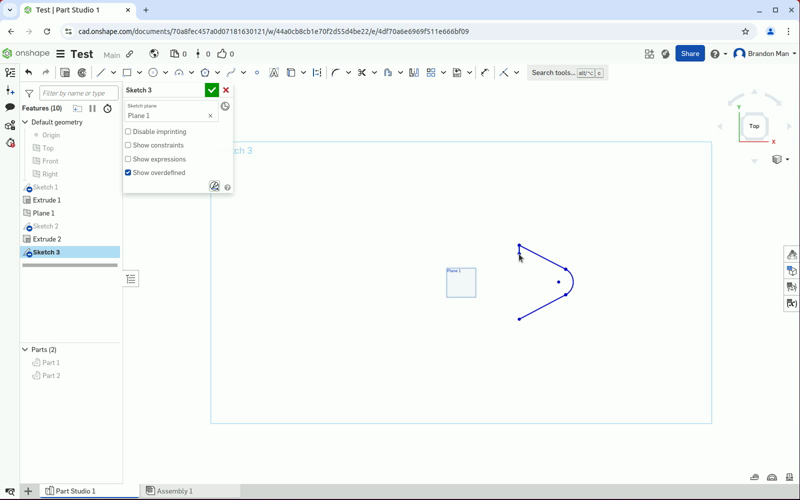
key(a)
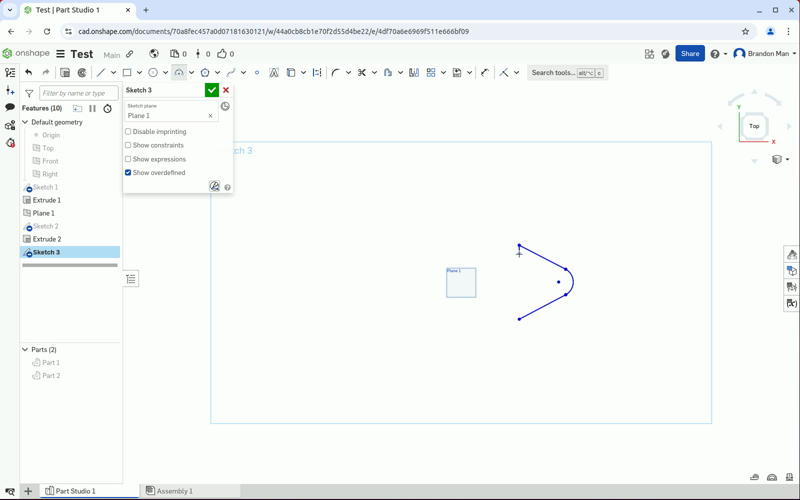
mouse_move(519, 253)
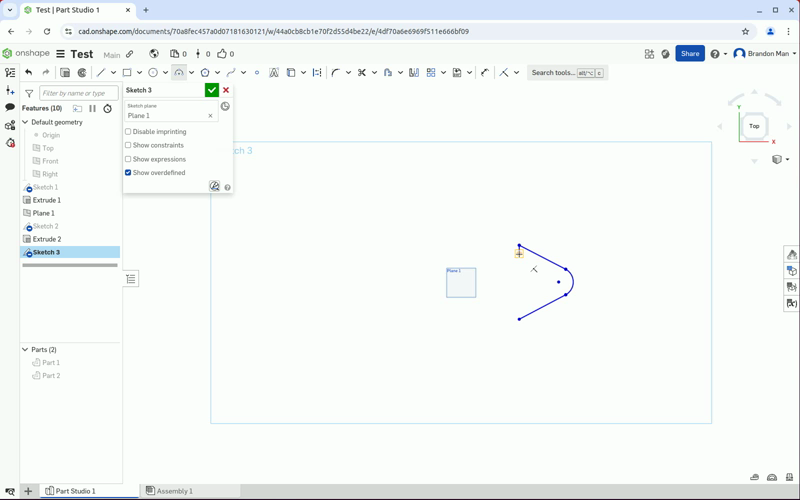
click(519, 253)
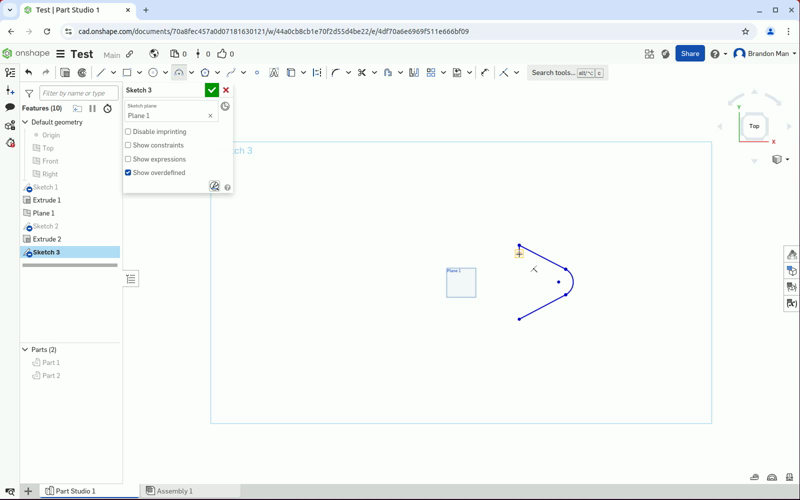
key_down(shift)
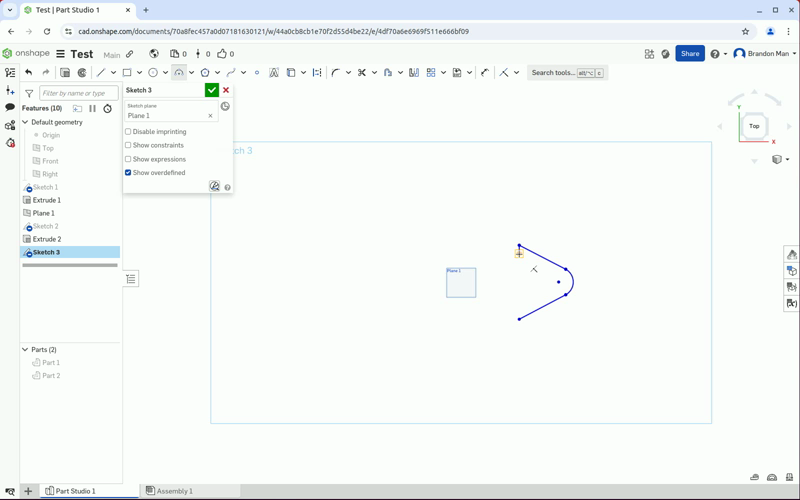
mouse_move(519, 266)
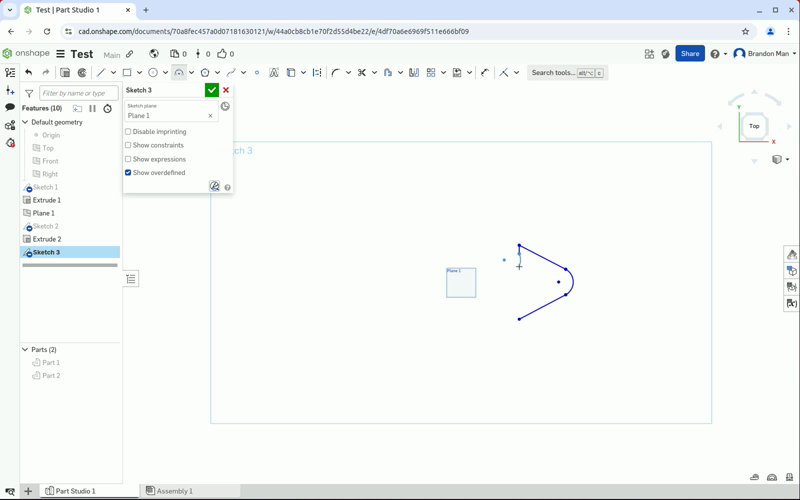
click(519, 266)
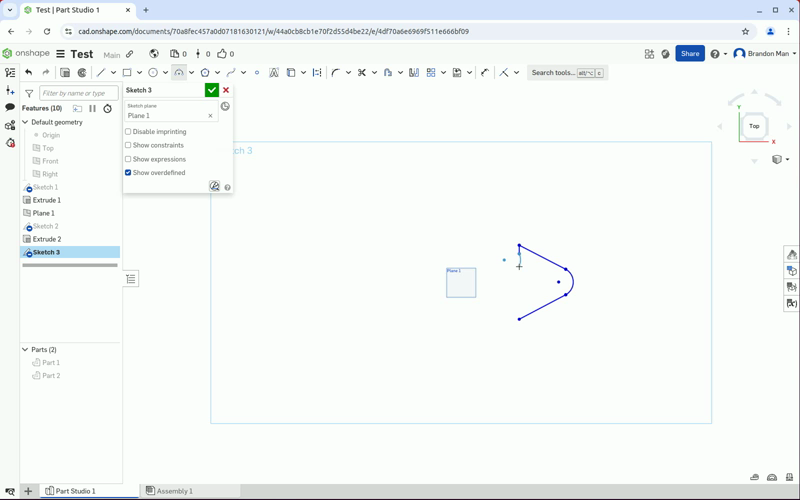
mouse_move(525, 259)
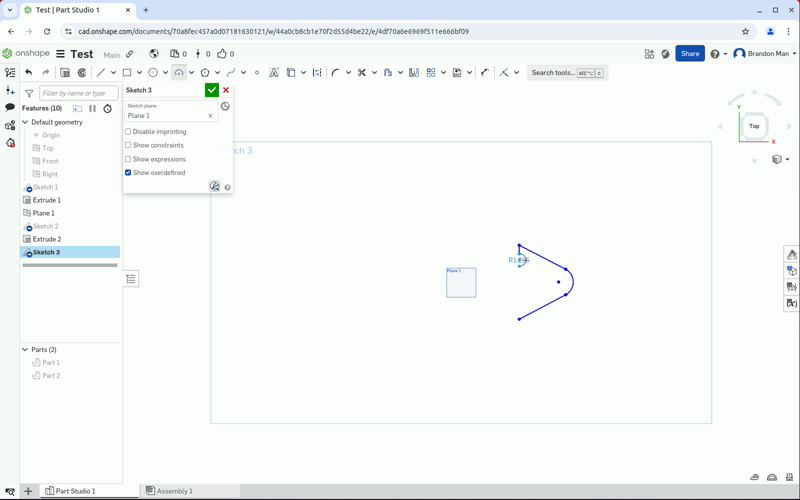
click(525, 259)
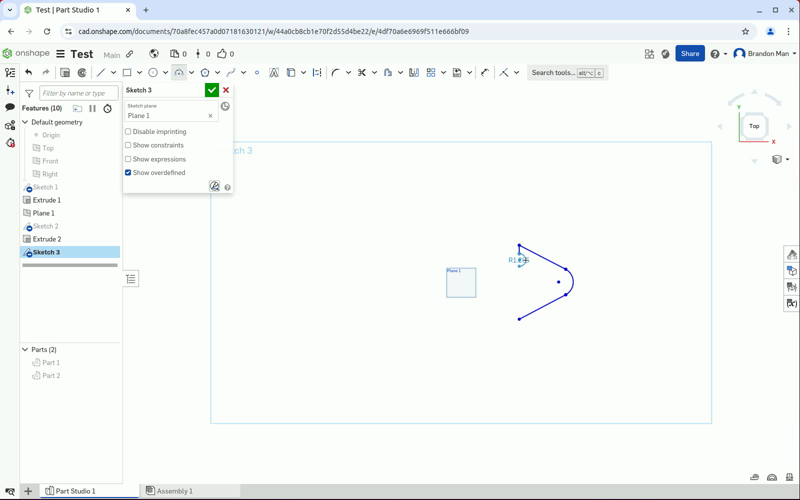
key_up(shift)
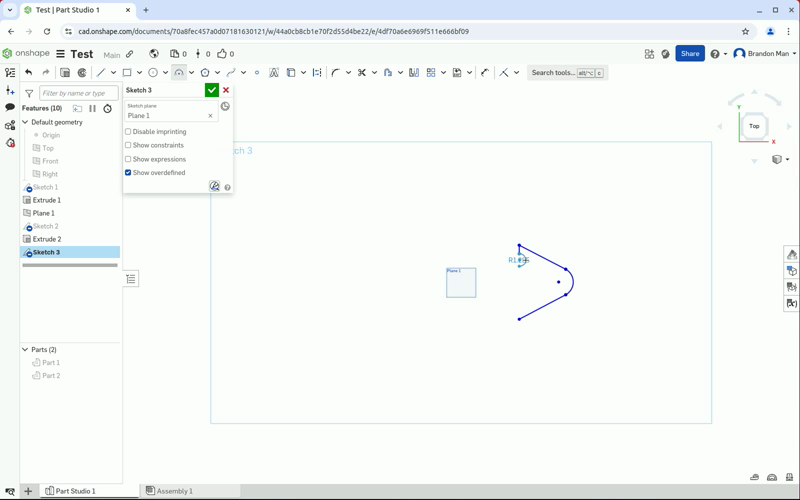
key(esc)
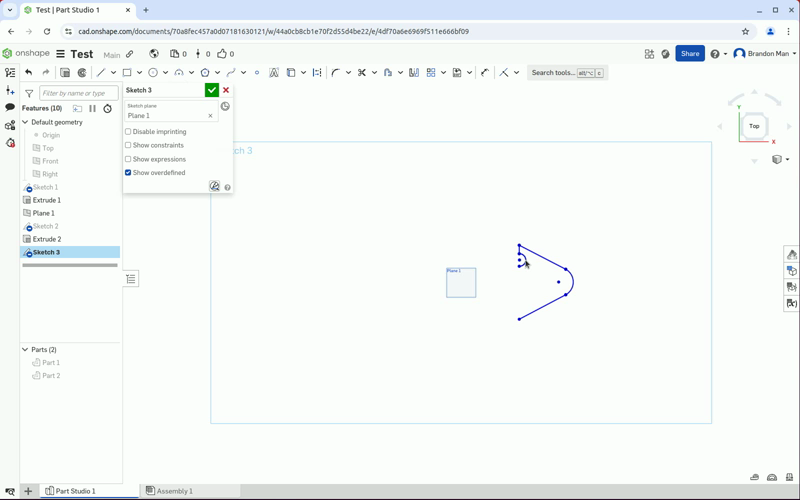
key(l)
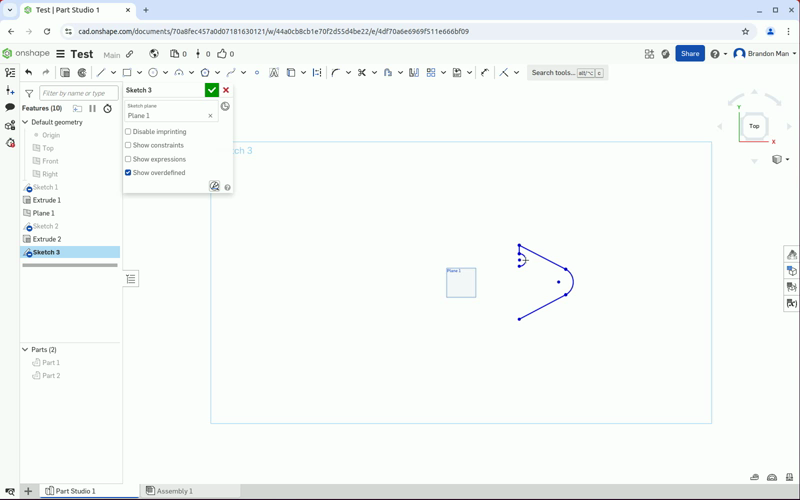
mouse_move(519, 266)
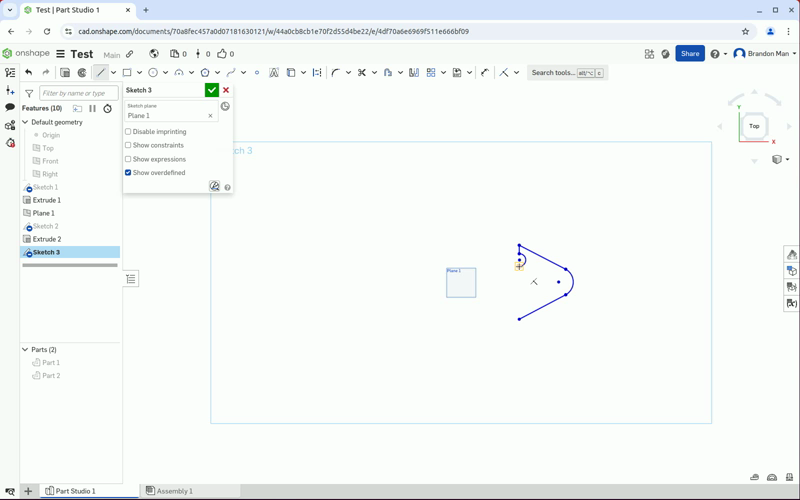
click(519, 266)
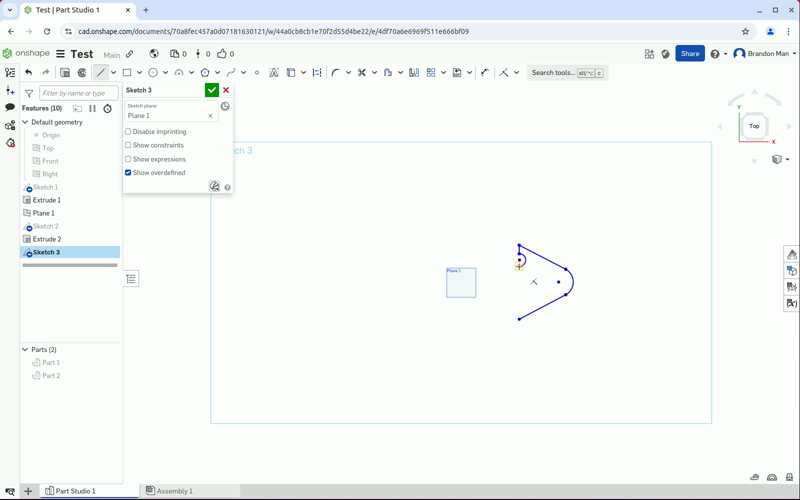
key_down(shift)
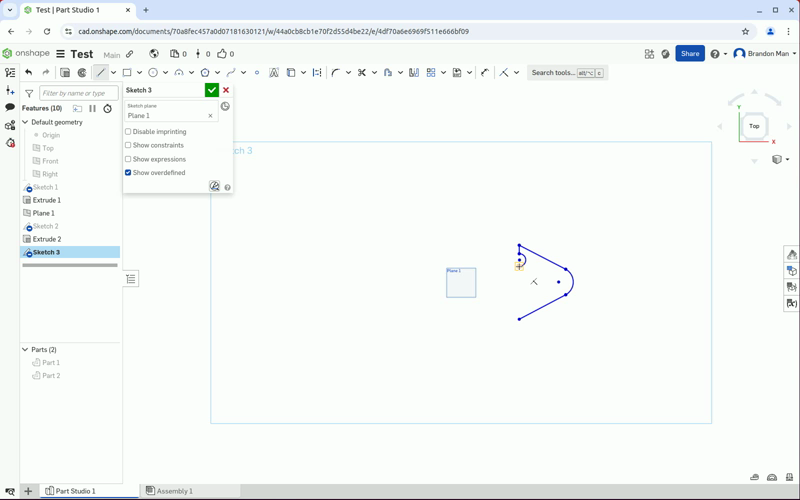
mouse_move(549, 266)
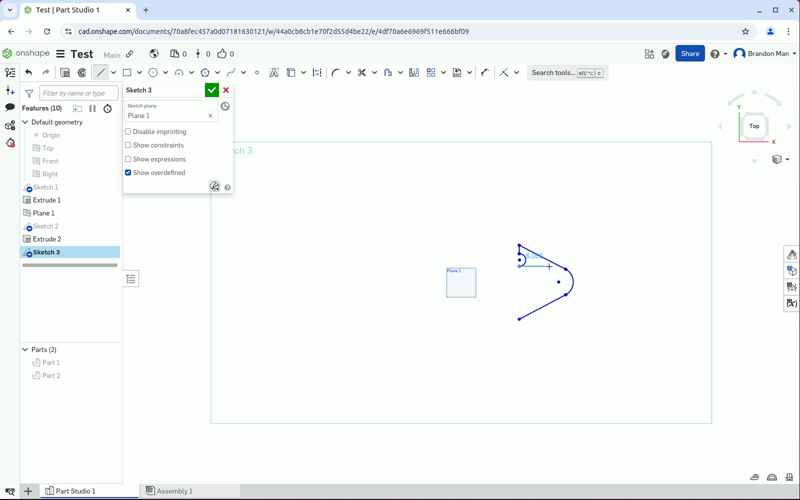
mouse_move(519, 298)
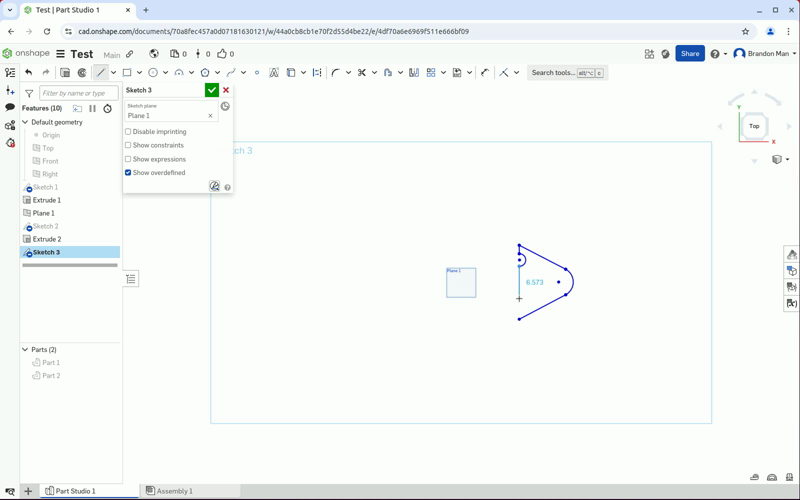
click(519, 298)
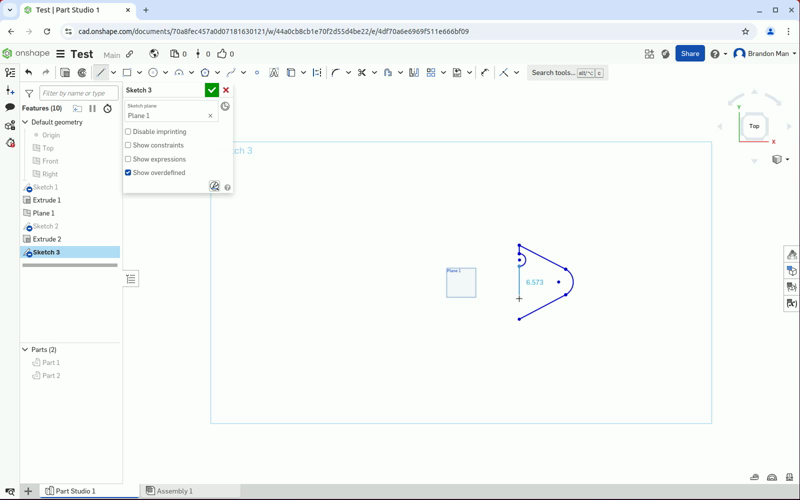
key_up(shift)
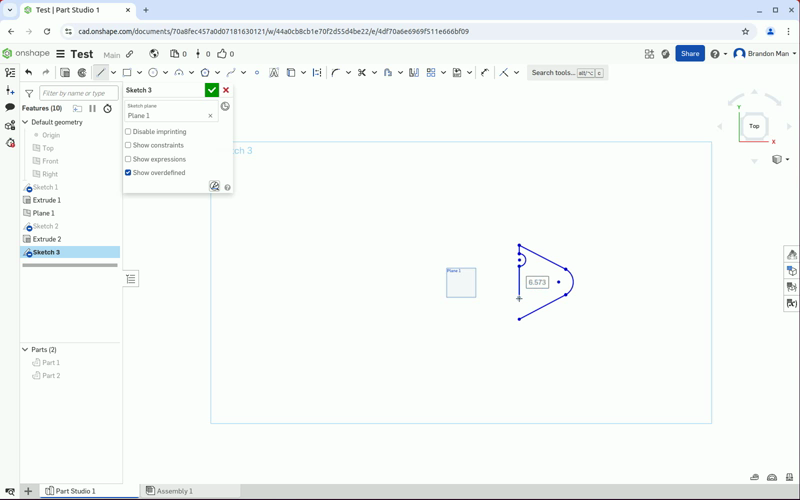
key(esc)
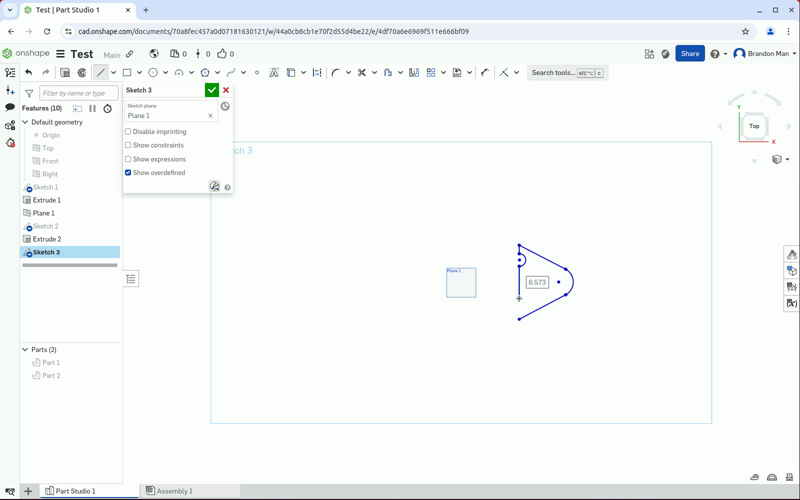
key(a)
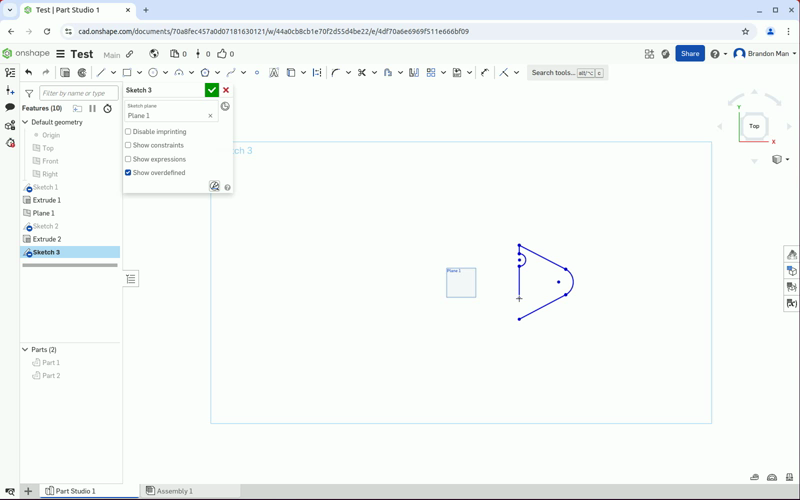
mouse_move(519, 298)
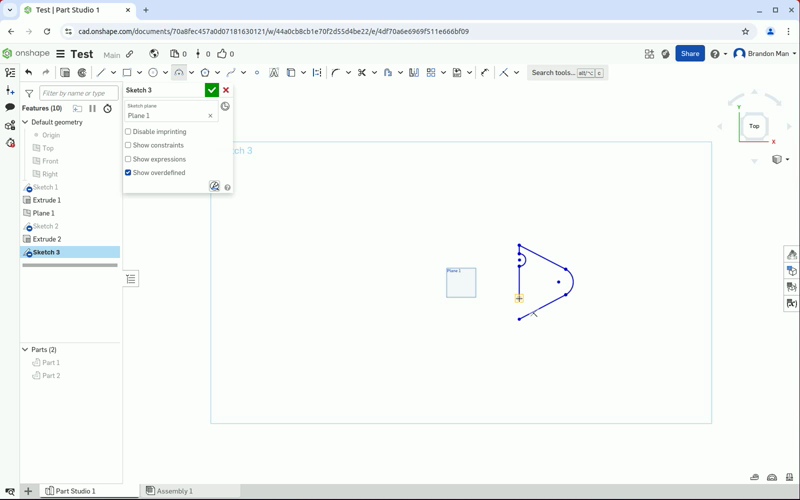
click(519, 298)
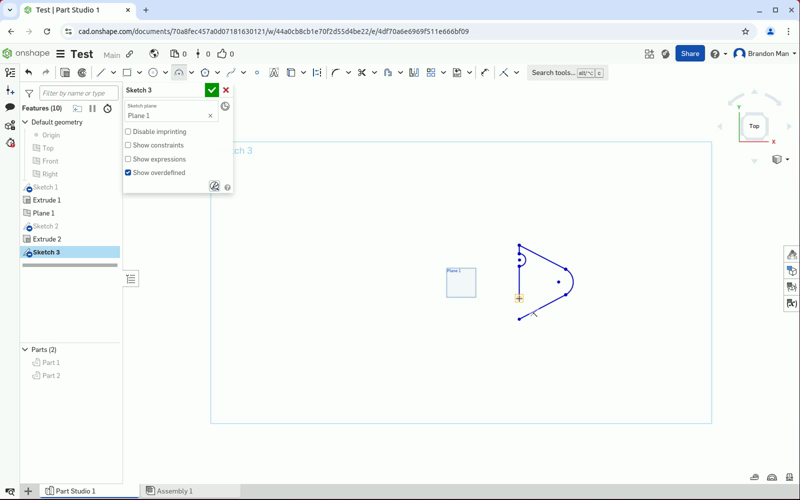
key_down(shift)
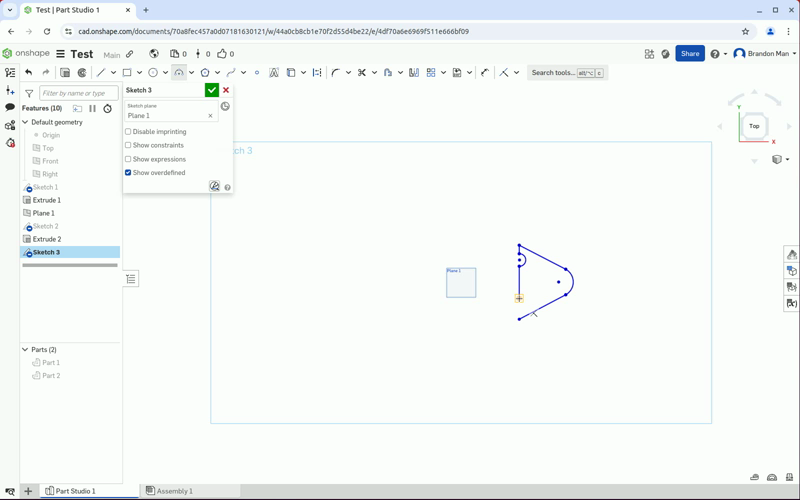
mouse_move(519, 310)
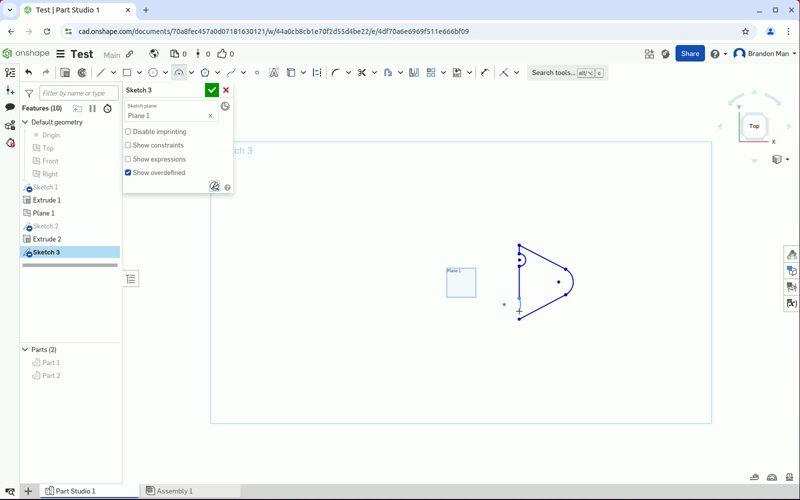
click(519, 310)
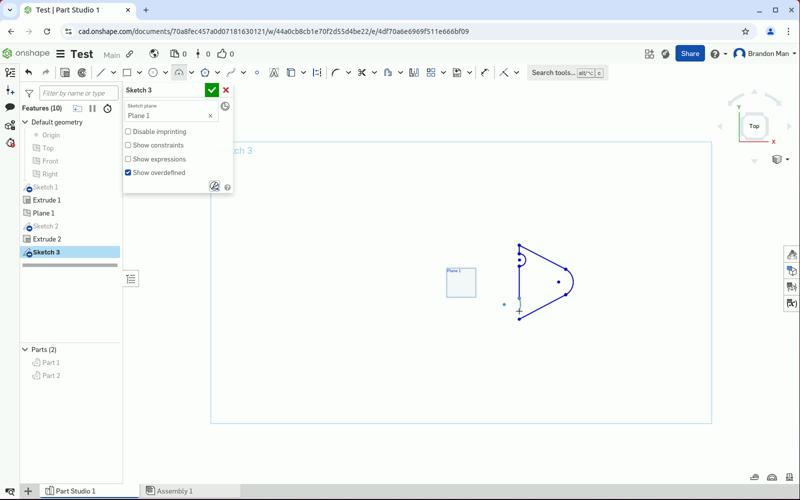
mouse_move(525, 304)
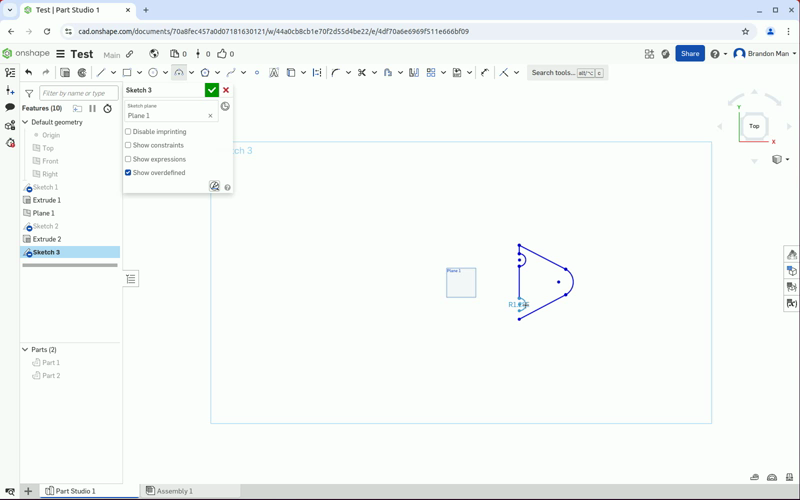
click(525, 304)
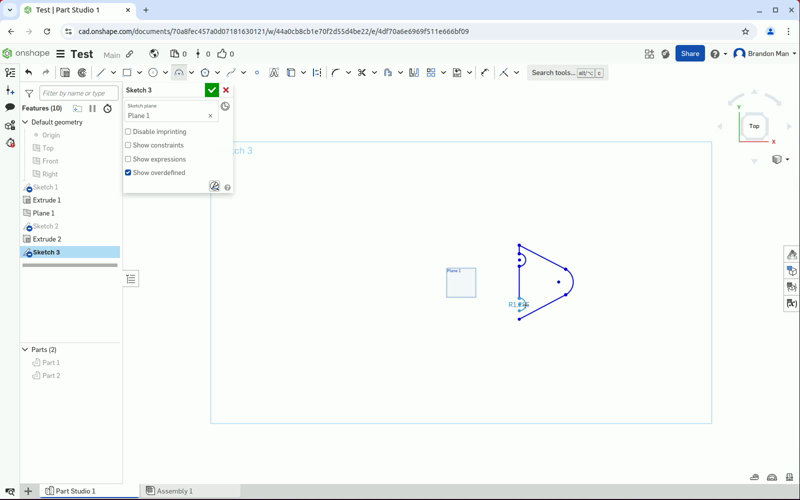
key_up(shift)
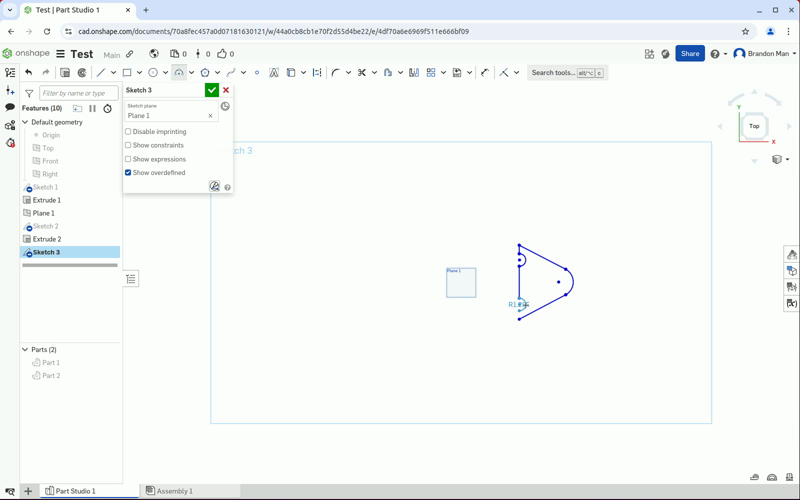
key(esc)
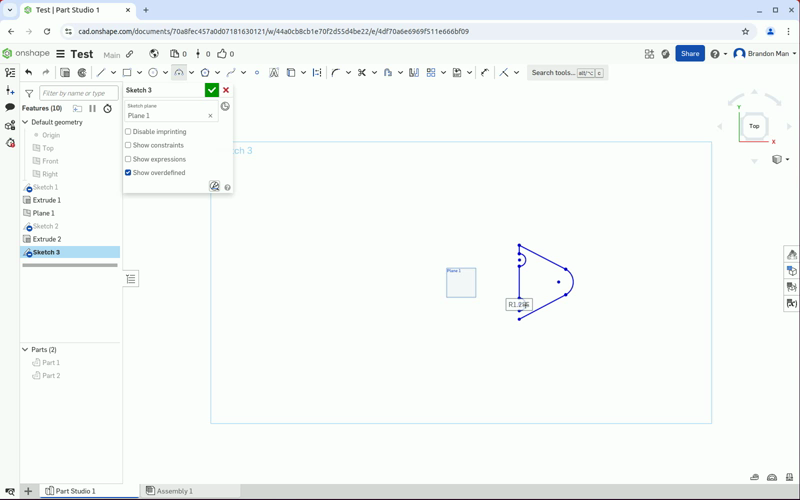
key(l)
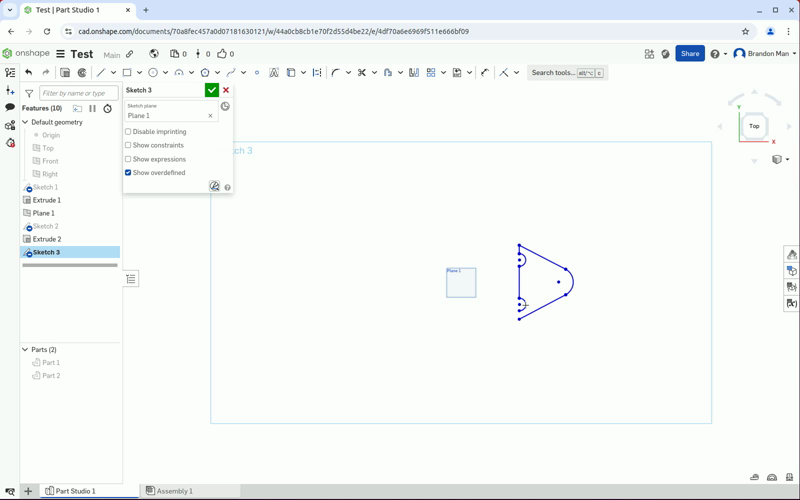
mouse_move(519, 310)
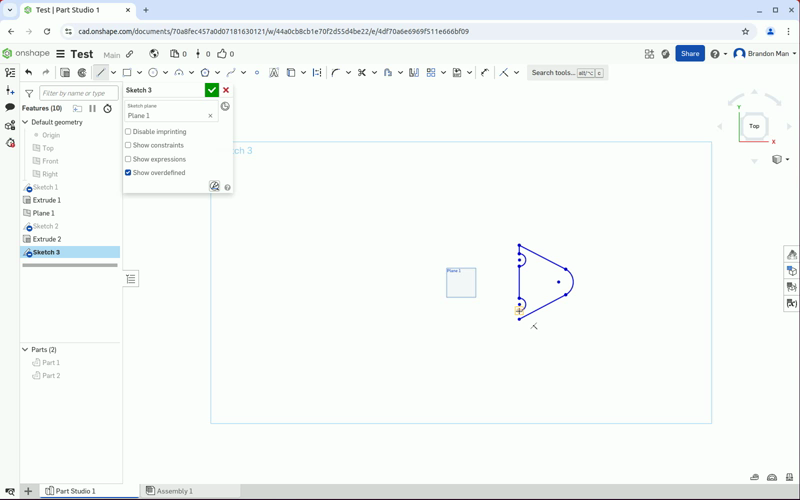
click(519, 310)
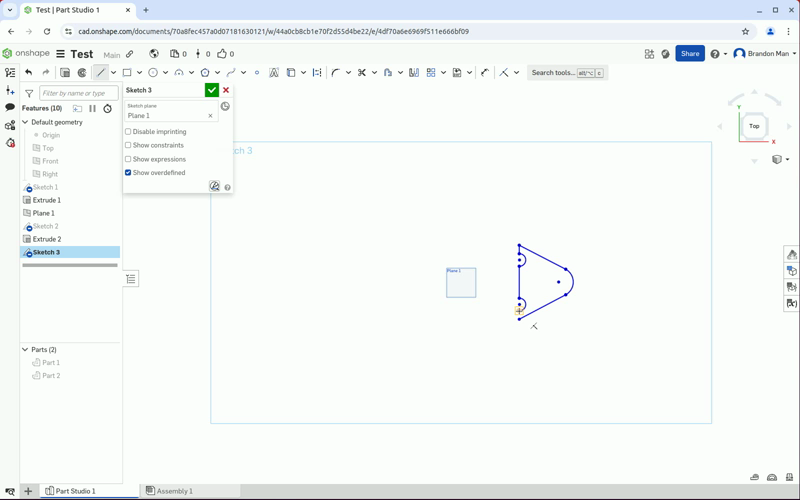
mouse_move(549, 310)
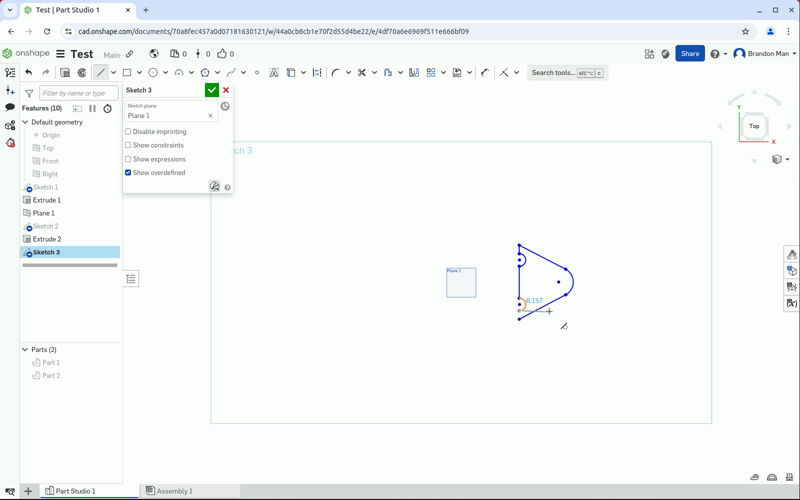
key_down(shift)
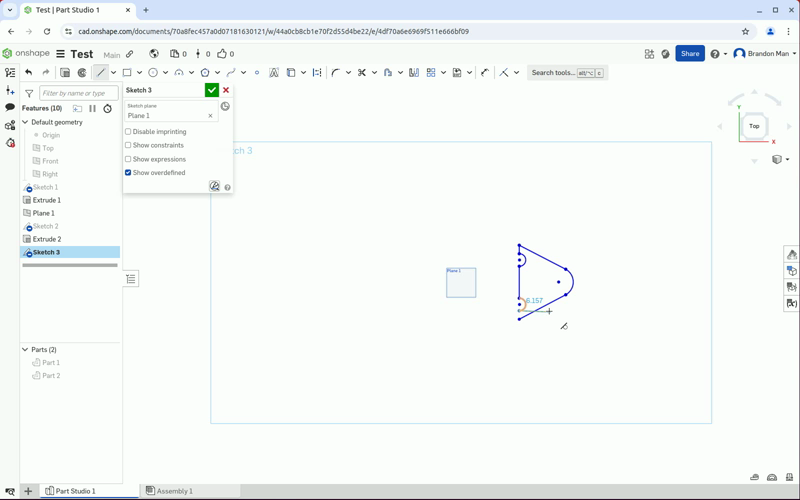
mouse_move(519, 319)
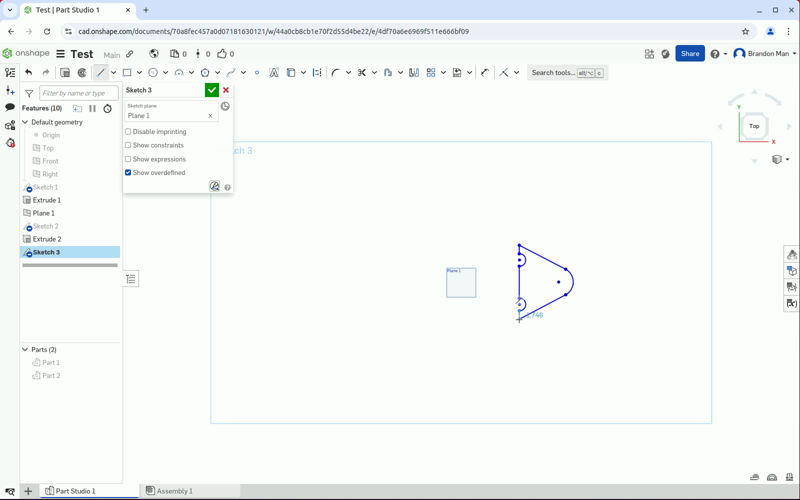
key_up(shift)
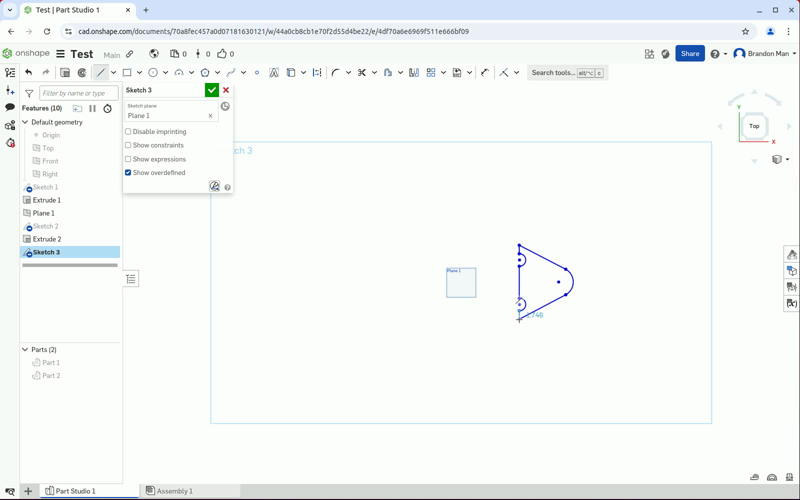
click(519, 319)
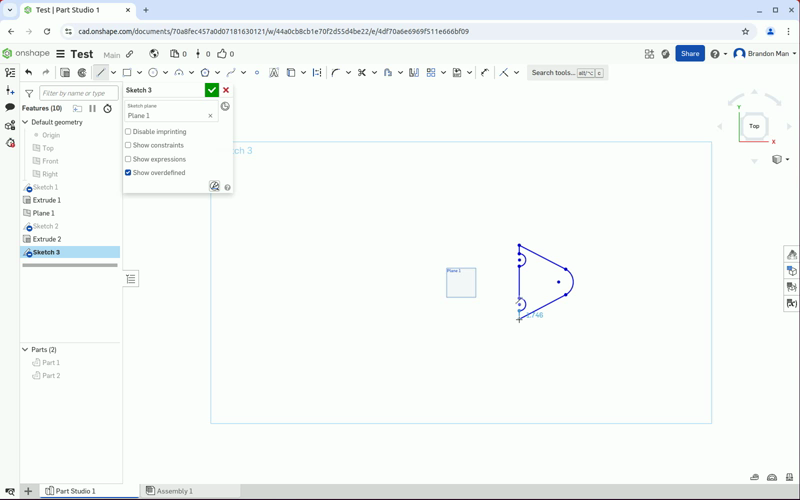
key(esc)
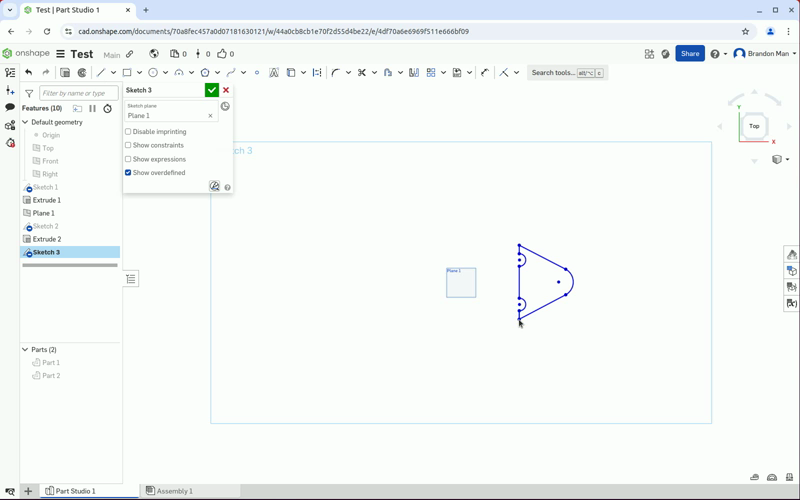
key(c)
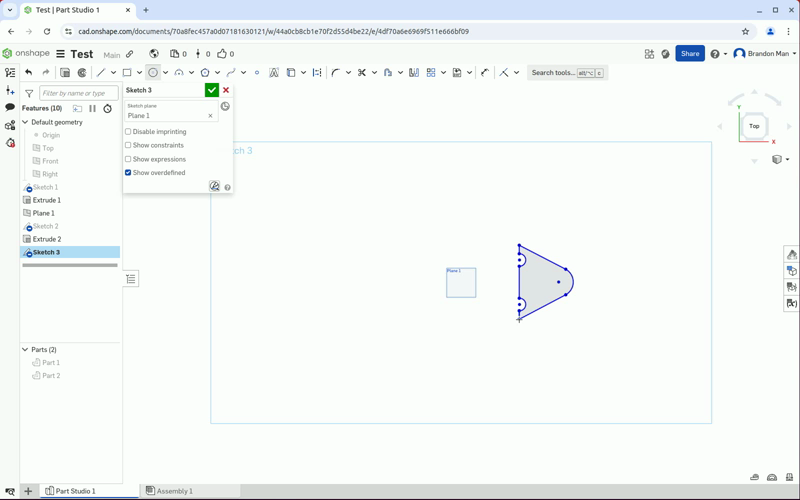
key_down(shift)
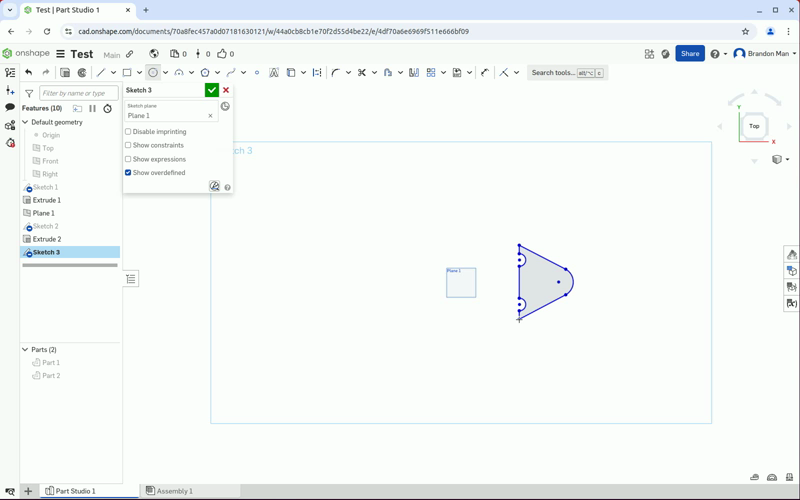
mouse_move(558, 281)
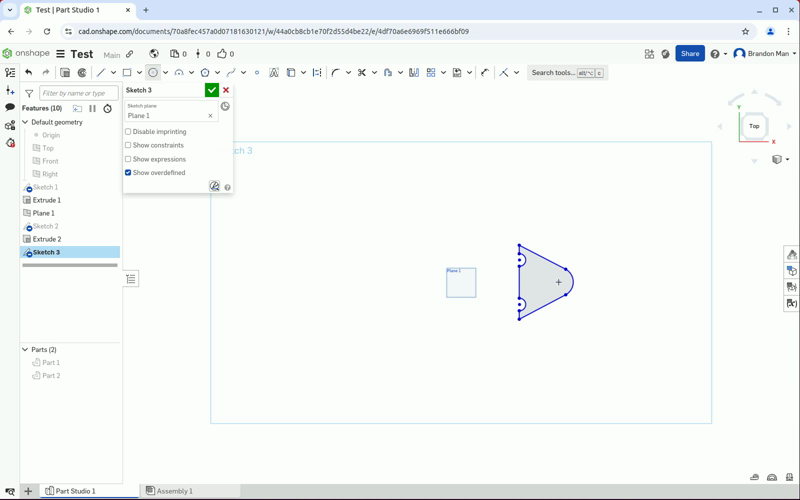
click(558, 281)
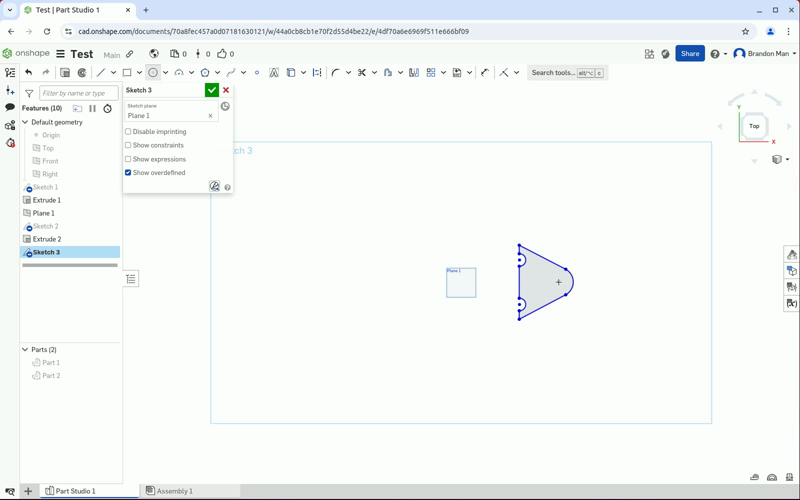
key_up(shift)
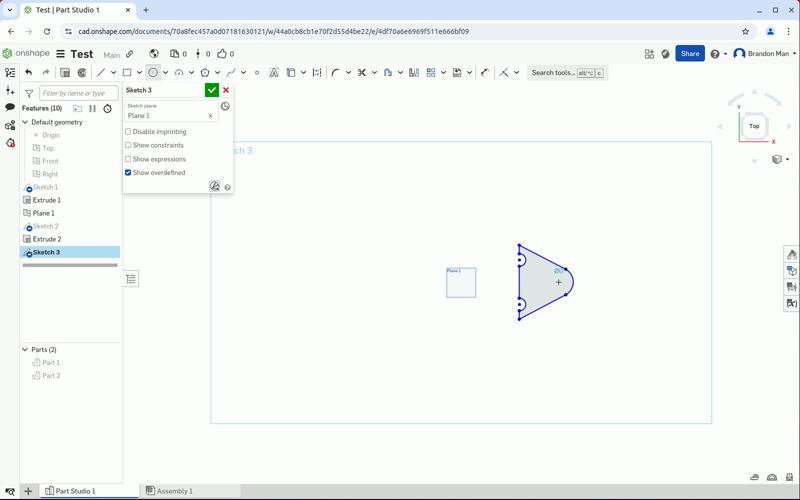
mouse_move(564, 281)
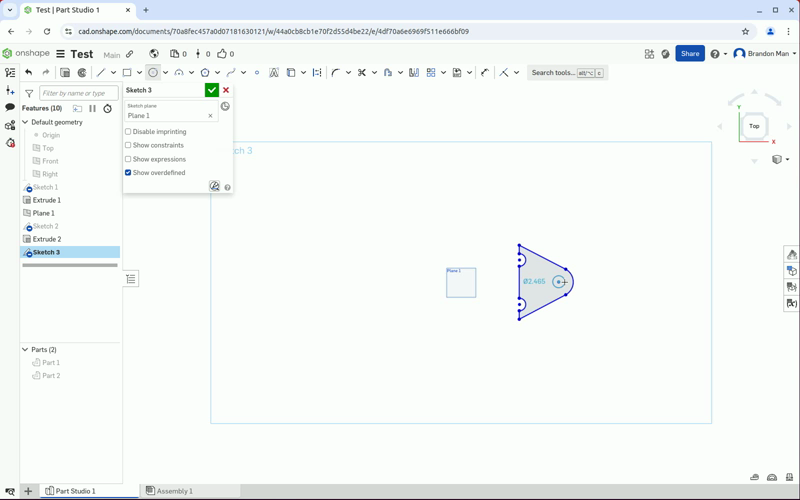
click(564, 281)
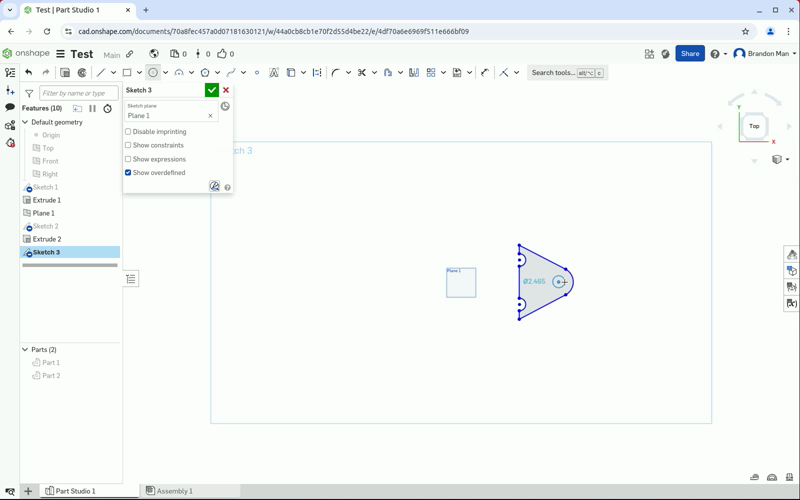
key(esc)
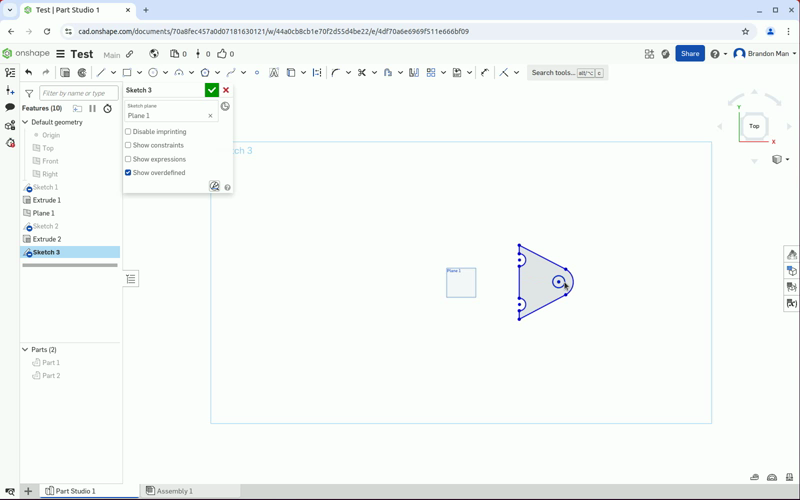
mouse_move(567, 284)
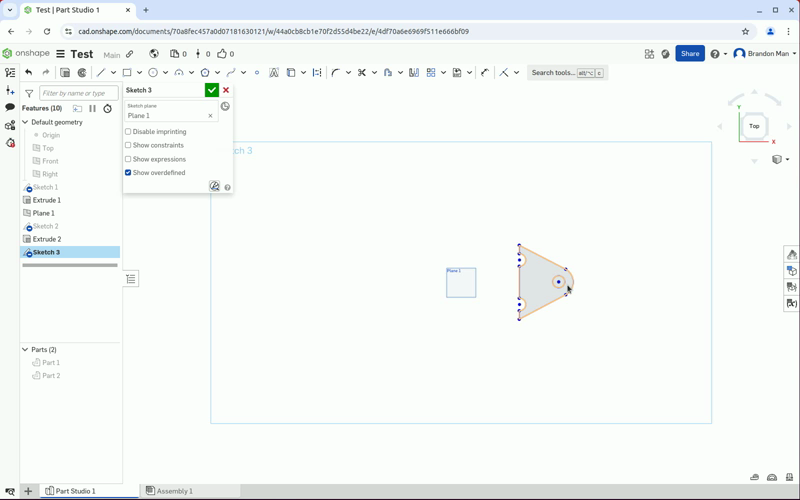
click(567, 284)
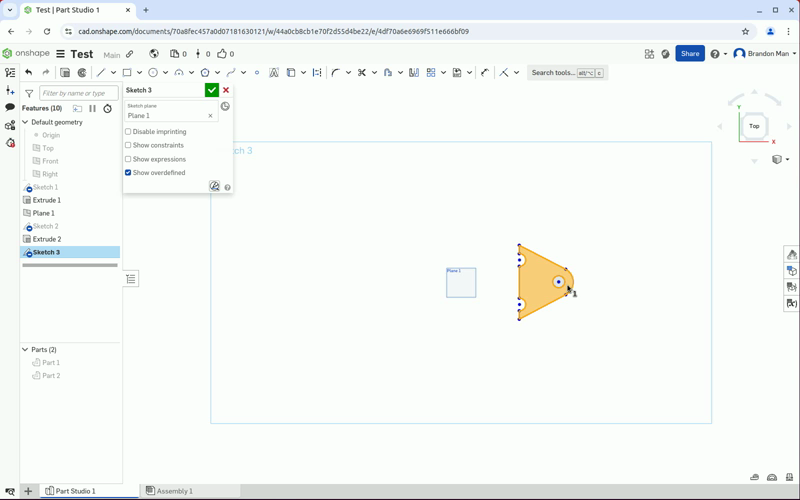
mouse_move(73, 352)
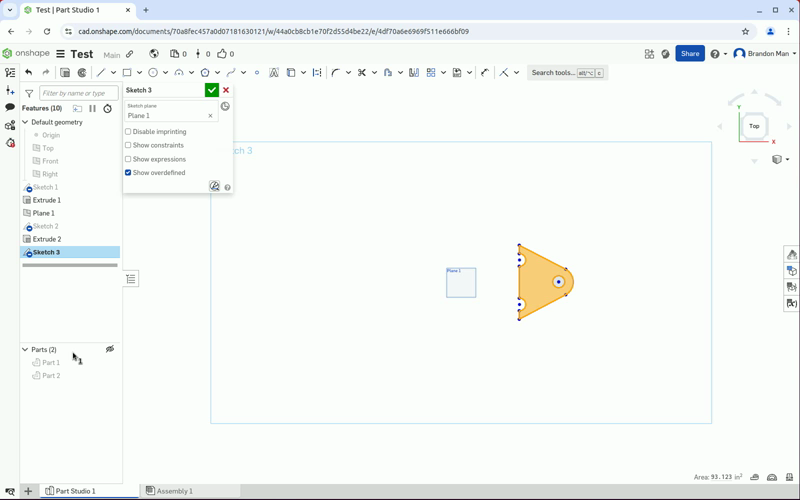
key(shift+y)
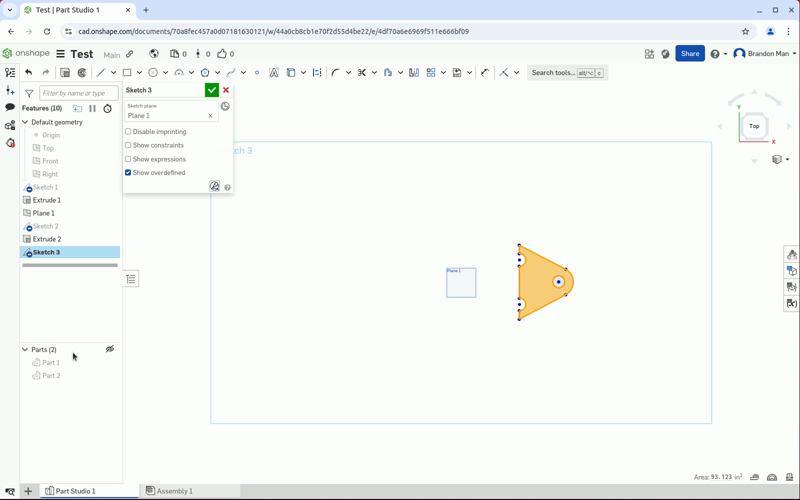
key(shift+e)
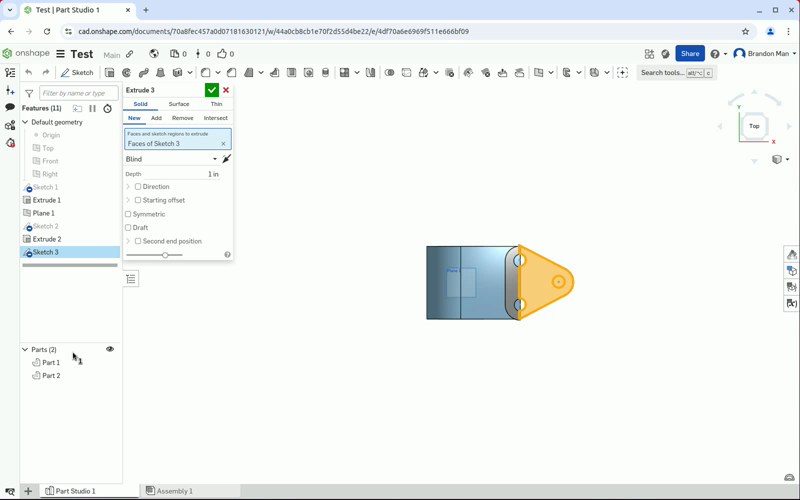
mouse_move(143, 106)
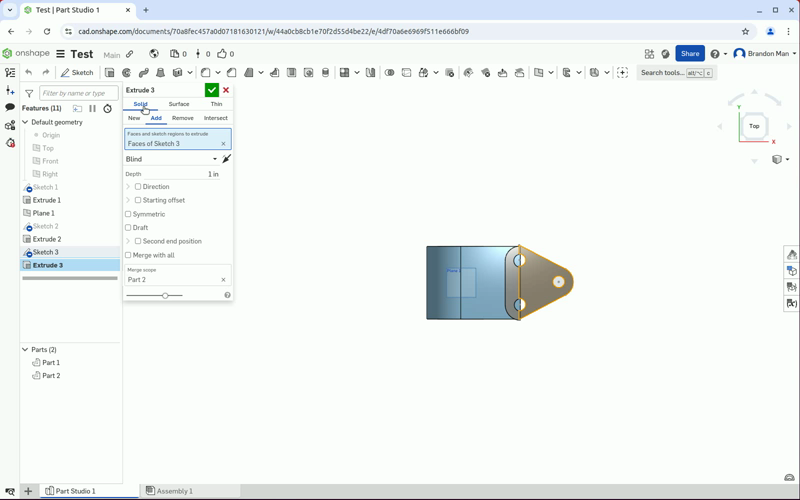
click(143, 106)
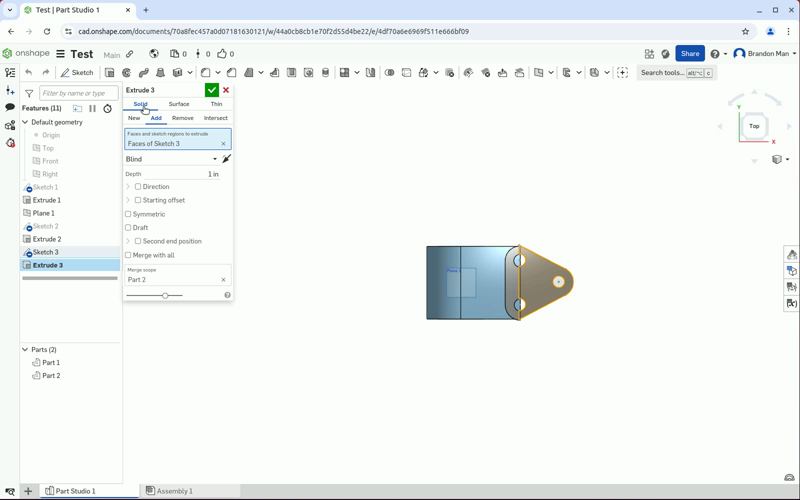
mouse_move(137, 120)
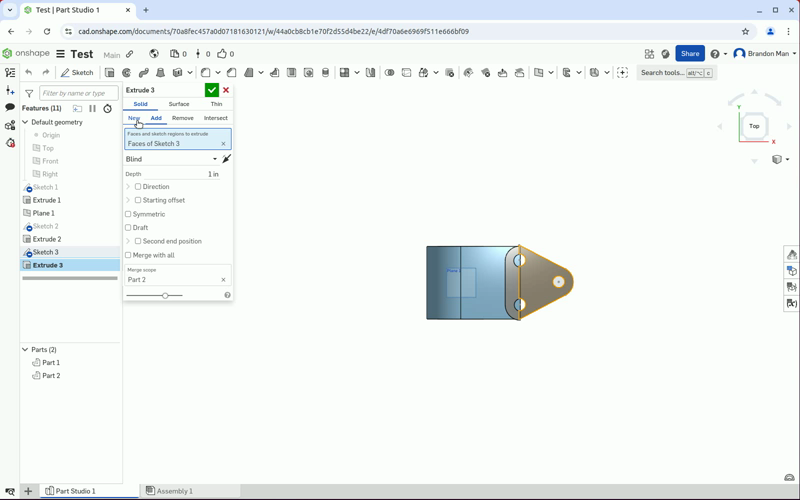
click(137, 120)
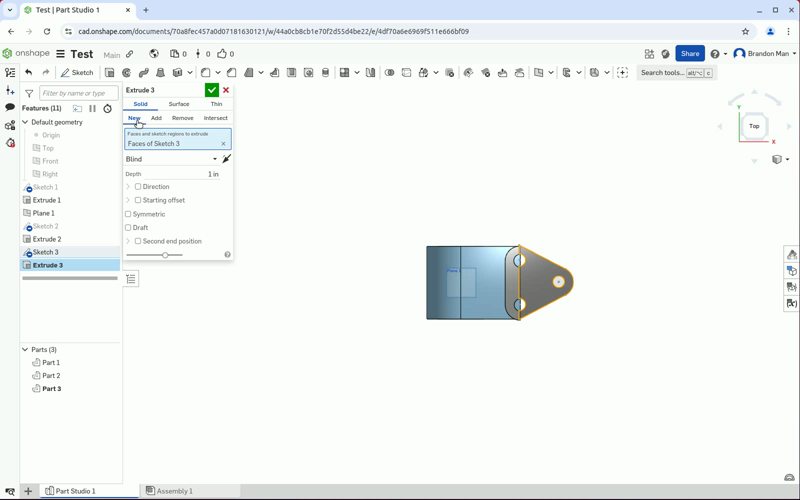
key(tab, 4)
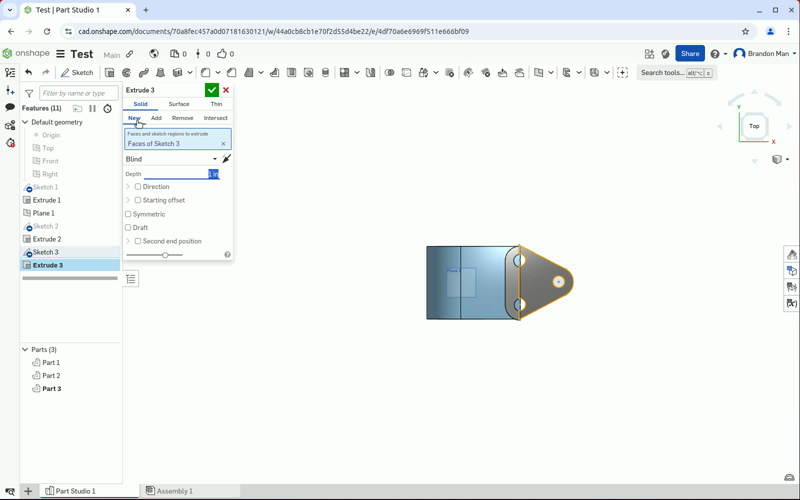
text(1.204)
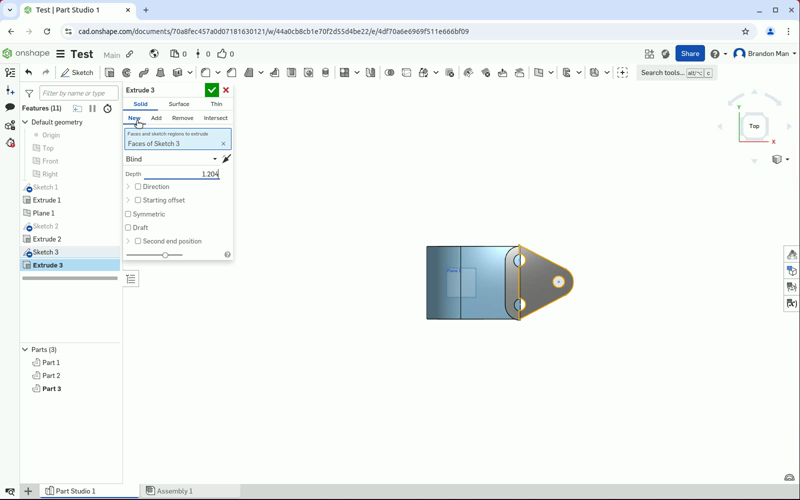
key(enter)
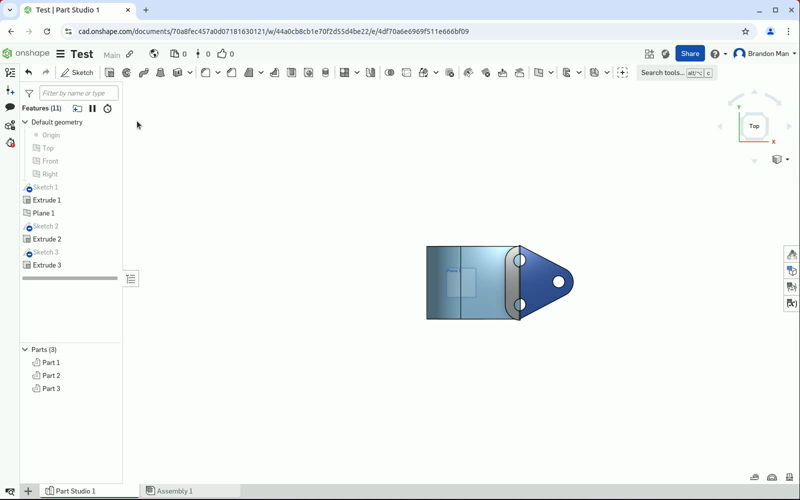
key(shift+h)
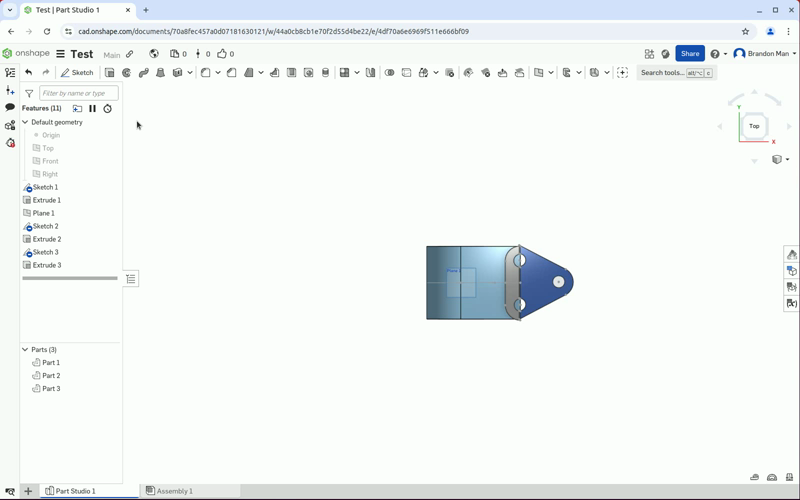
key(shift+h)
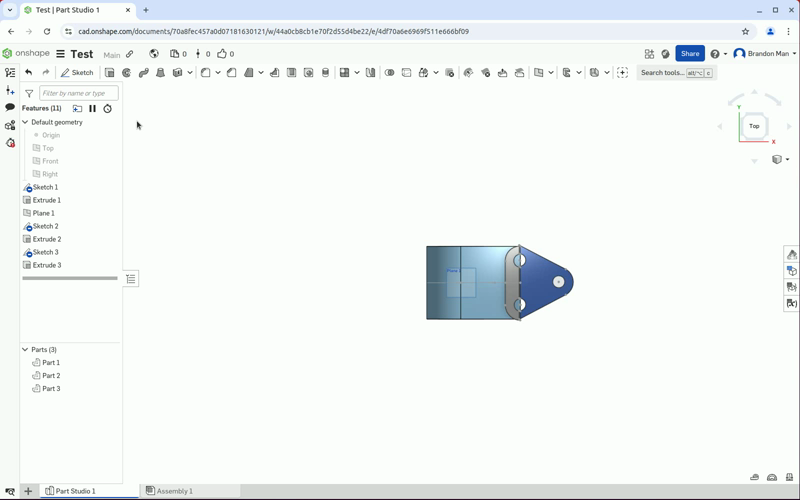
key(shift+7)
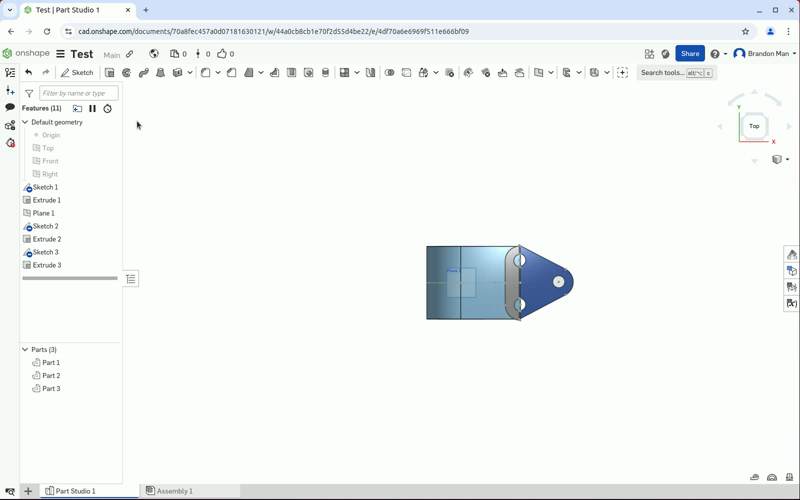
key(up, 3)
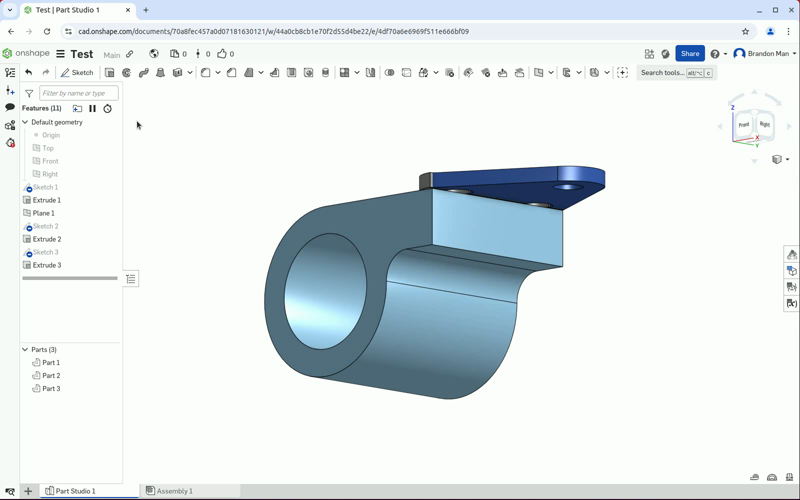
key(left, 3)
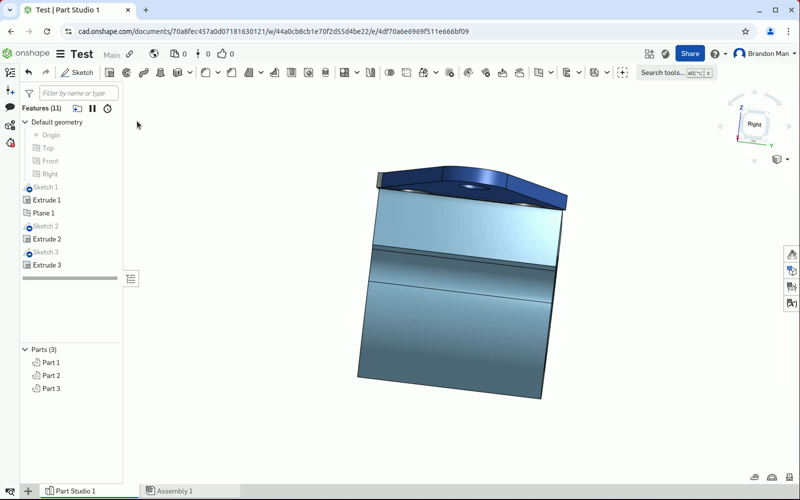
key(right, 3)
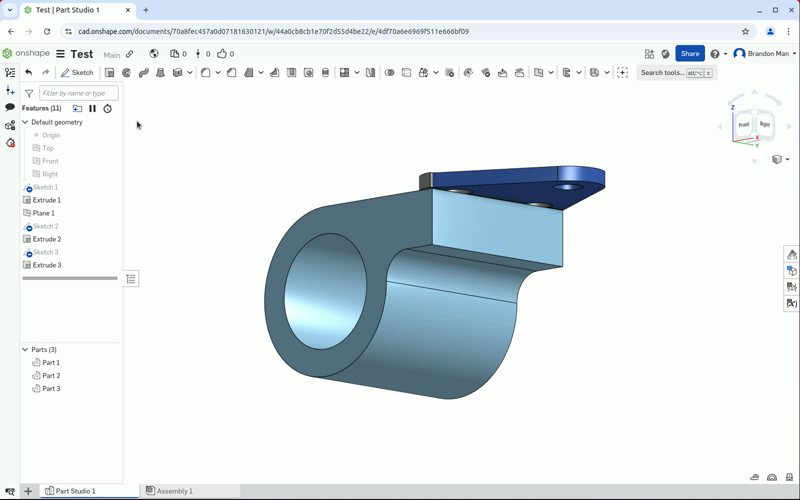
key(down, 3)
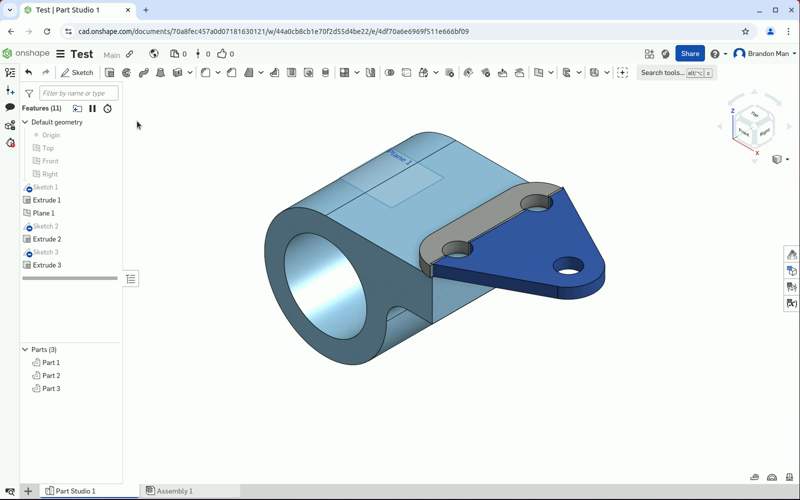
mouse_move(73, 189)
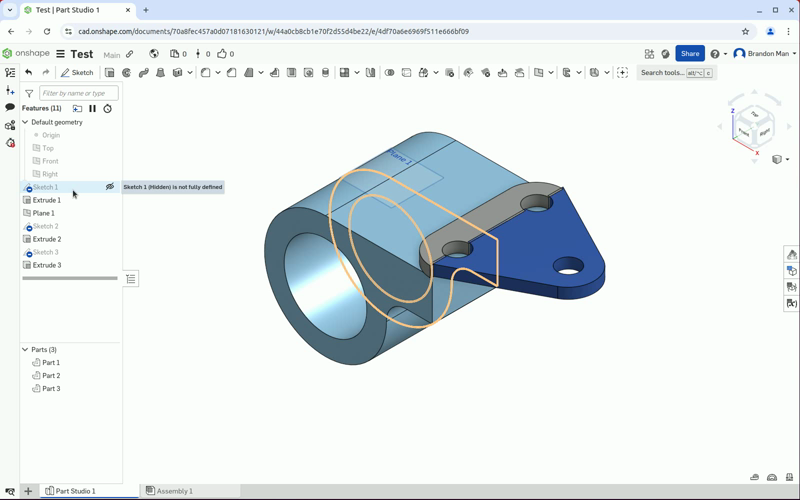
click(73, 189)